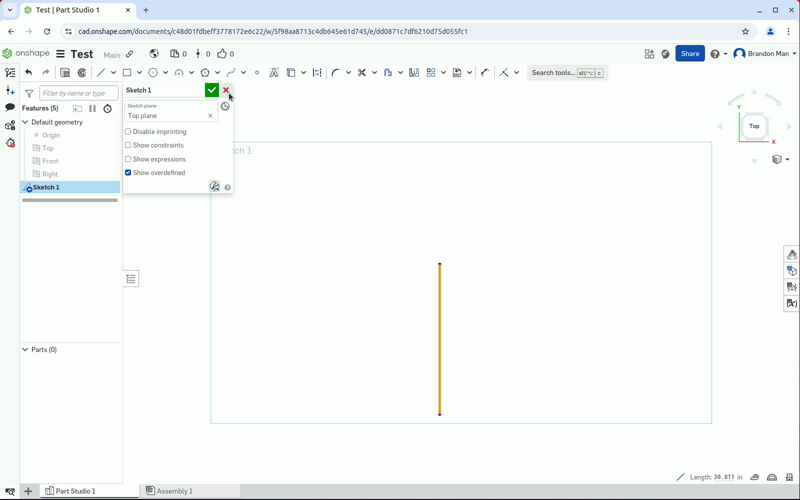
key(shift+h)
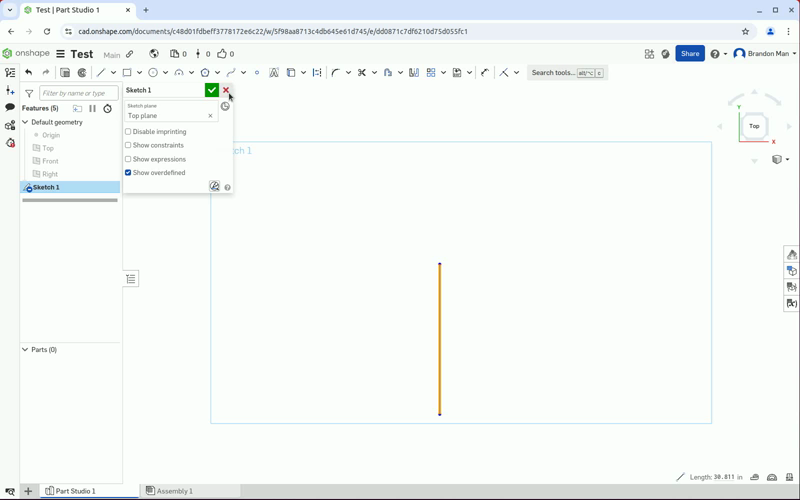
key(shift+s)
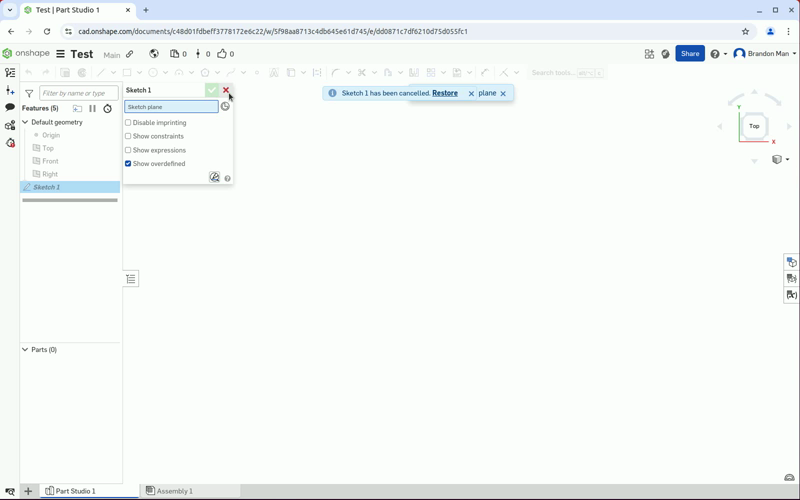
mouse_move(73, 150)
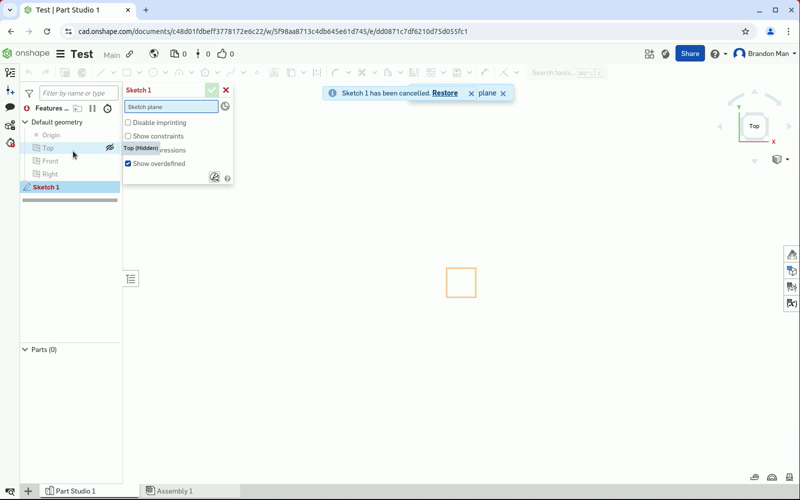
click(73, 150)
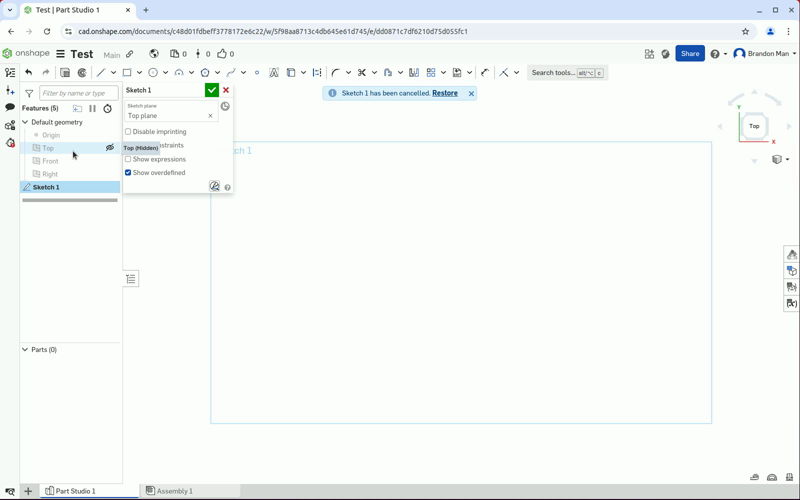
mouse_move(73, 352)
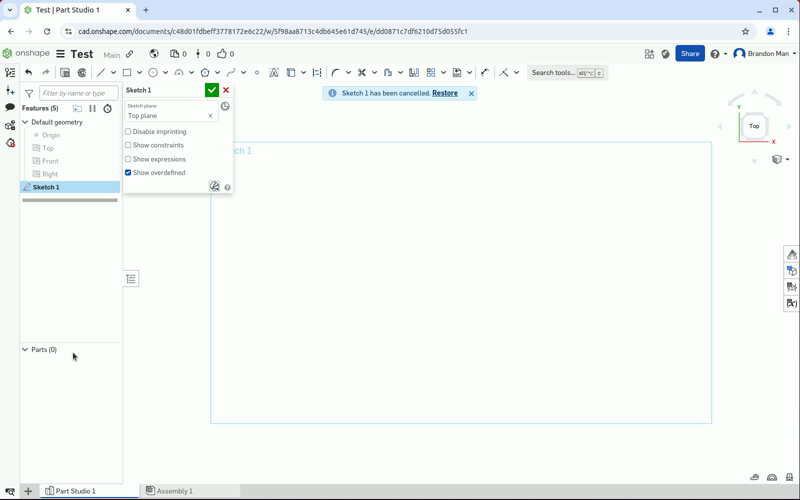
key(y)
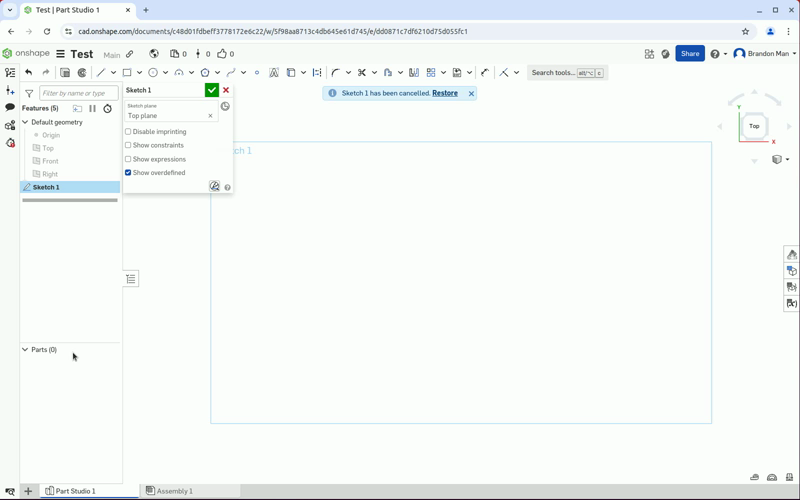
key(c)
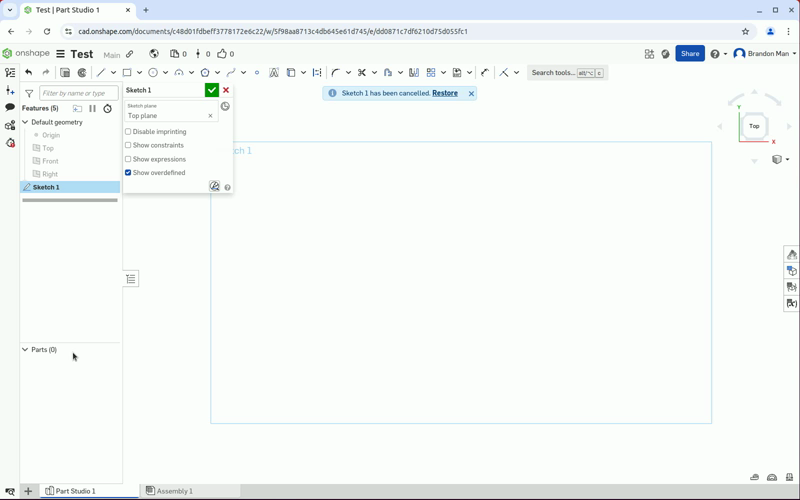
key_down(shift)
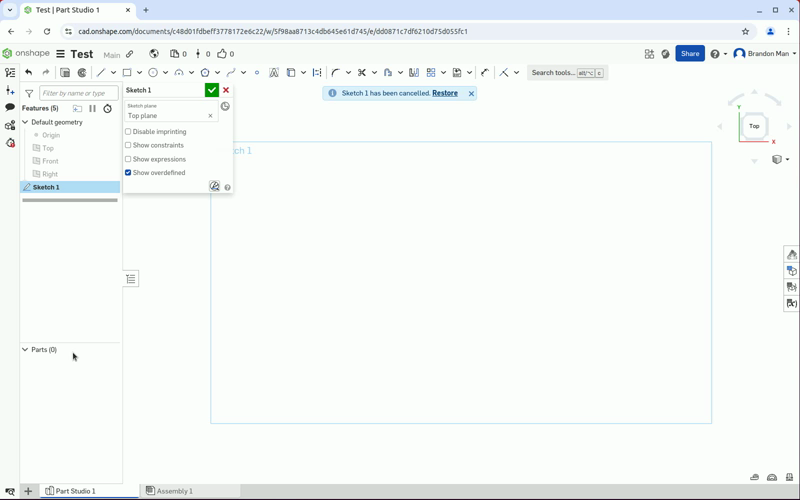
mouse_move(460, 282)
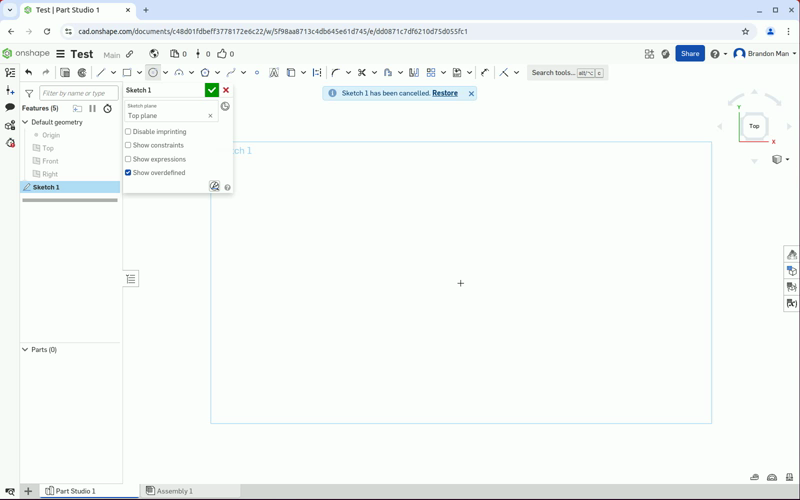
click(460, 282)
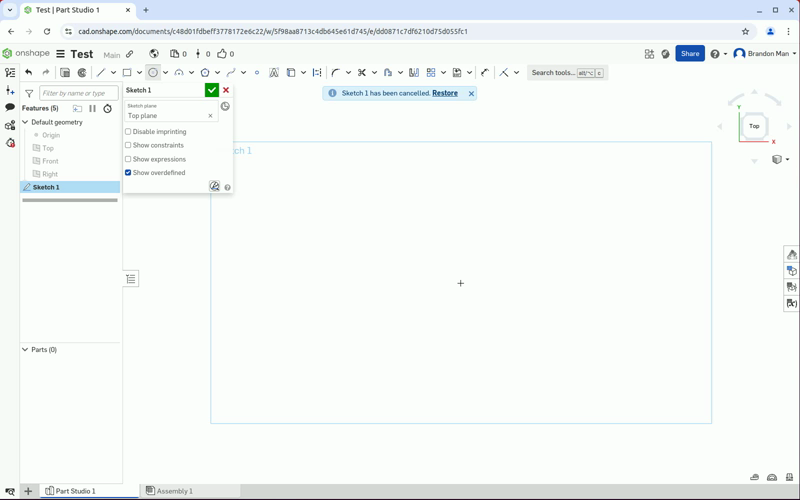
key_up(shift)
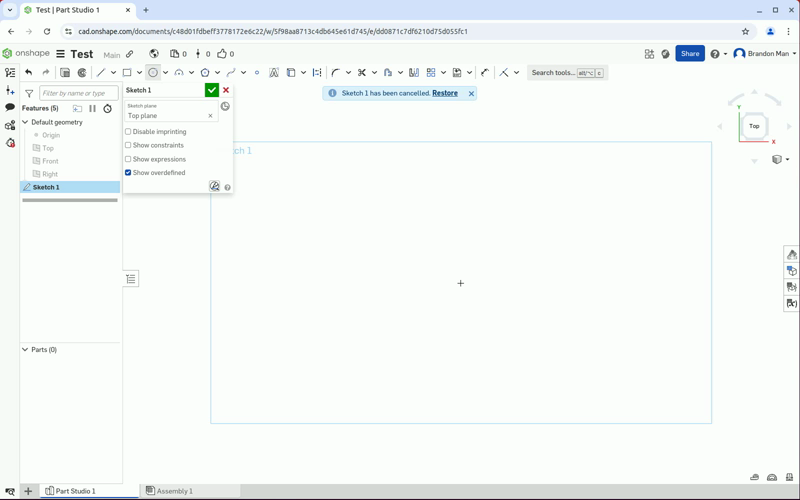
mouse_move(546, 282)
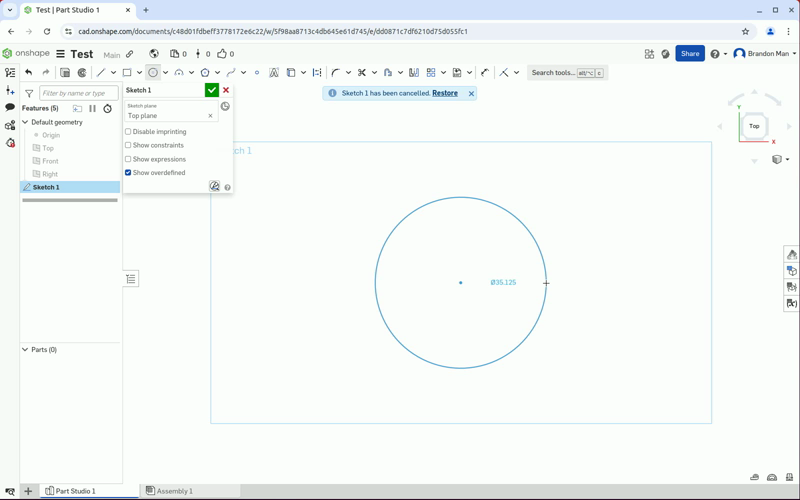
click(546, 282)
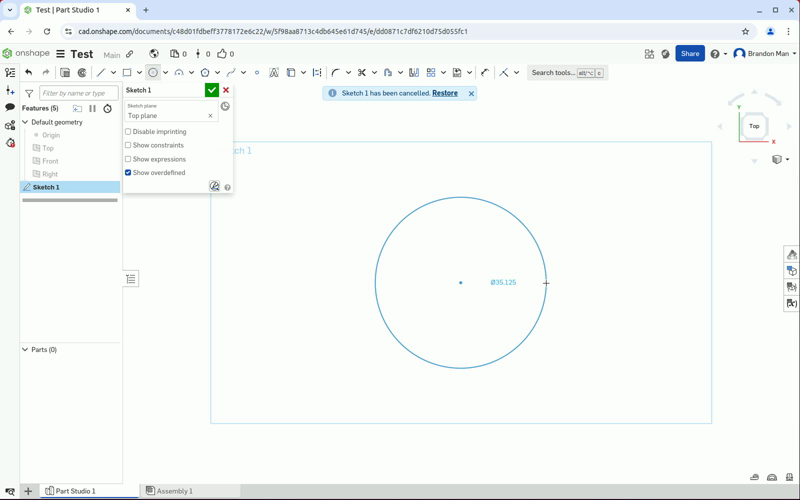
key(esc)
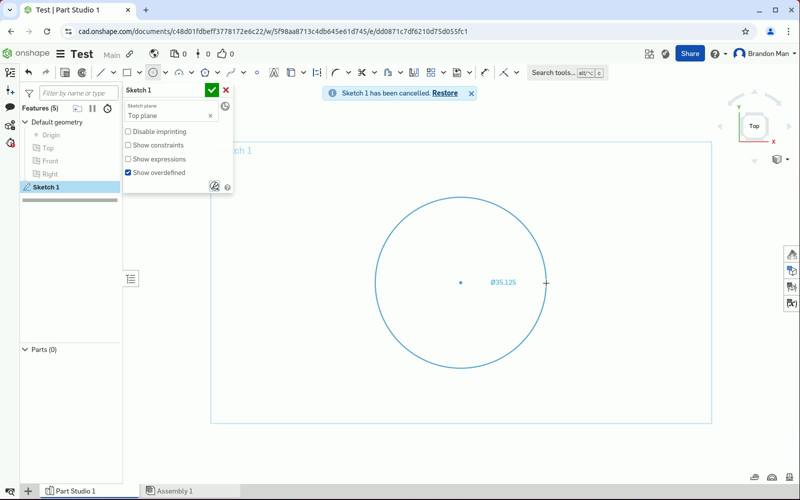
key(l)
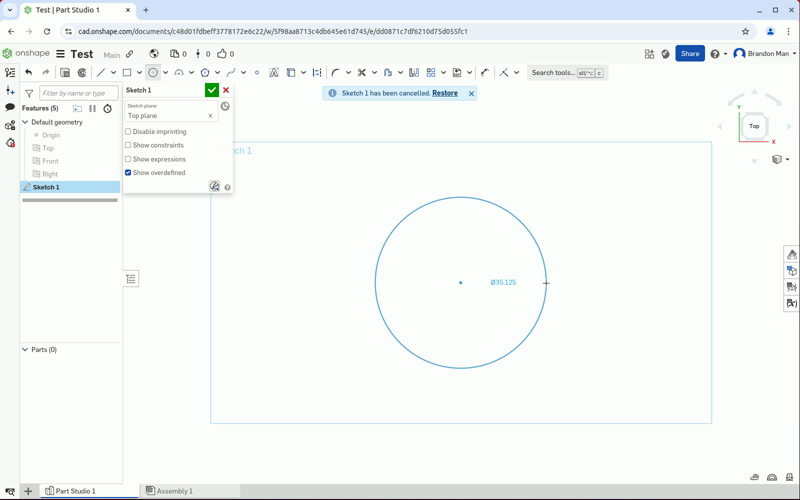
key_down(shift)
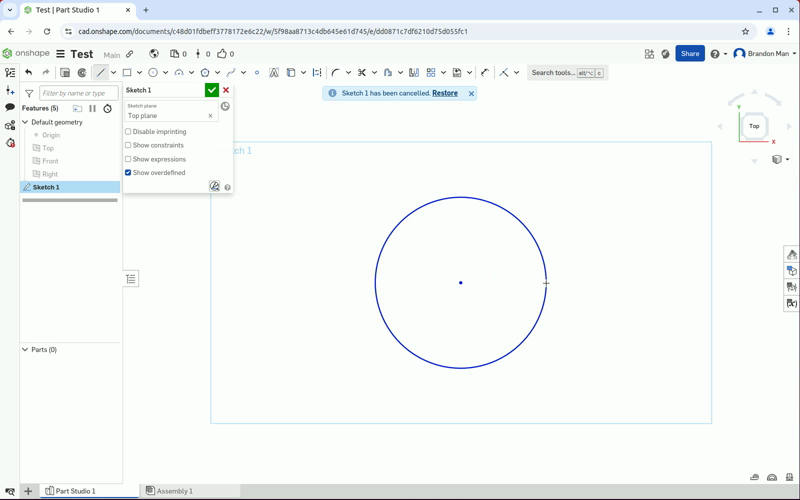
mouse_move(446, 288)
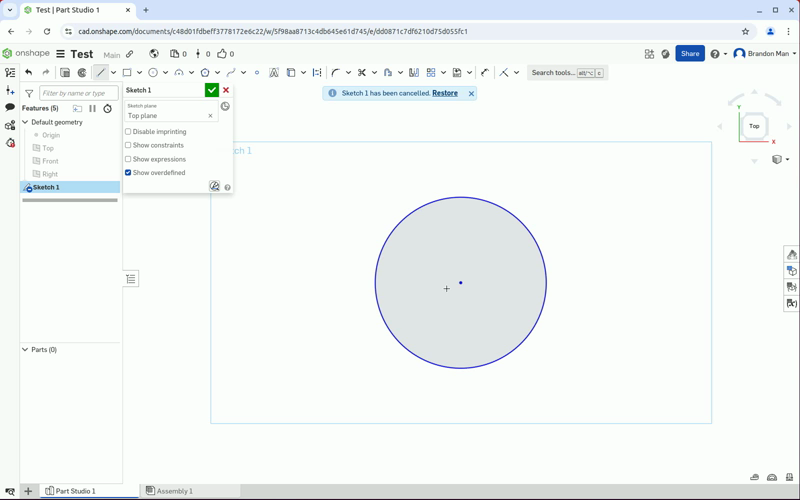
click(446, 288)
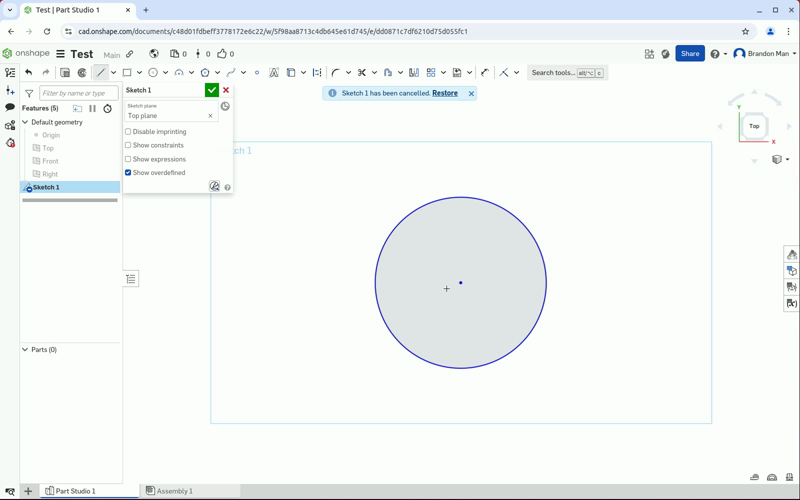
key_up(shift)
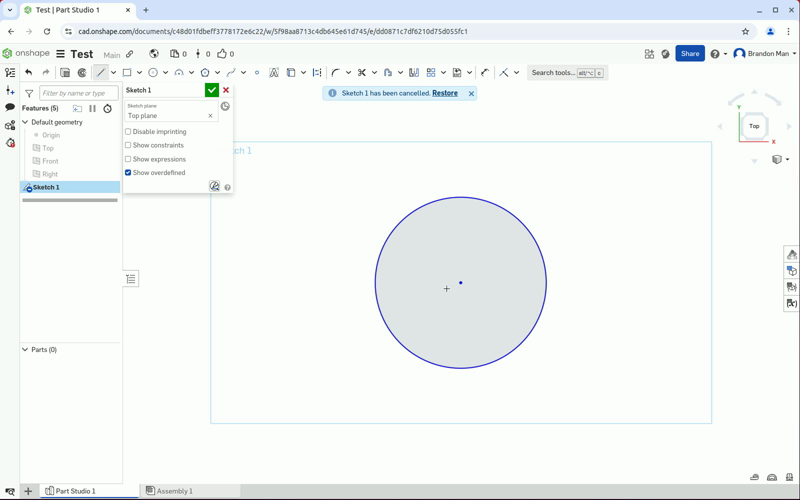
key_down(shift)
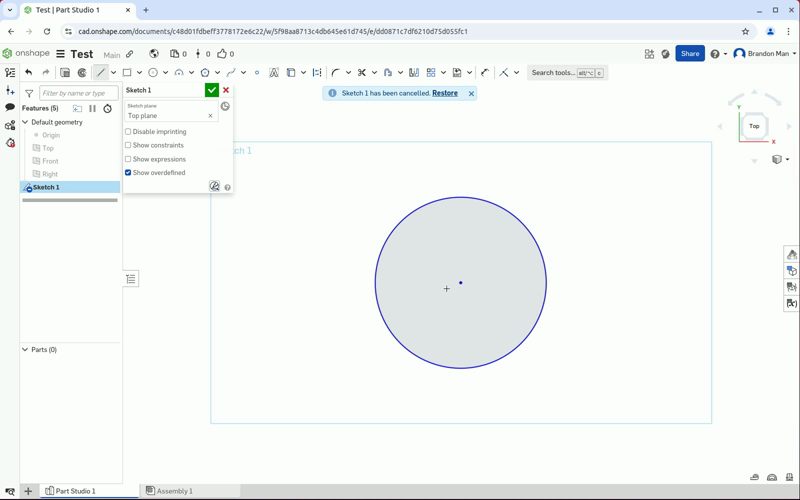
mouse_move(476, 288)
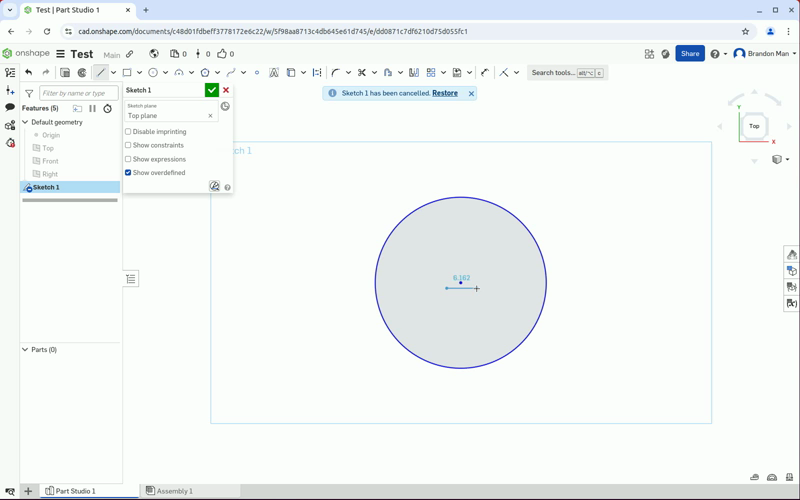
mouse_move(455, 288)
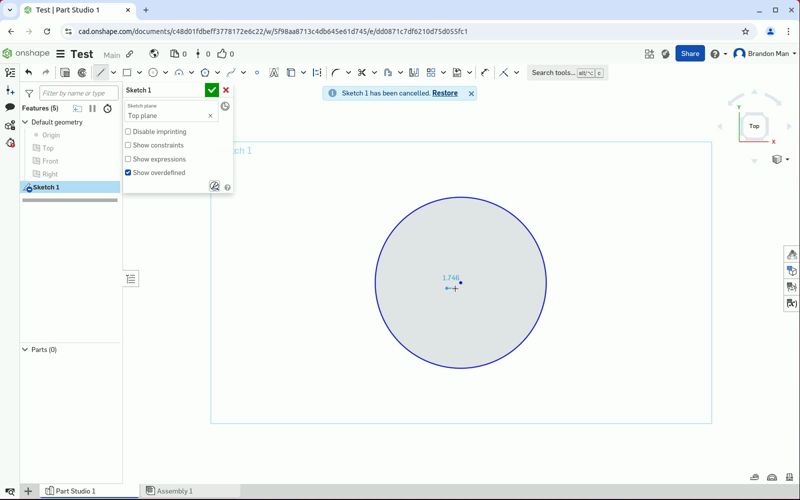
click(455, 288)
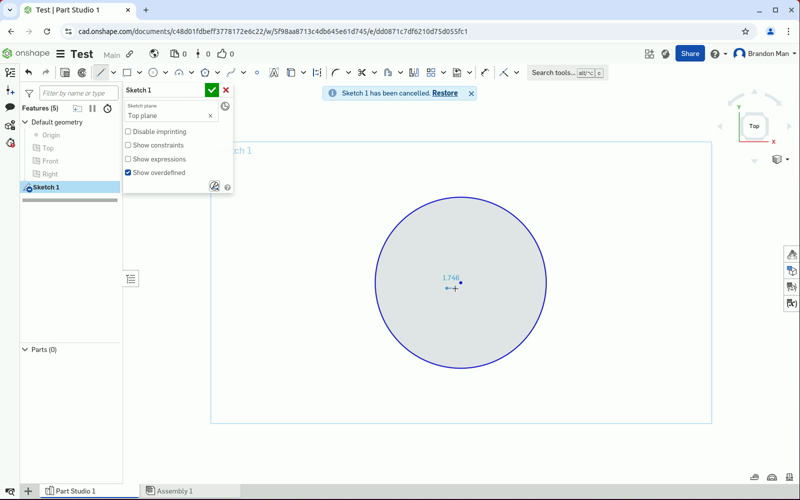
key_up(shift)
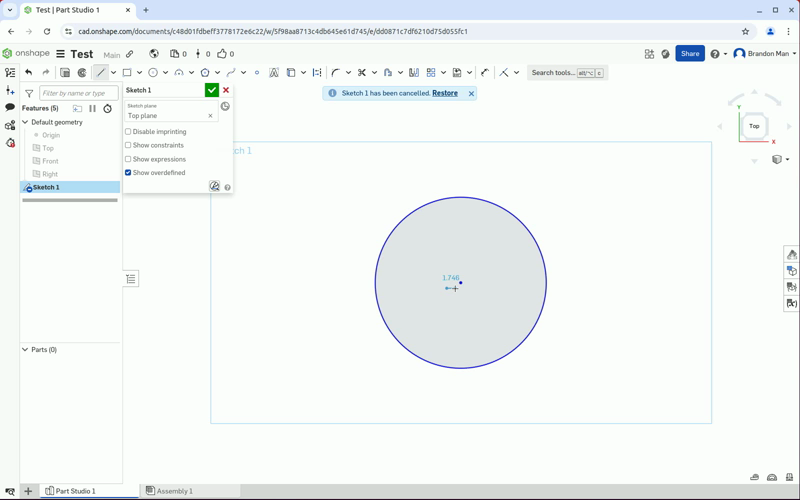
key_down(shift)
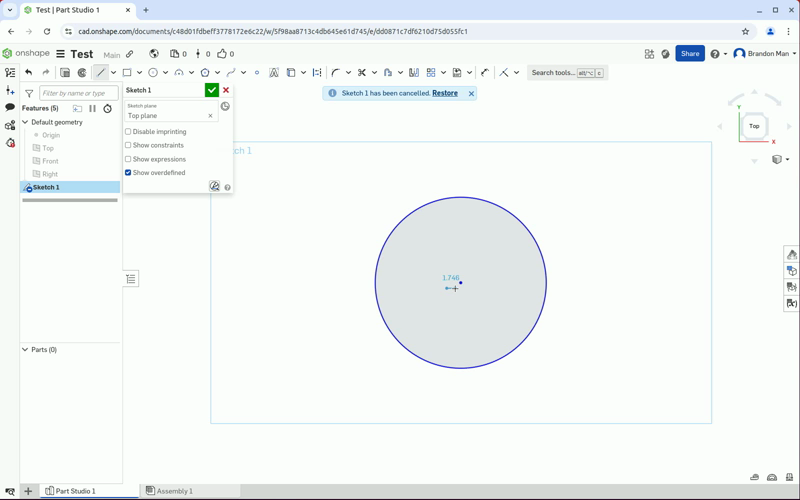
mouse_move(485, 288)
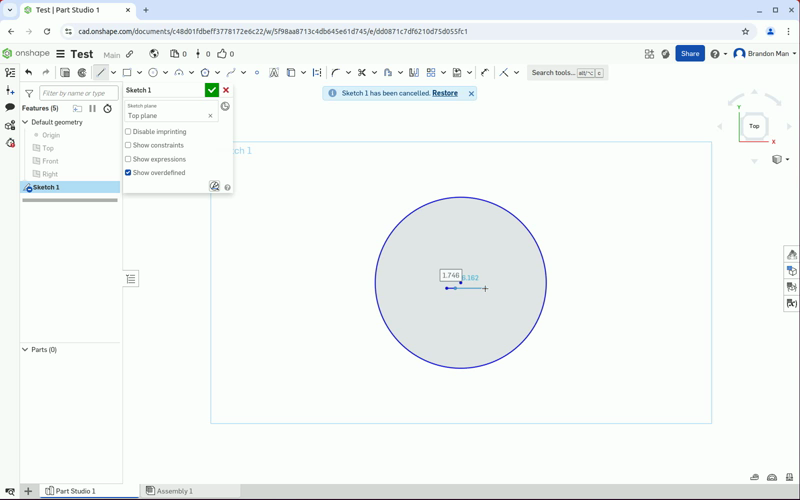
mouse_move(455, 297)
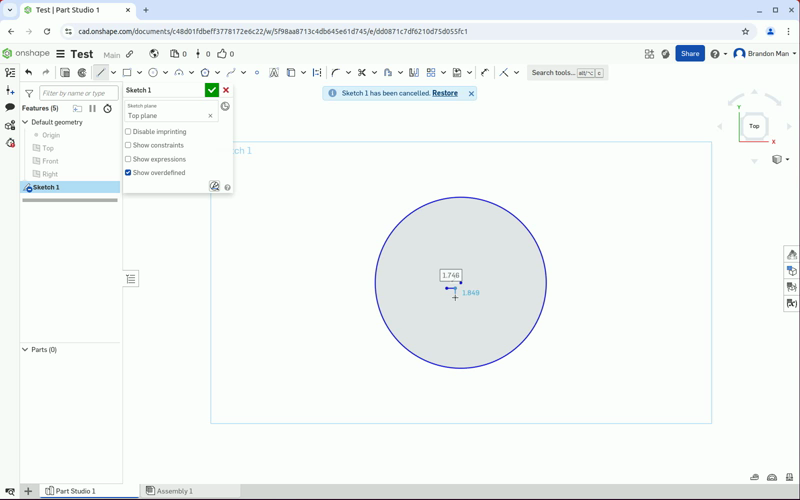
click(455, 297)
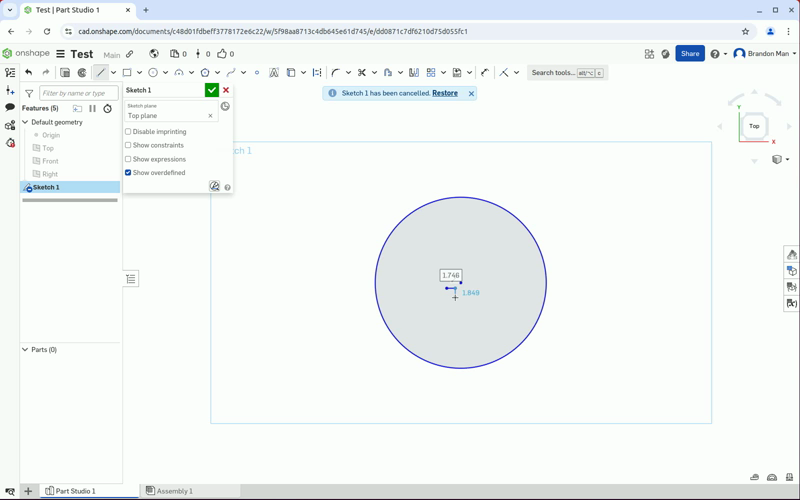
key_up(shift)
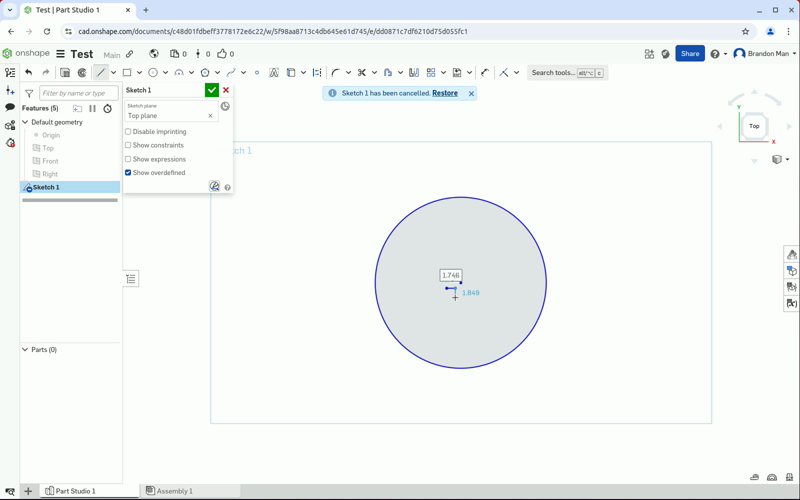
key_down(shift)
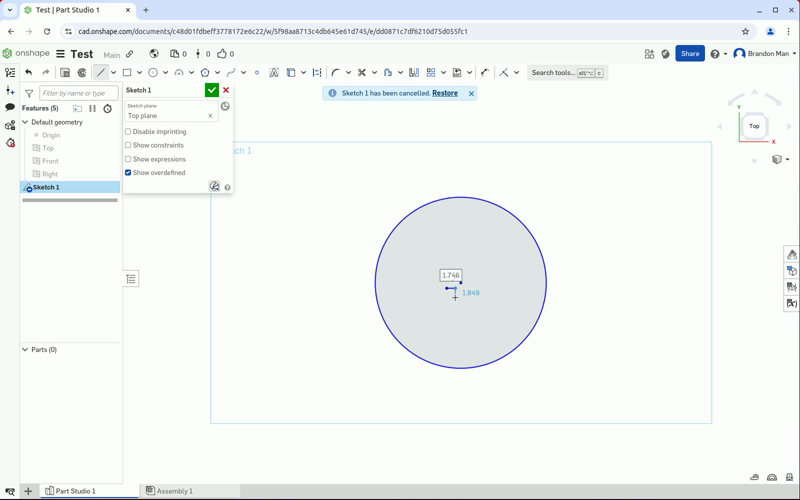
mouse_move(485, 297)
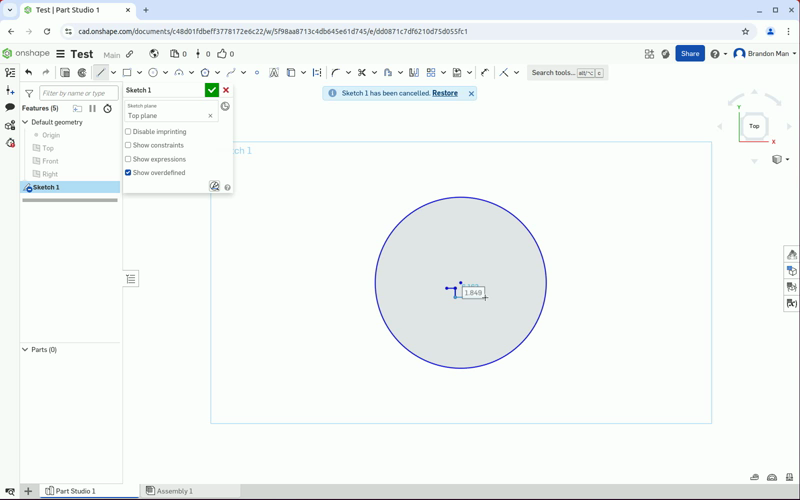
mouse_move(464, 297)
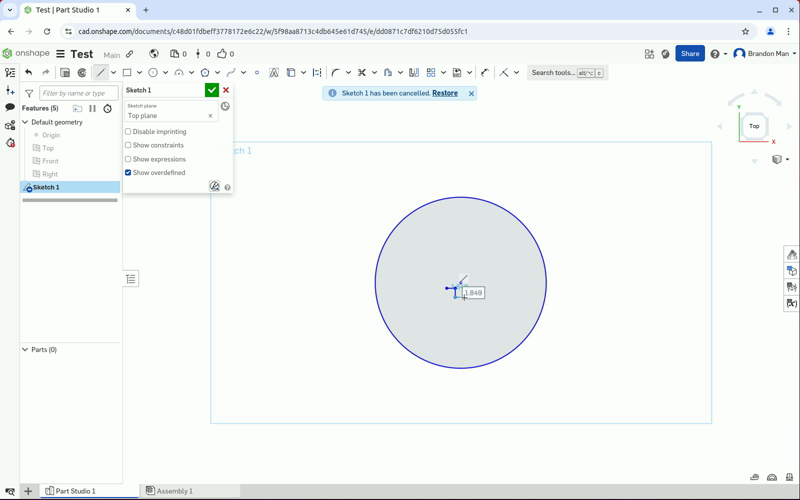
click(464, 297)
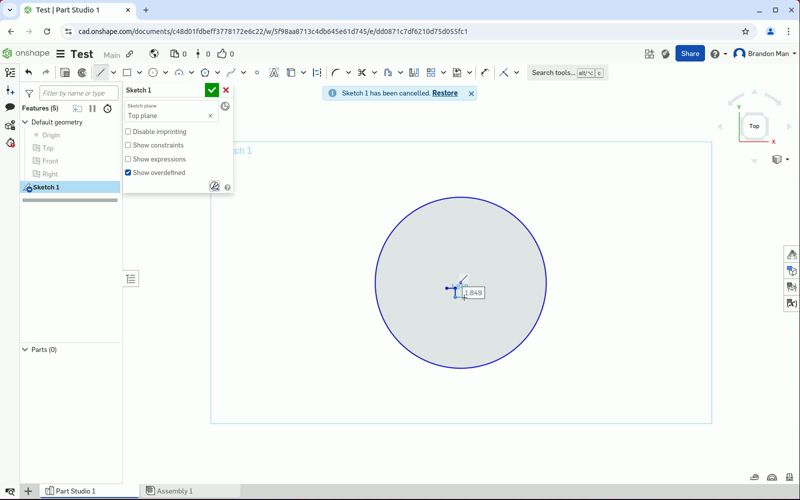
key_up(shift)
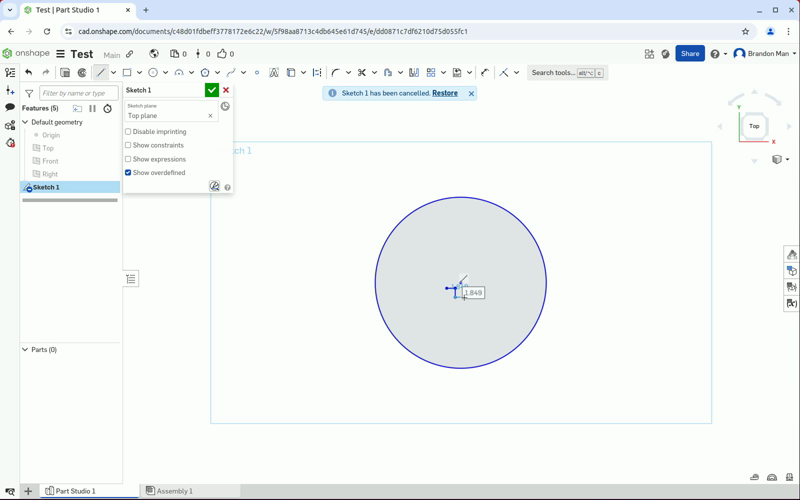
key_down(shift)
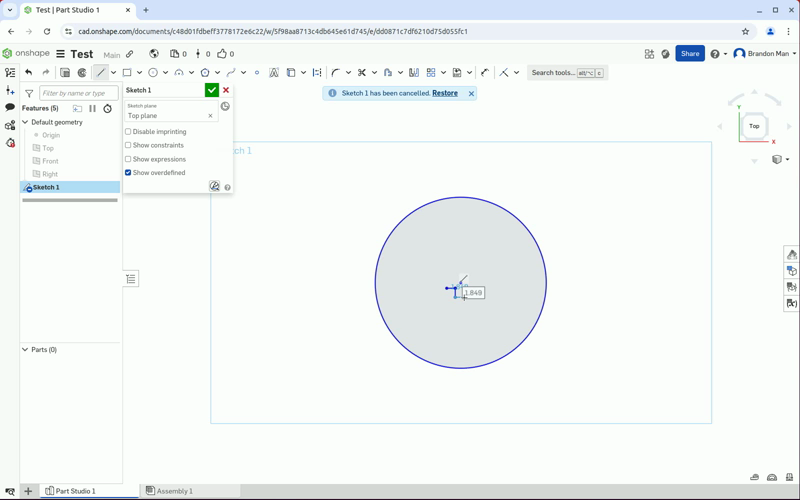
mouse_move(494, 297)
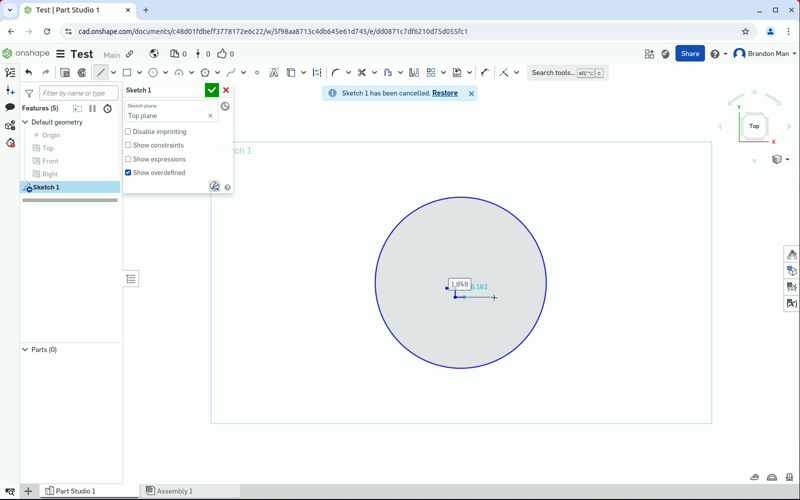
mouse_move(464, 288)
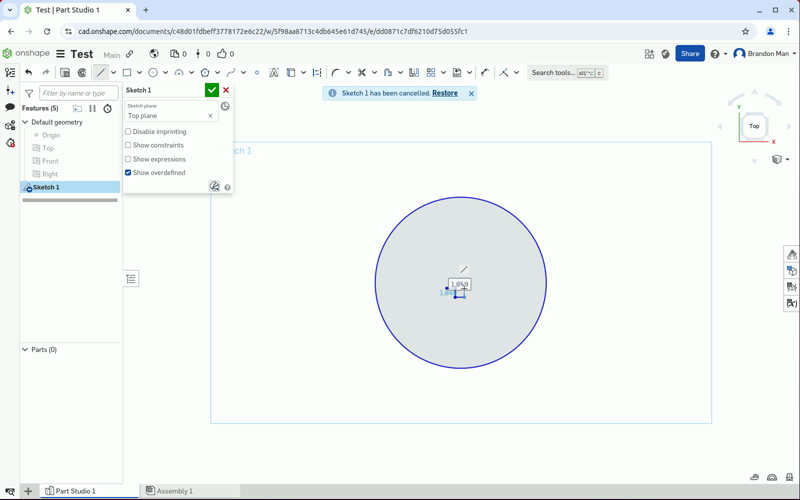
click(464, 288)
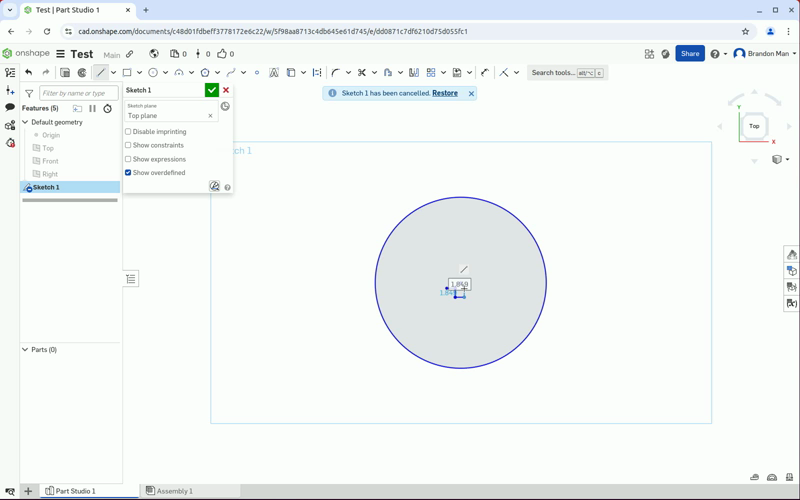
key_up(shift)
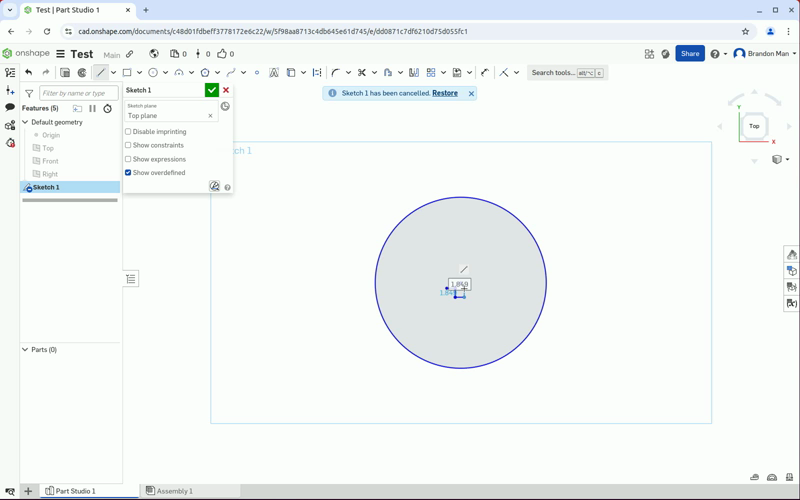
key_down(shift)
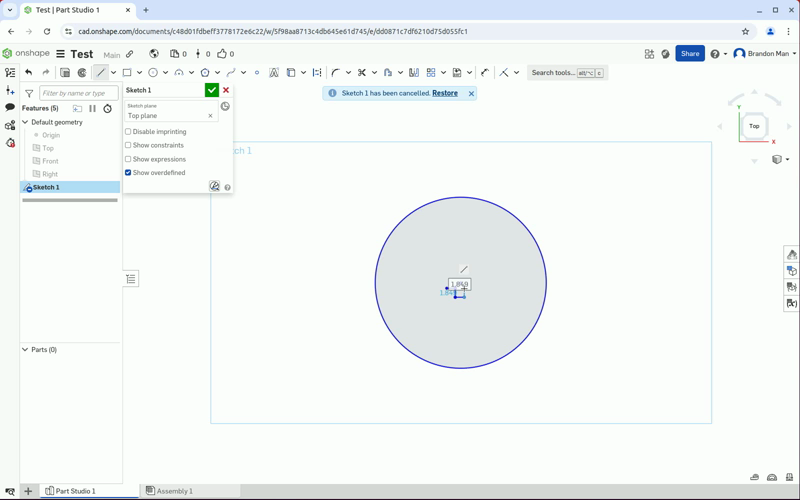
mouse_move(494, 288)
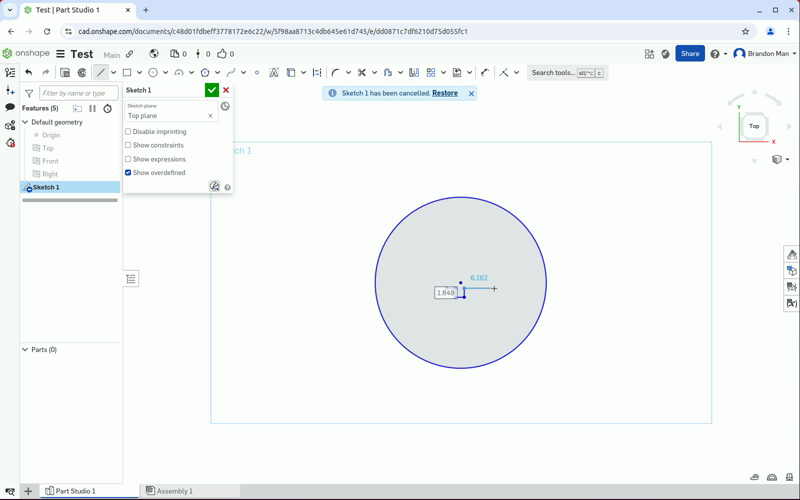
mouse_move(473, 288)
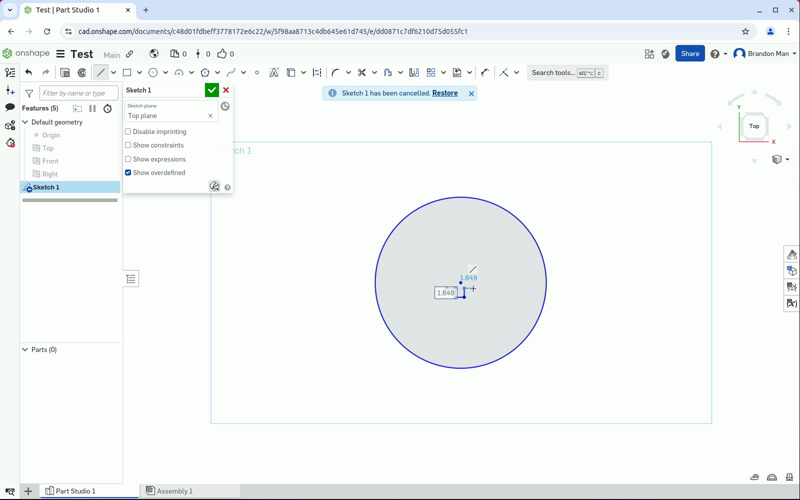
click(473, 288)
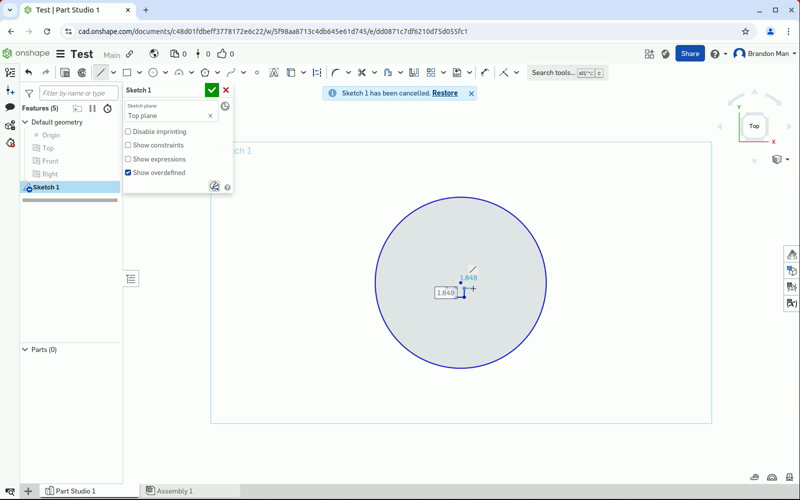
key_up(shift)
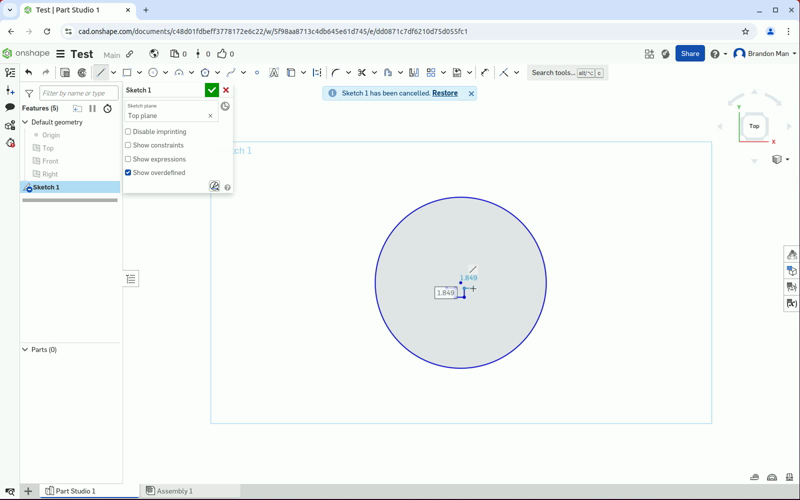
key_down(shift)
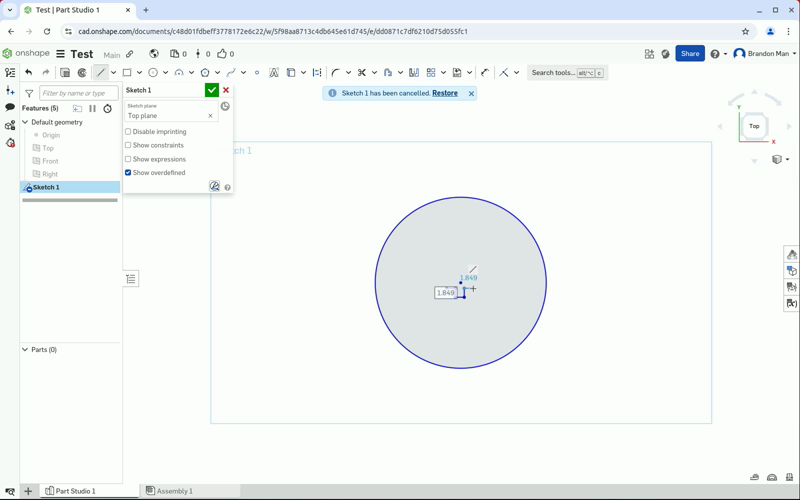
mouse_move(503, 288)
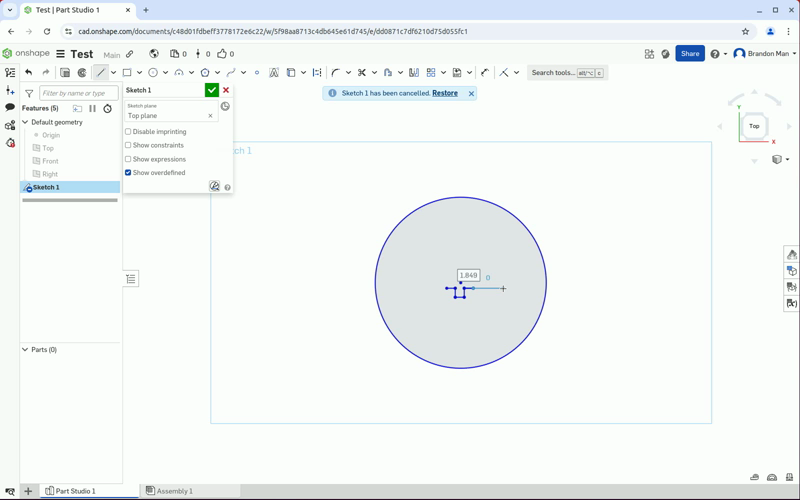
mouse_move(473, 277)
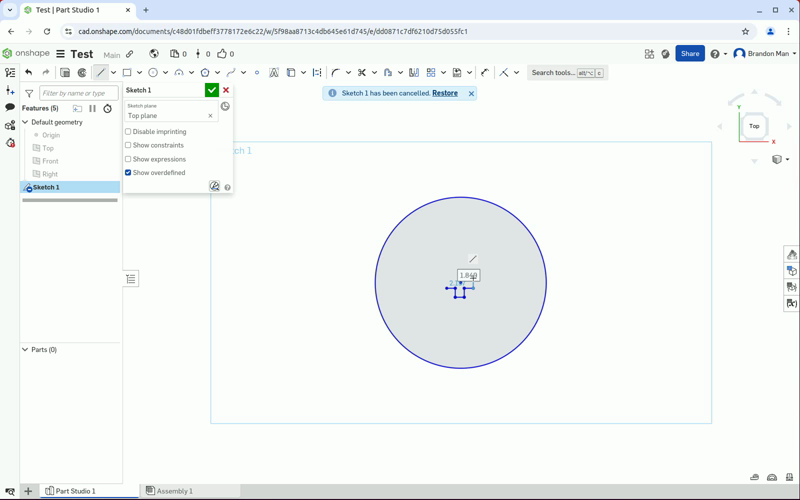
click(473, 277)
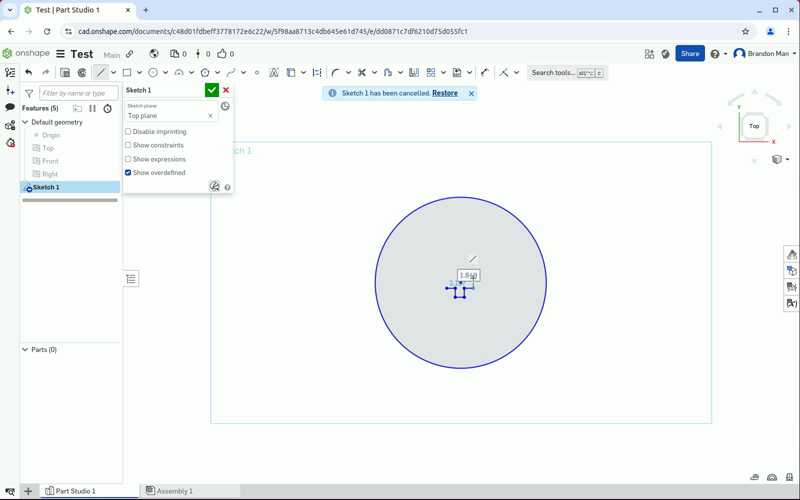
key_up(shift)
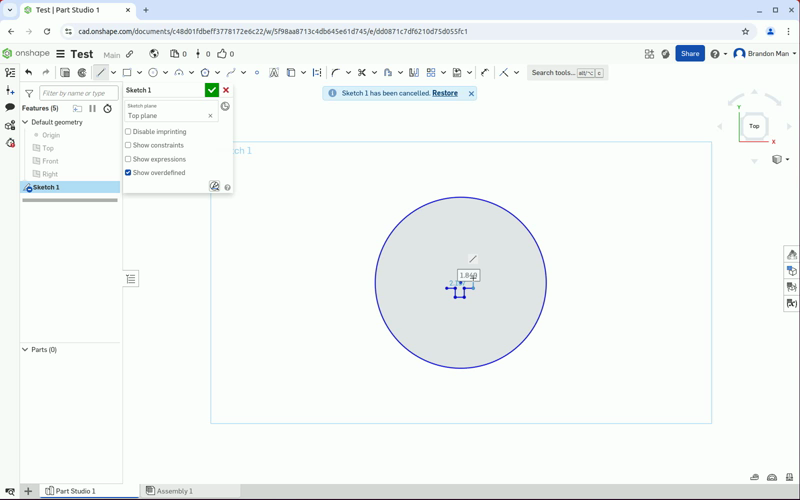
key_down(shift)
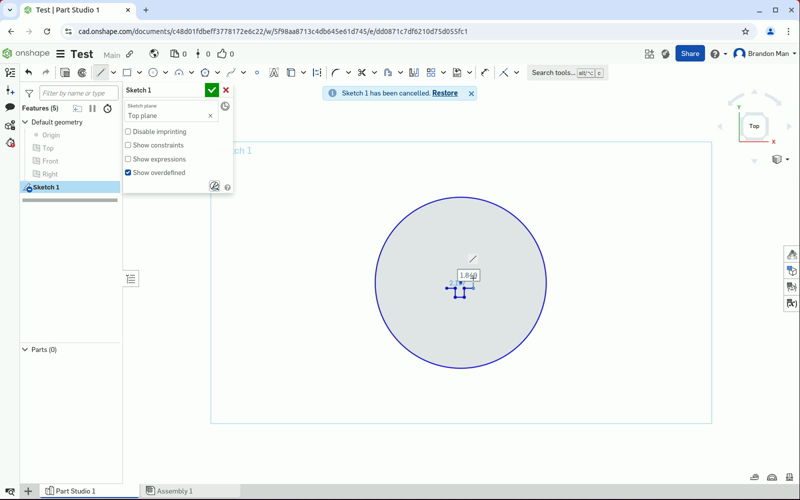
mouse_move(503, 277)
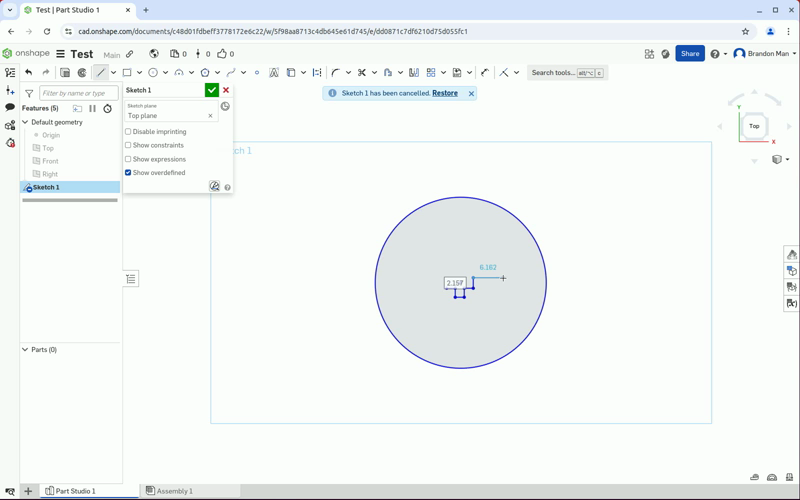
mouse_move(464, 277)
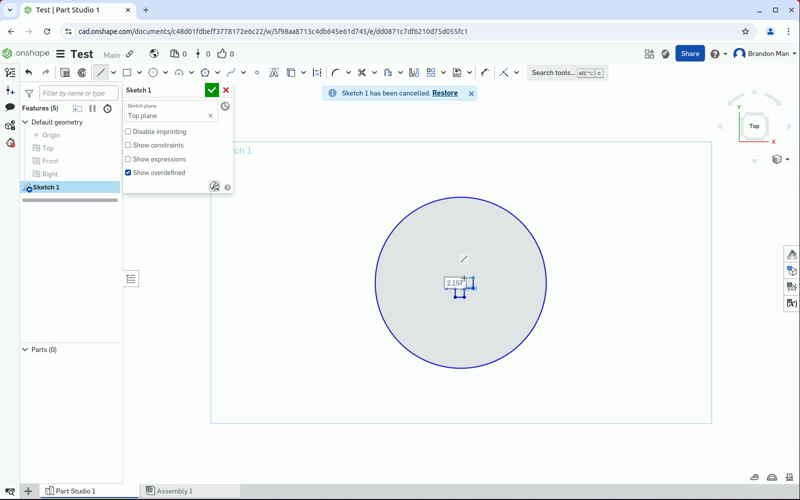
click(464, 277)
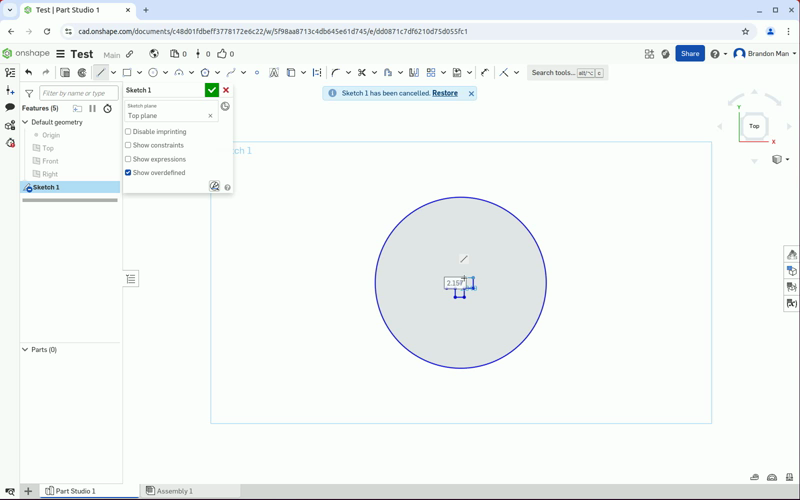
key_up(shift)
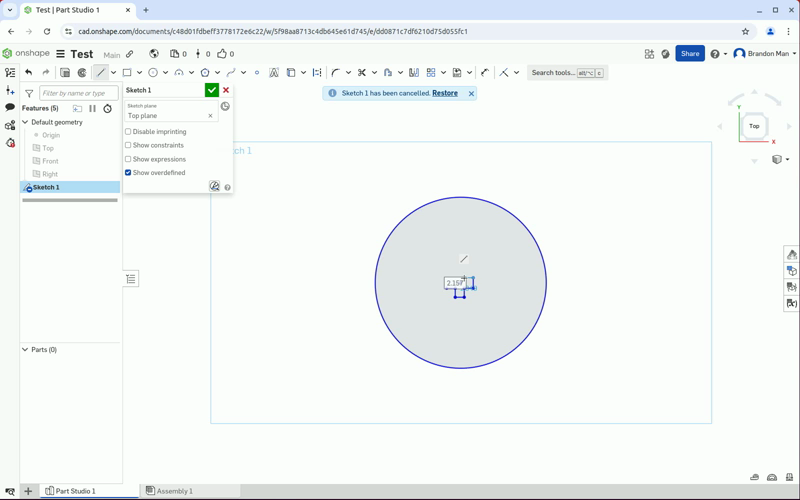
key_down(shift)
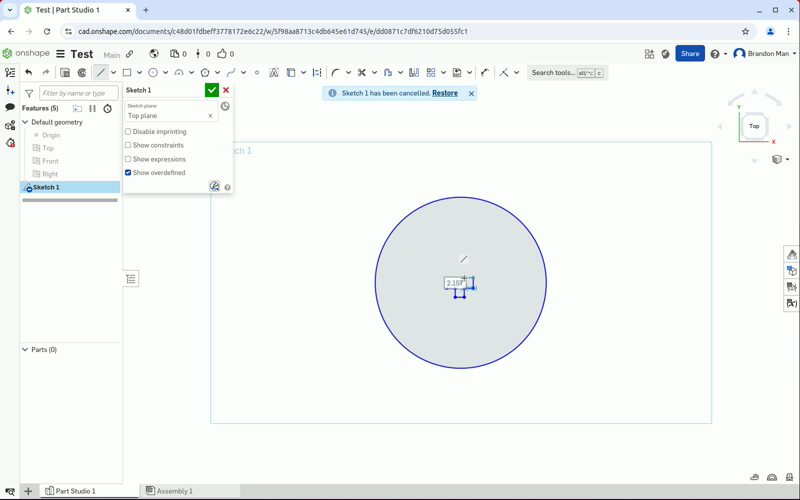
mouse_move(494, 277)
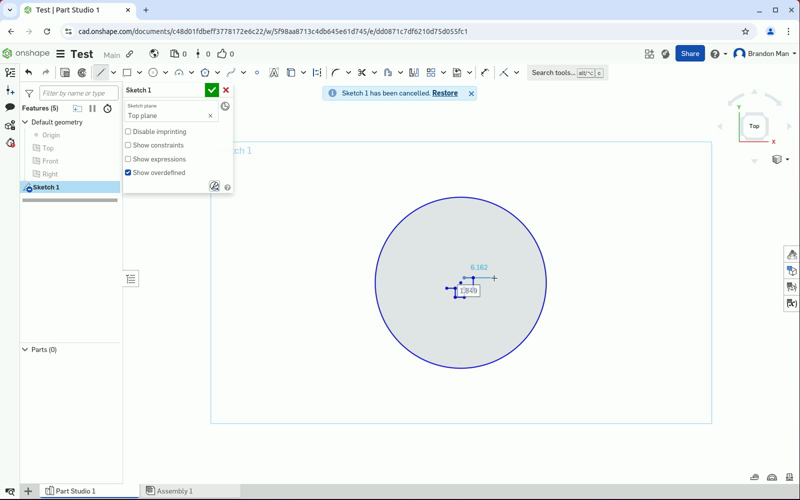
mouse_move(464, 268)
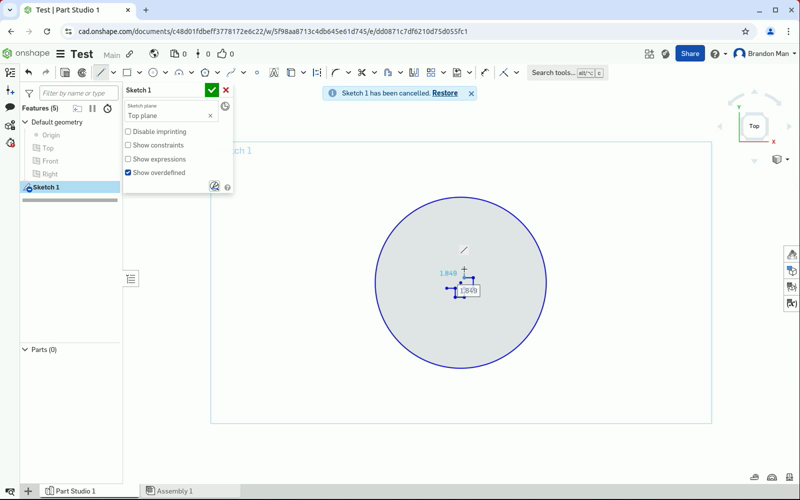
click(464, 268)
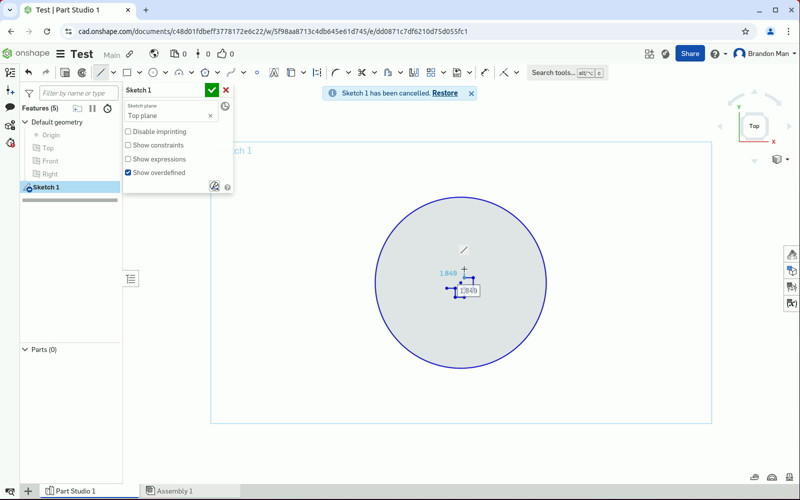
key_up(shift)
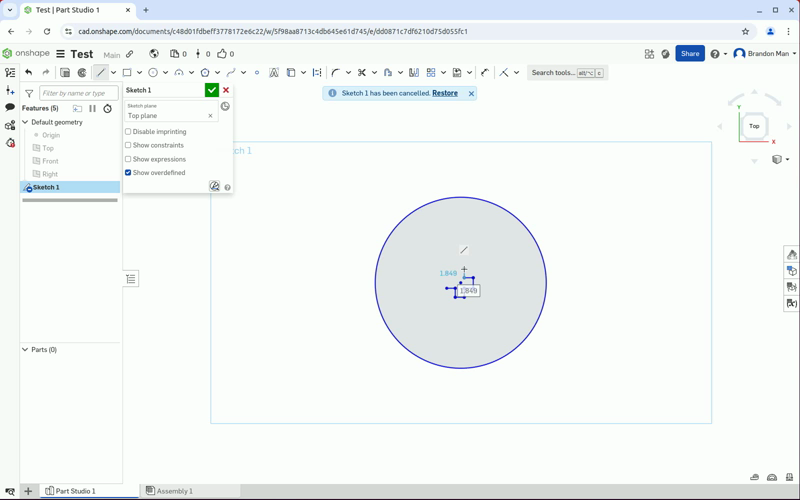
key_down(shift)
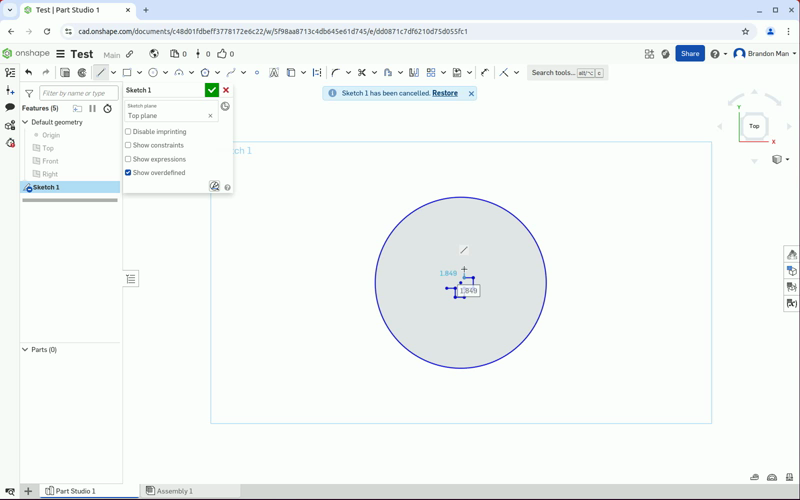
mouse_move(494, 268)
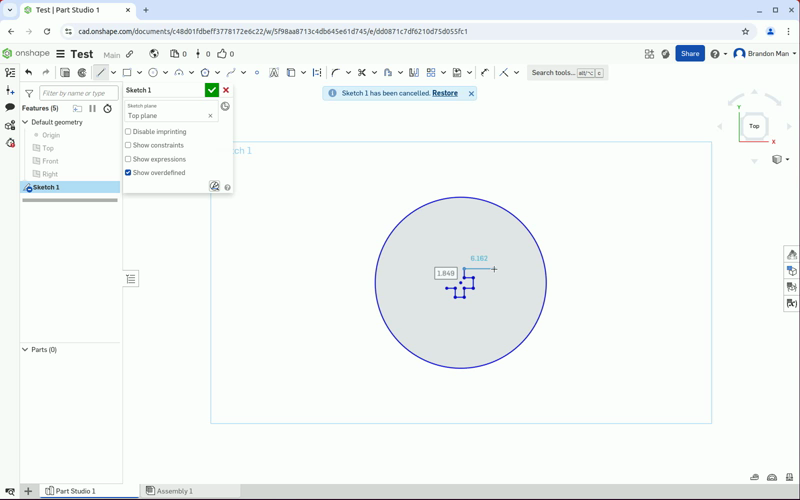
mouse_move(455, 268)
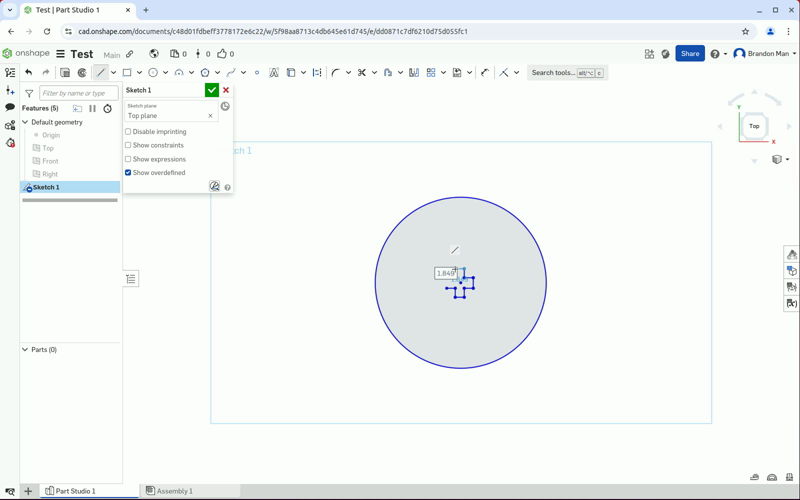
click(455, 268)
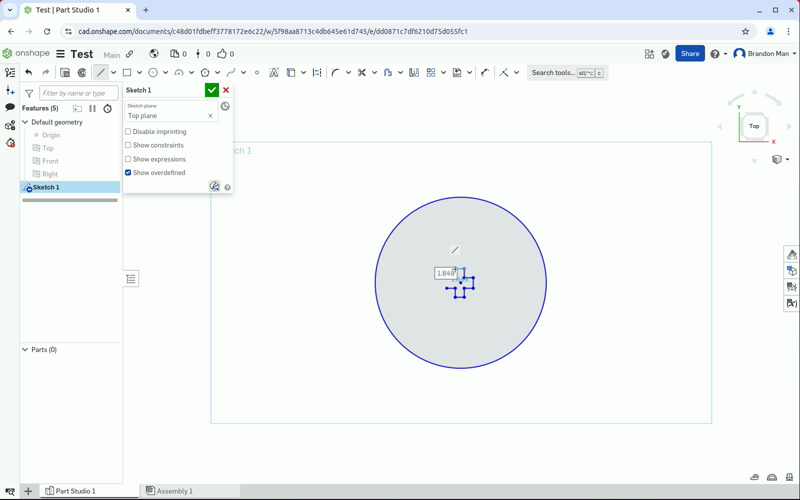
key_up(shift)
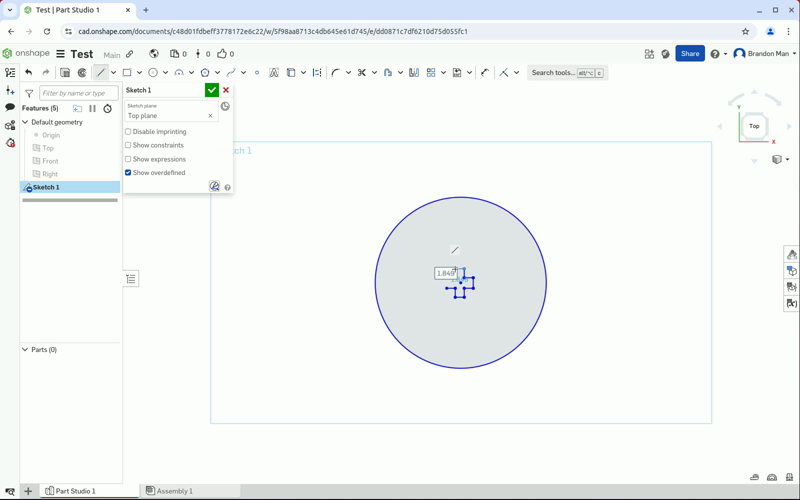
key_down(shift)
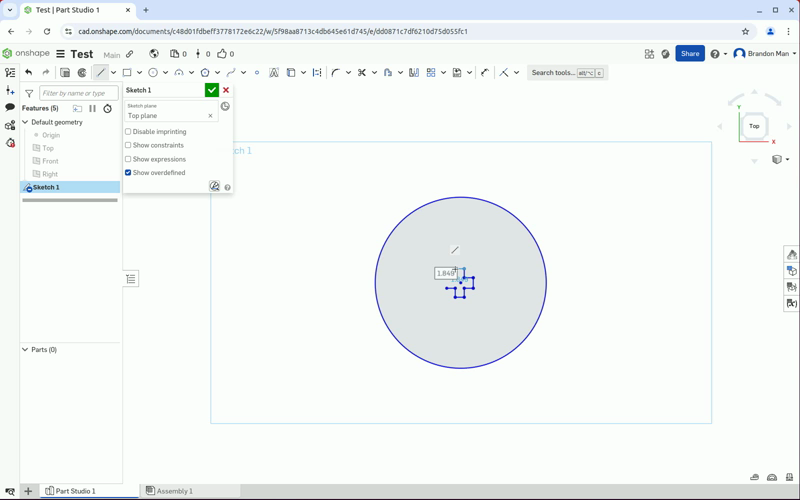
mouse_move(485, 268)
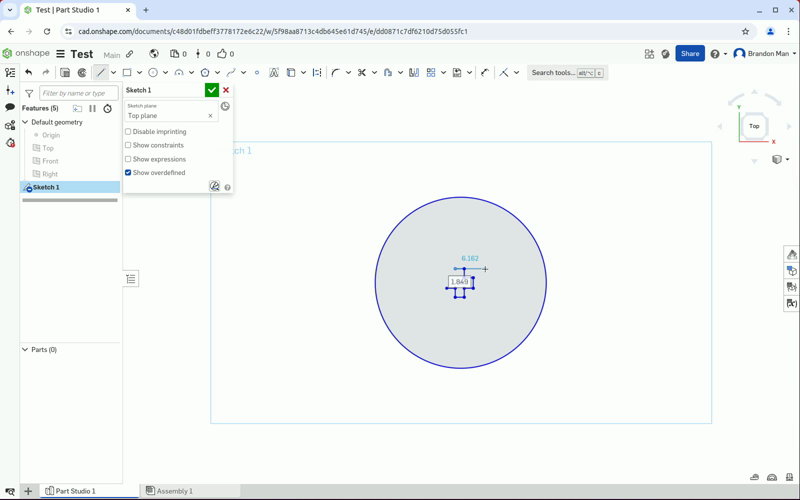
mouse_move(455, 277)
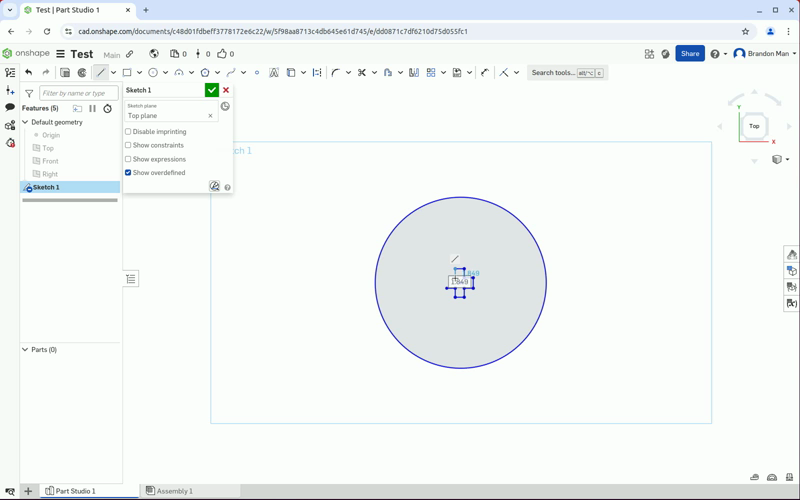
click(455, 277)
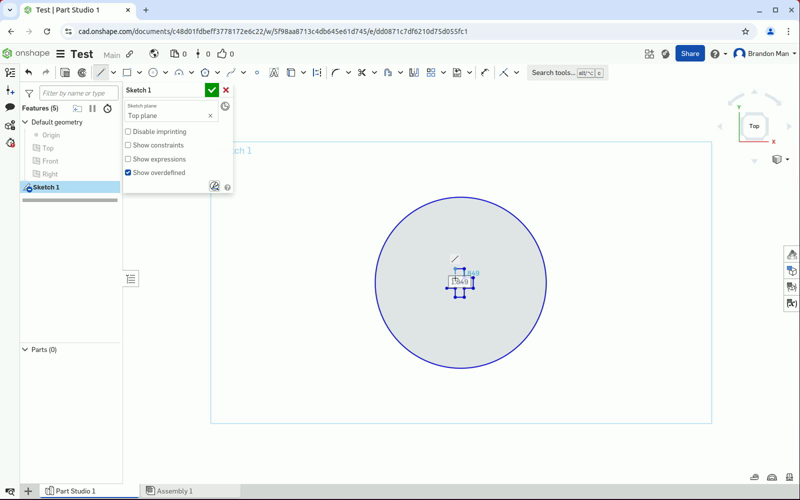
key_up(shift)
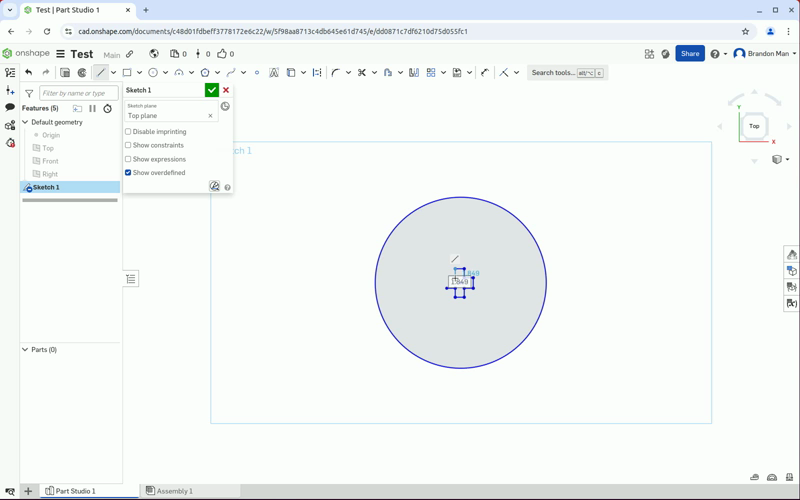
key_down(shift)
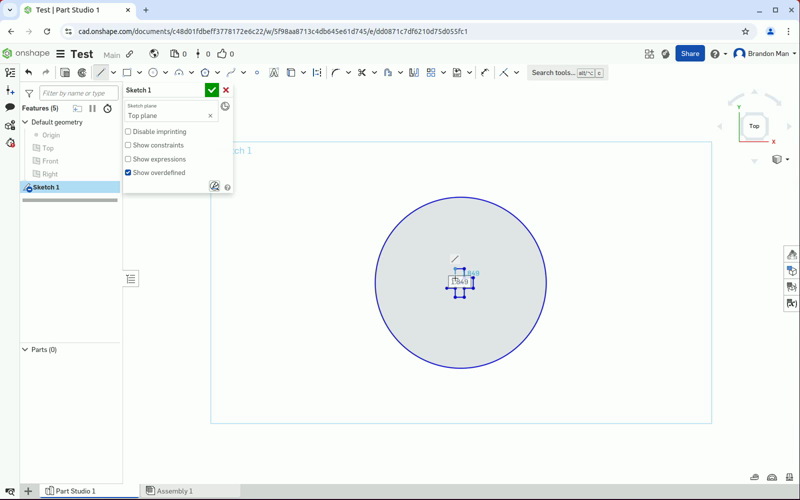
mouse_move(485, 277)
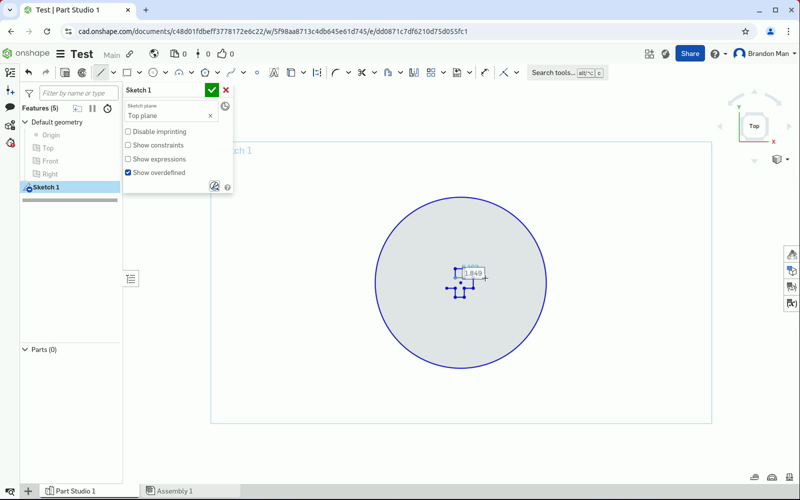
mouse_move(446, 277)
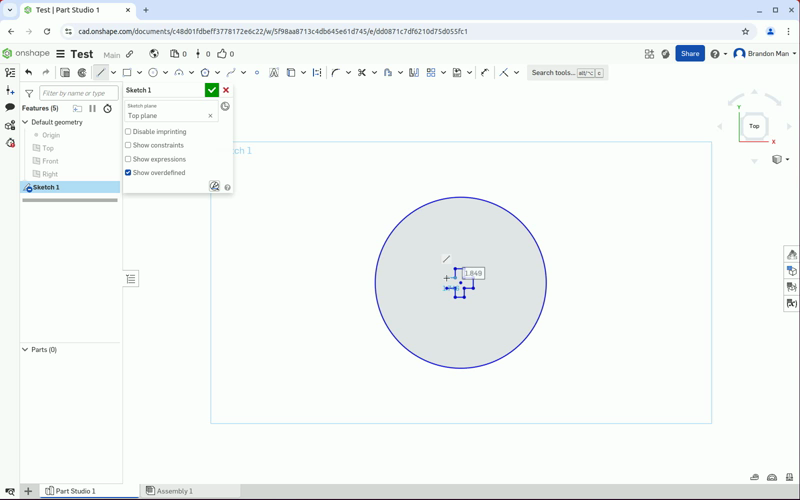
click(446, 277)
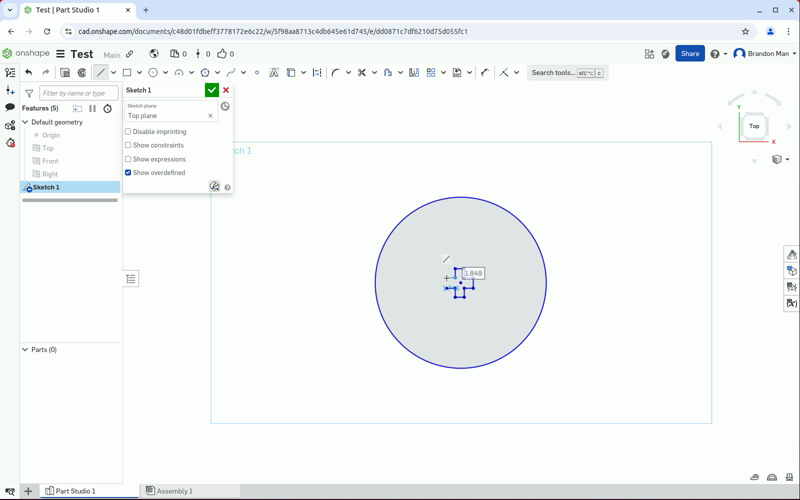
key_up(shift)
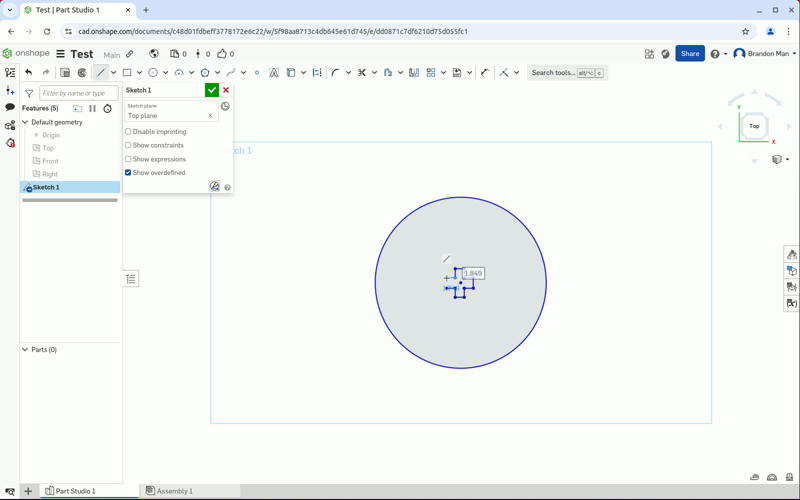
mouse_move(476, 277)
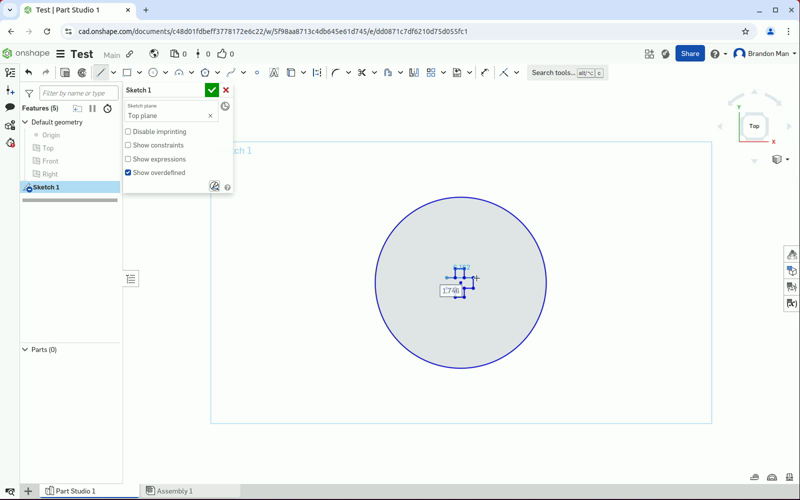
key_down(shift)
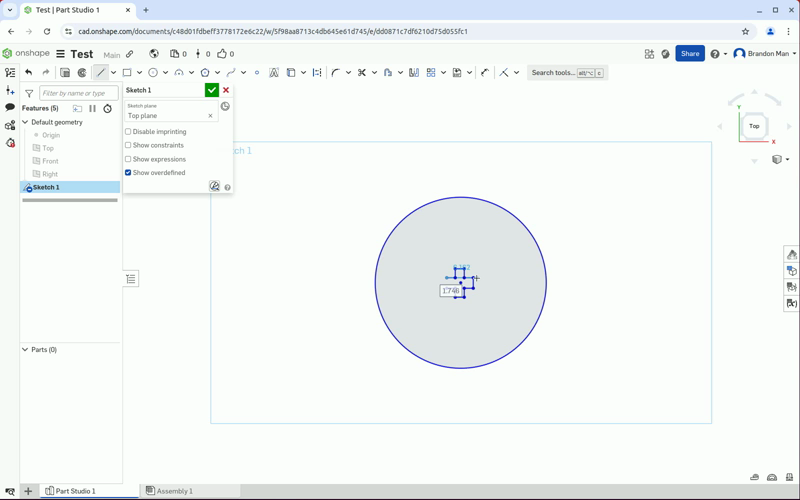
mouse_move(446, 288)
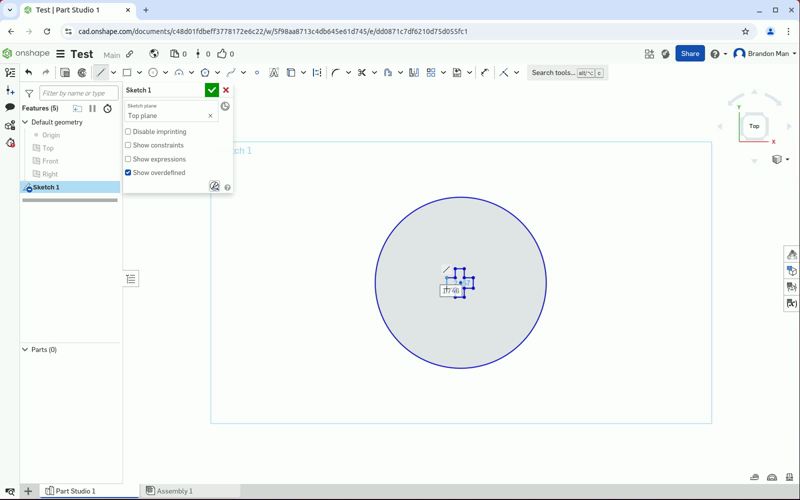
key_up(shift)
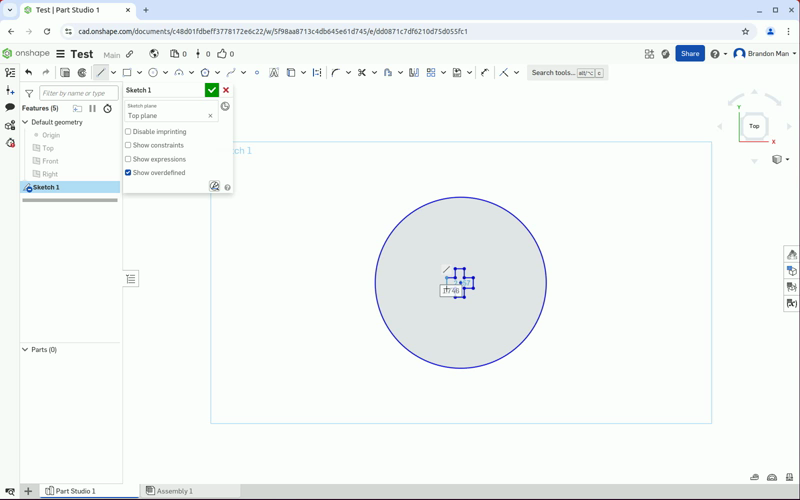
click(446, 288)
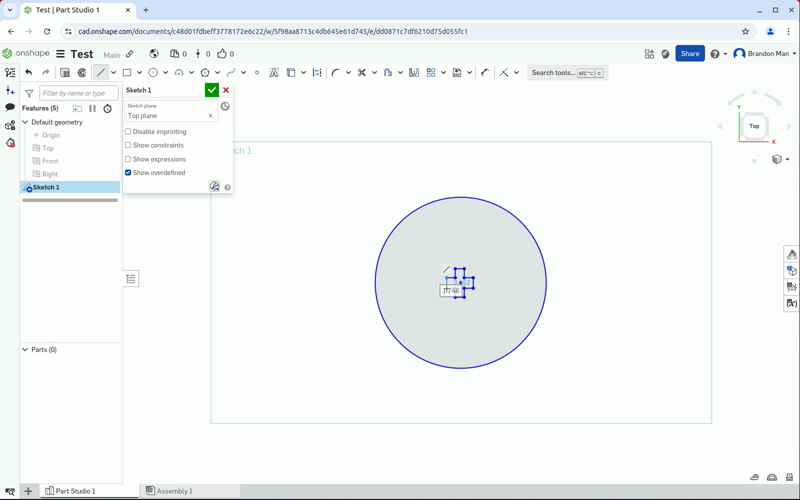
key(esc)
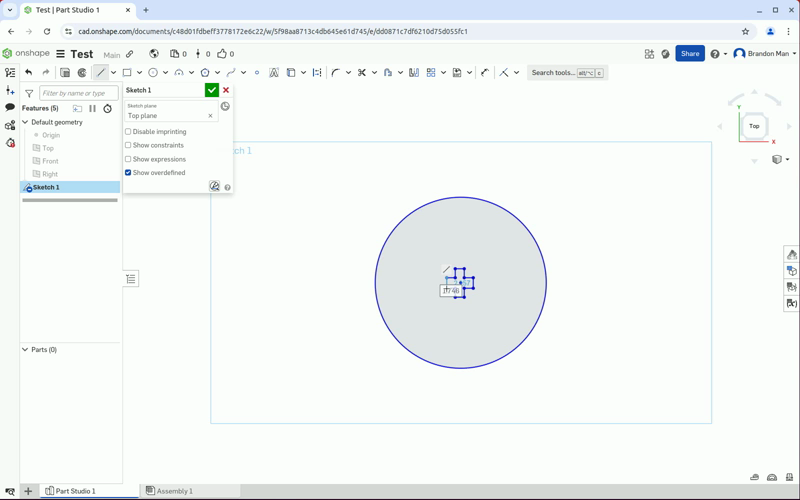
mouse_move(442, 217)
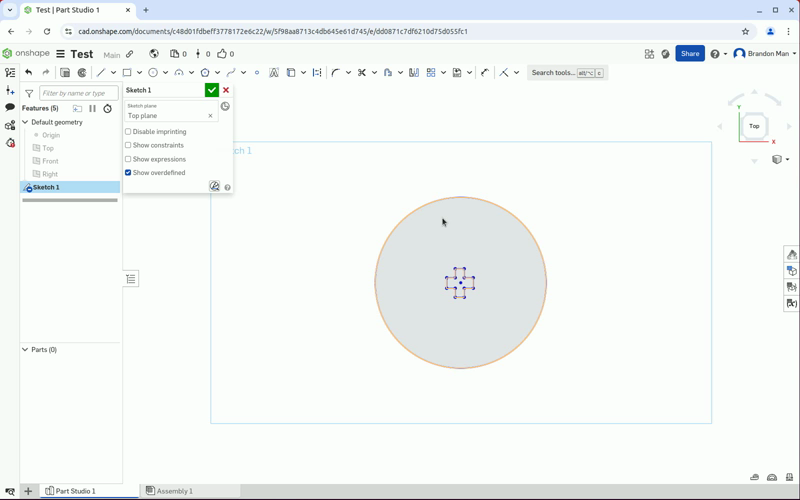
click(442, 217)
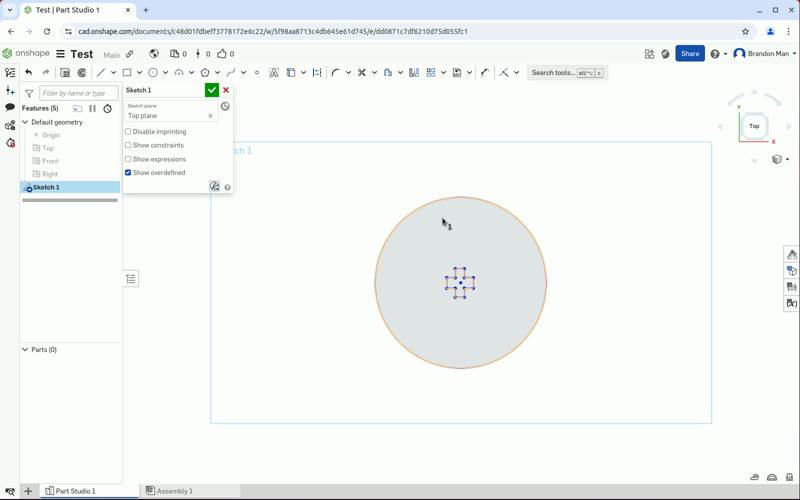
mouse_move(73, 352)
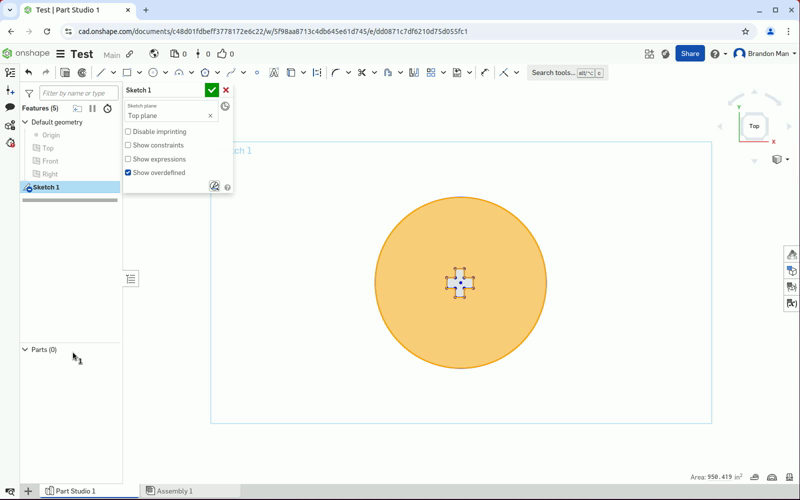
key(shift+y)
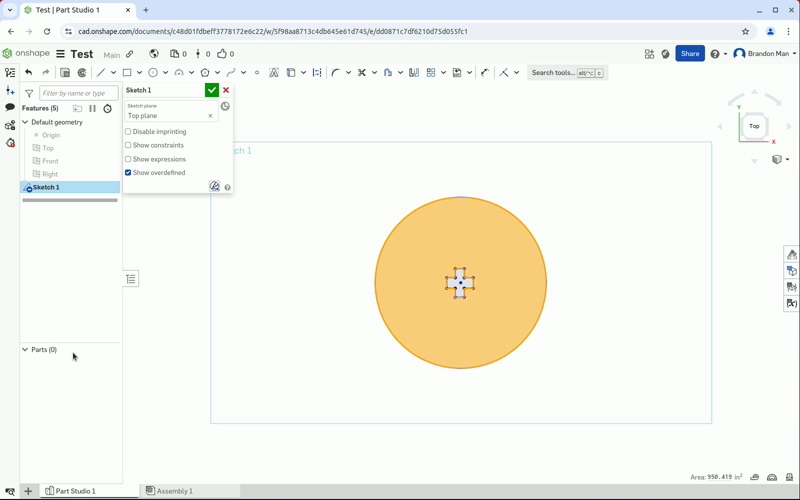
key(shift+e)
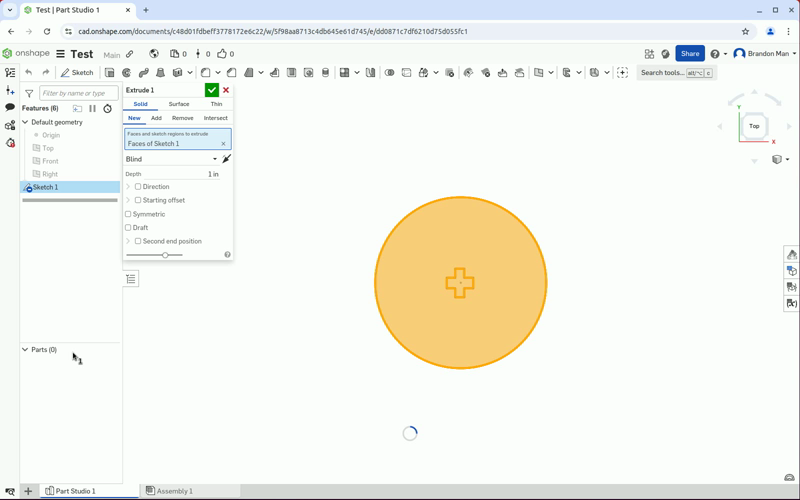
mouse_move(143, 106)
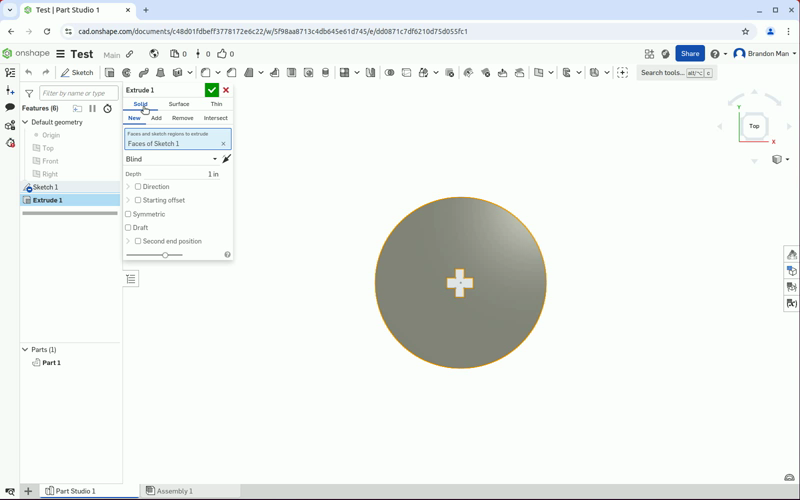
click(143, 106)
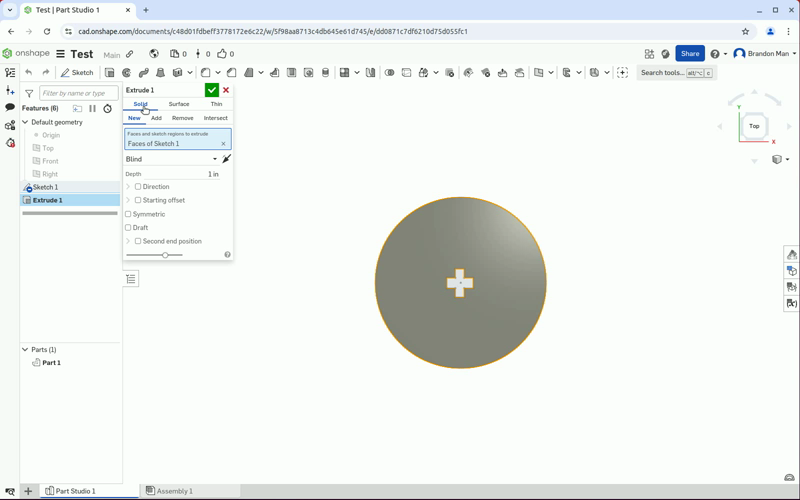
mouse_move(137, 120)
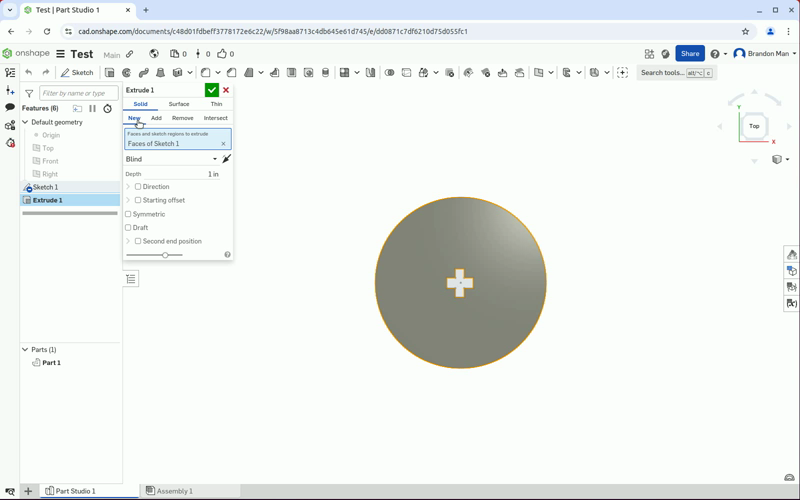
click(137, 120)
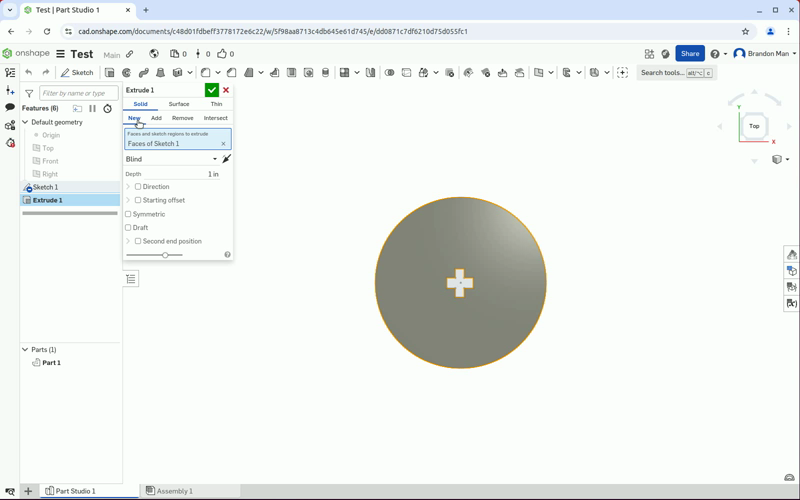
key(tab, 4)
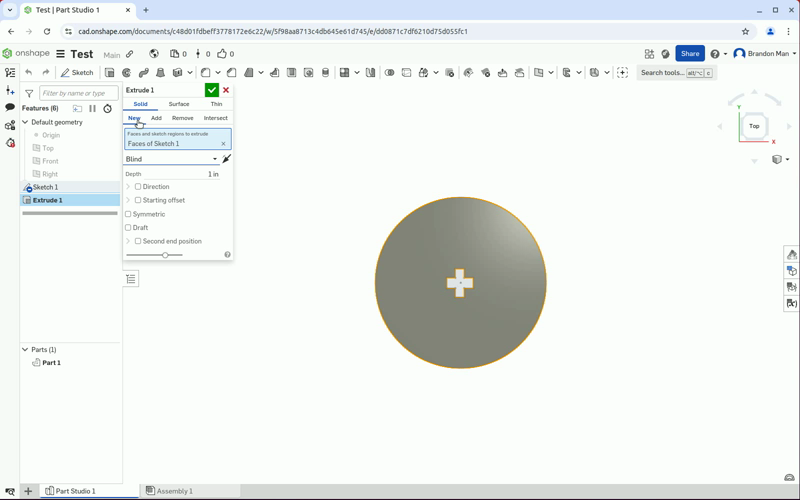
text(23.108)
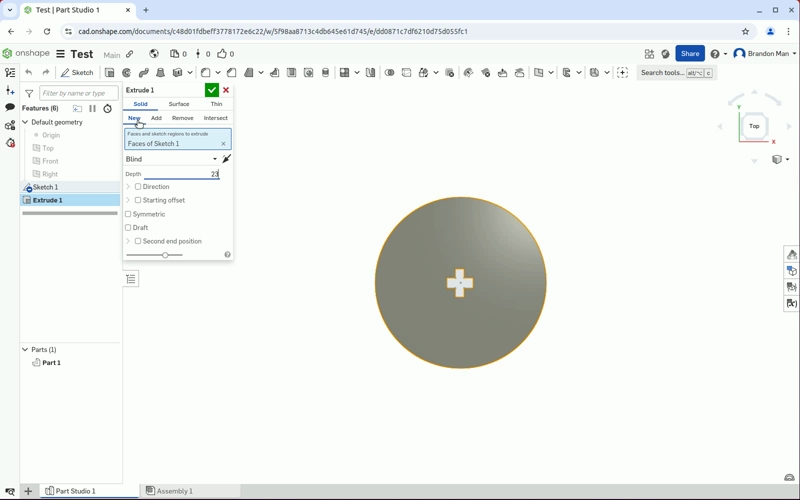
key(enter)
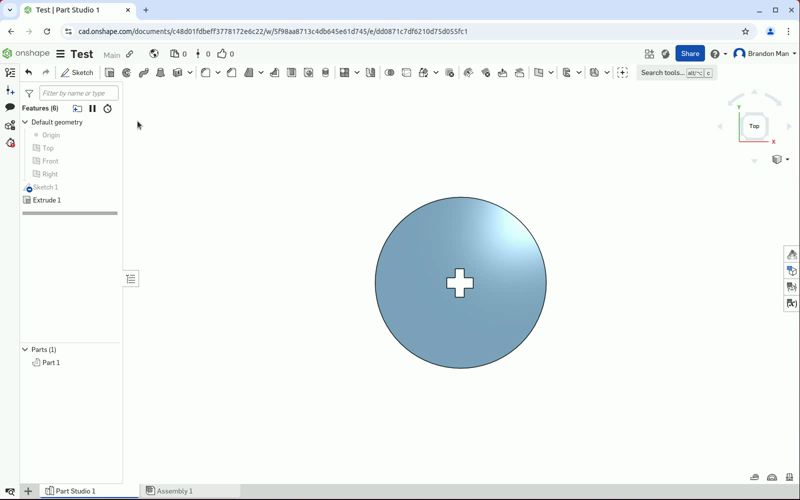
key(shift+h)
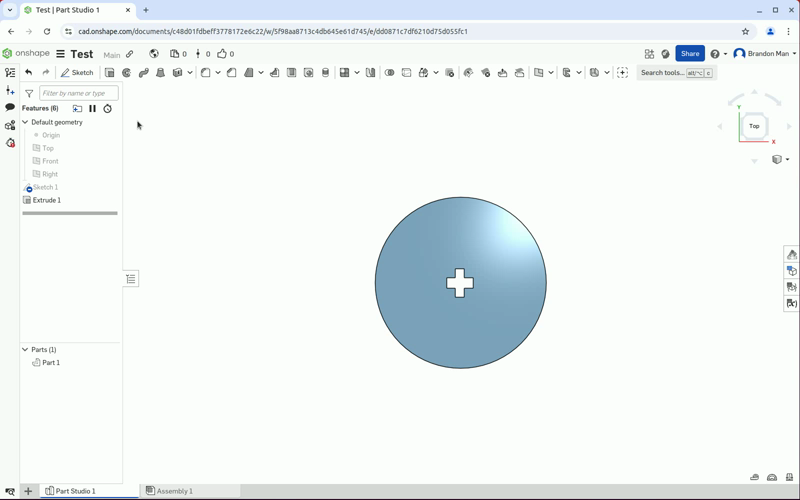
key(shift+h)
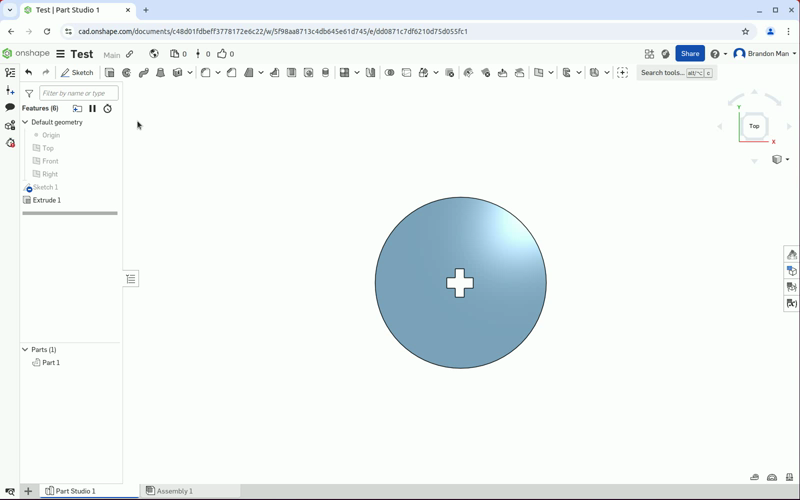
mouse_move(73, 189)
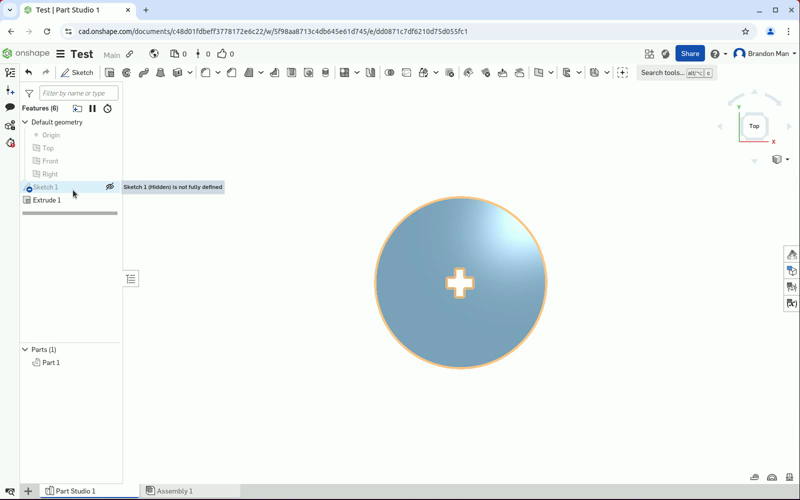
click(73, 189)
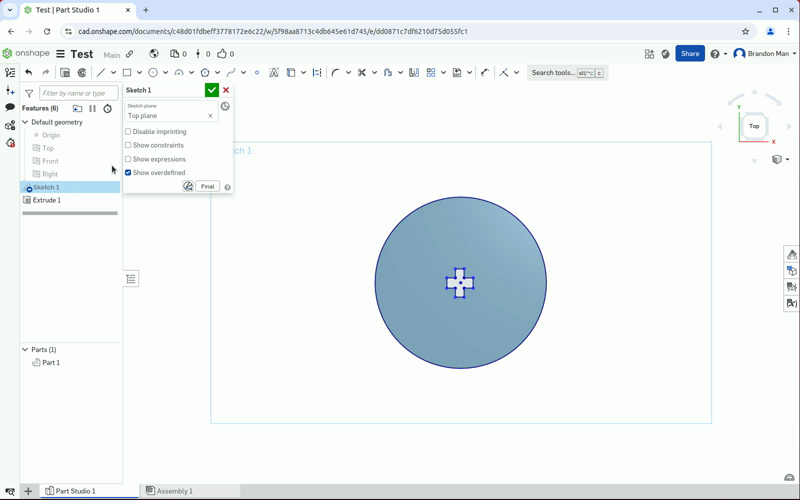
mouse_move(229, 92)
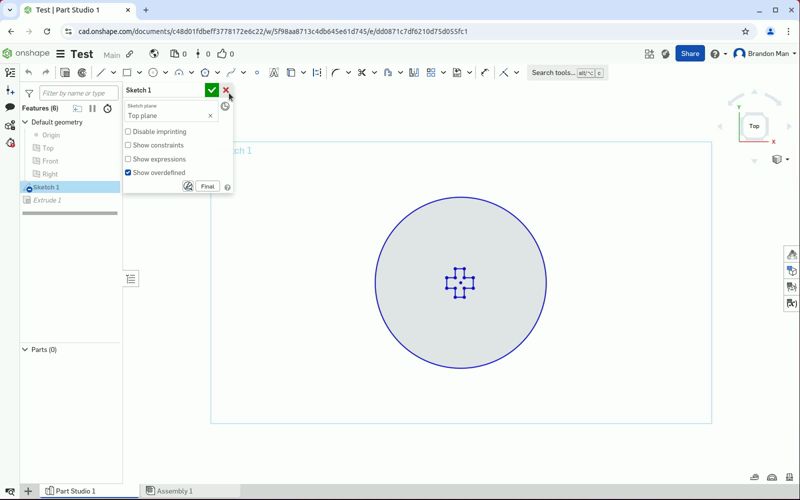
click(229, 92)
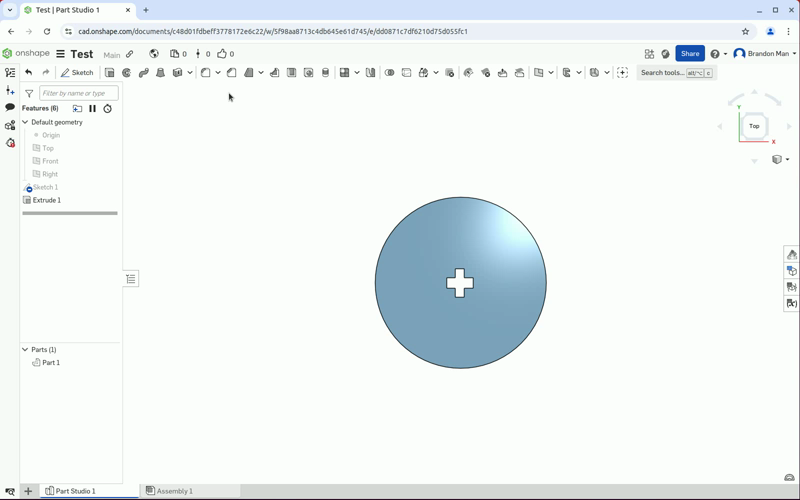
mouse_move(541, 75)
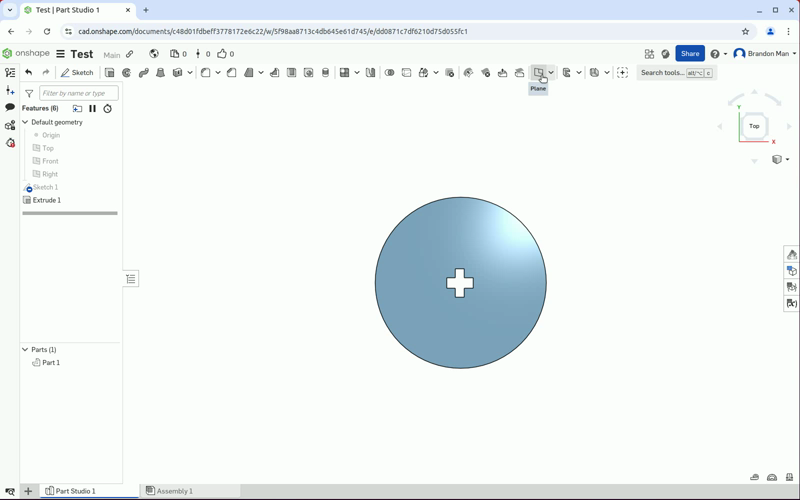
click(541, 75)
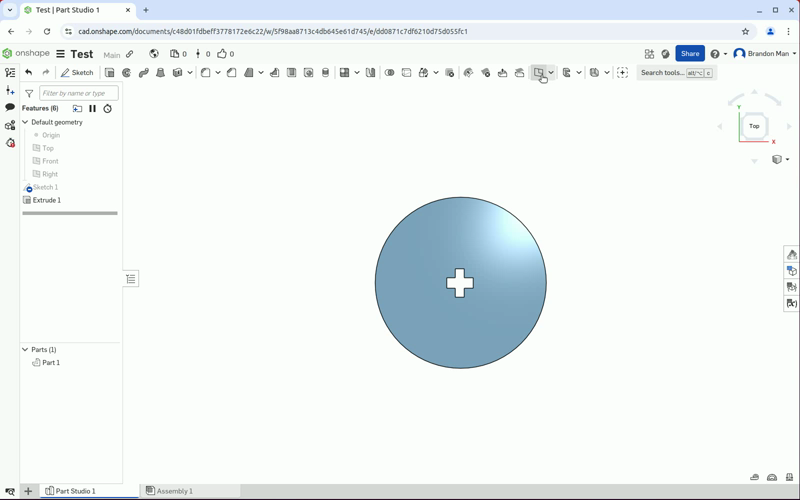
mouse_move(73, 150)
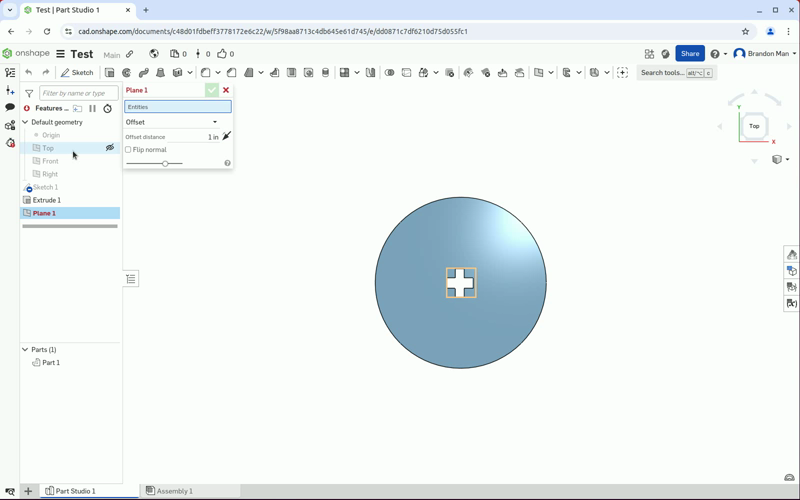
click(73, 150)
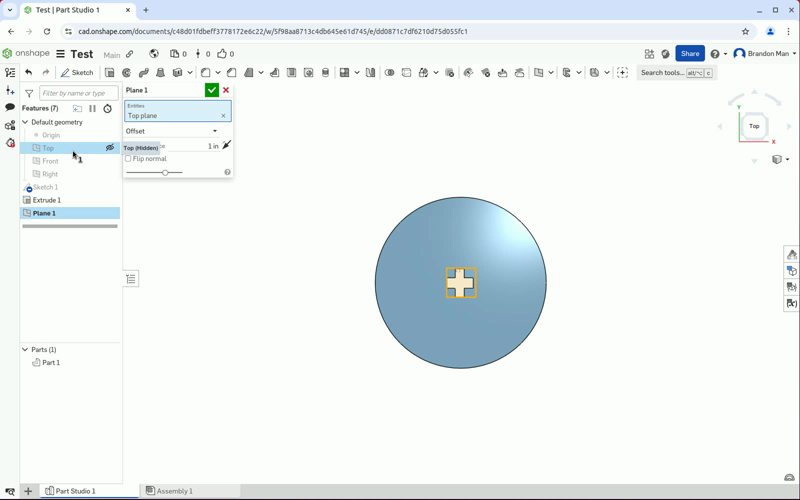
key(tab, 2)
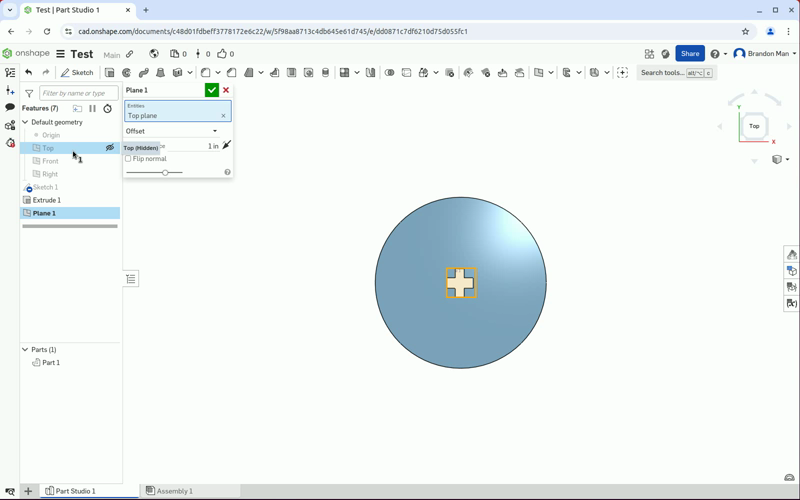
text(23.108)
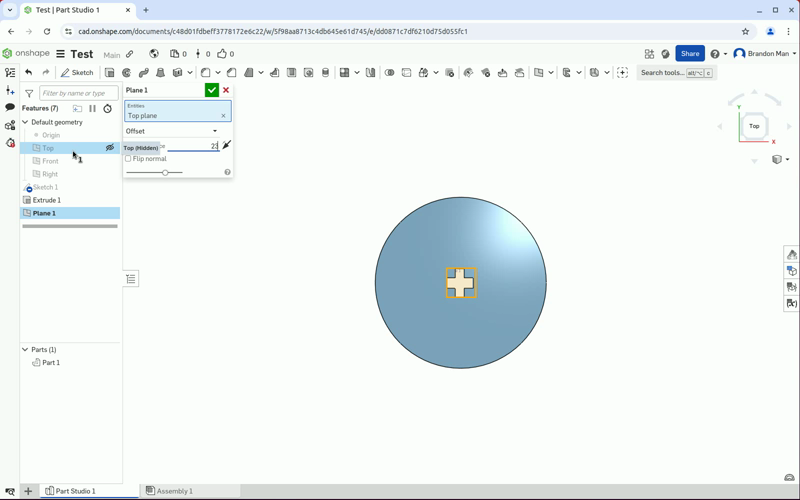
key(enter, 2)
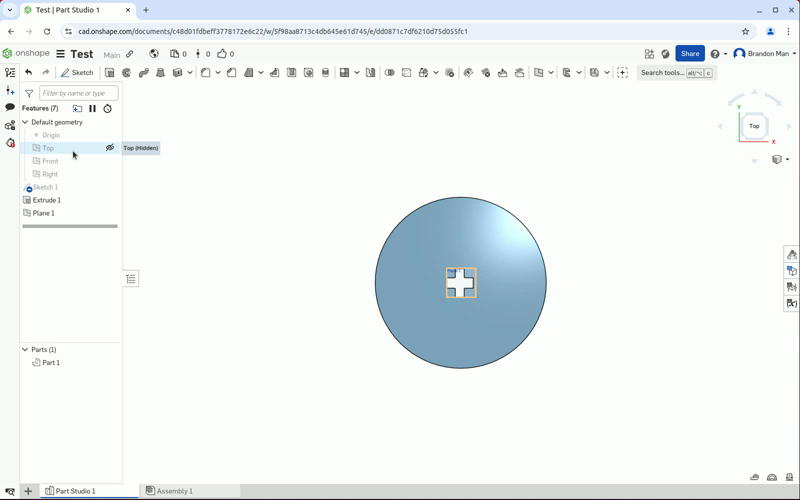
key(shift+s)
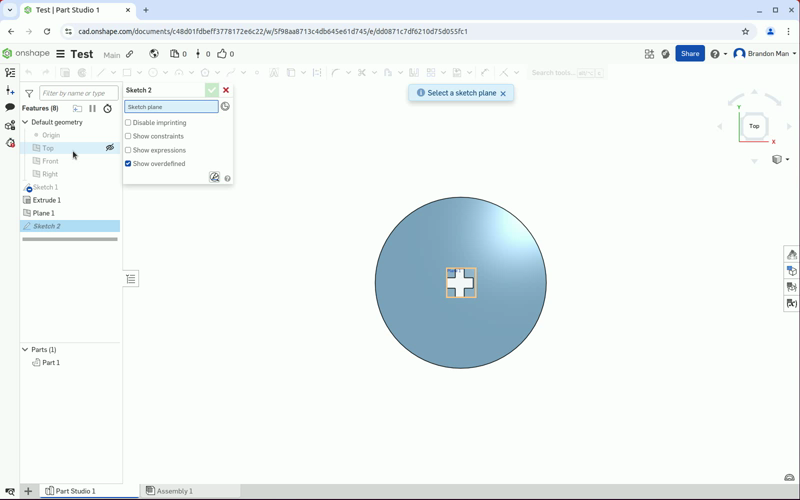
mouse_move(73, 215)
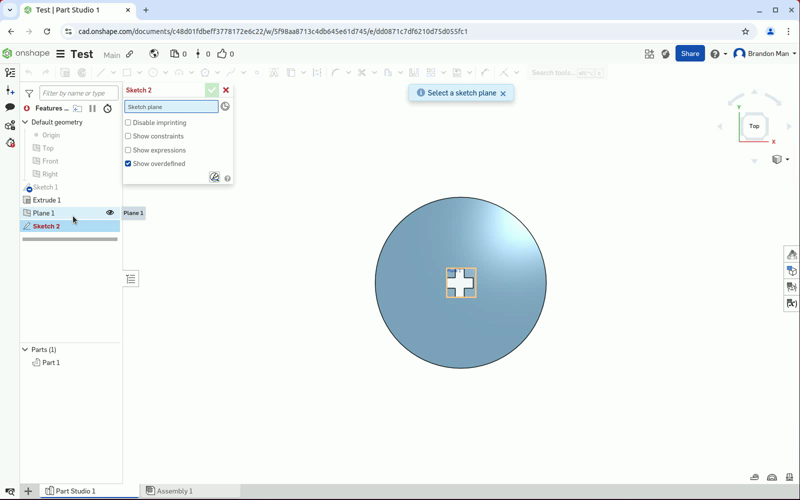
click(73, 215)
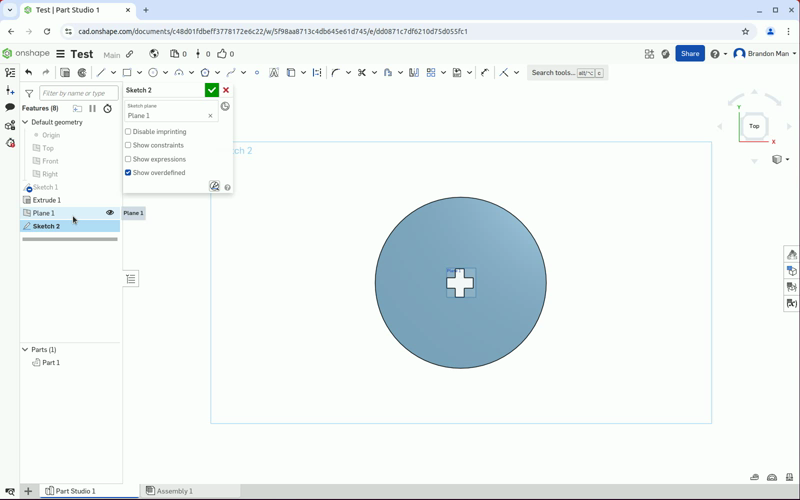
mouse_move(73, 352)
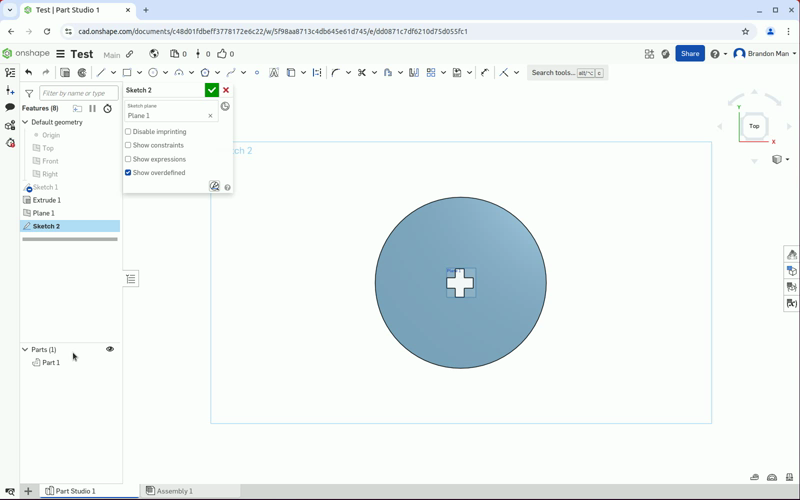
key(y)
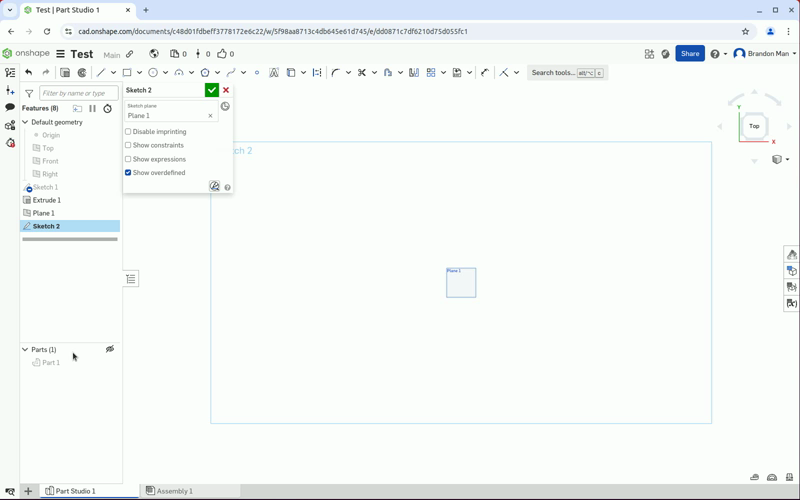
key(l)
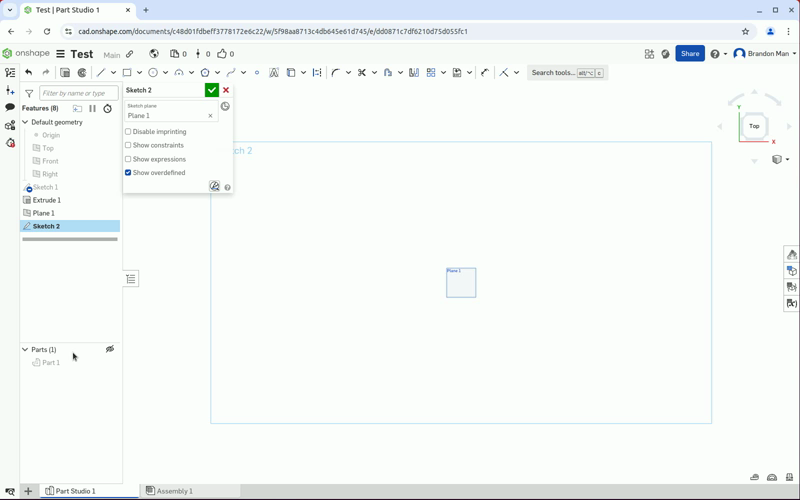
key_down(shift)
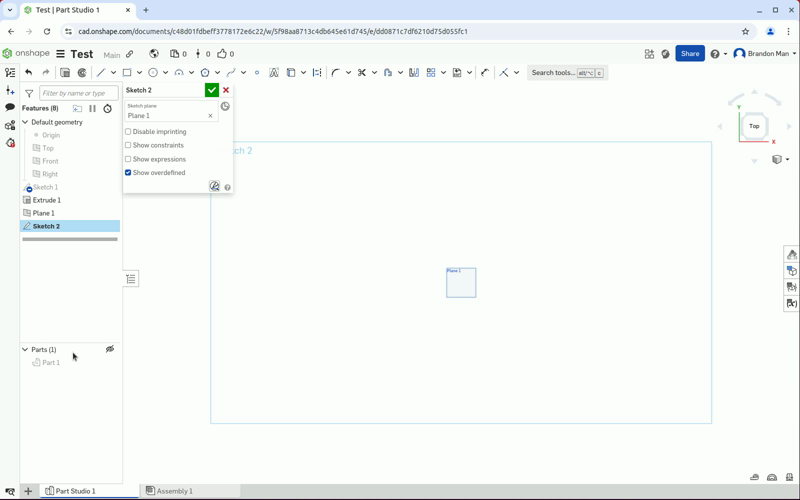
mouse_move(446, 287)
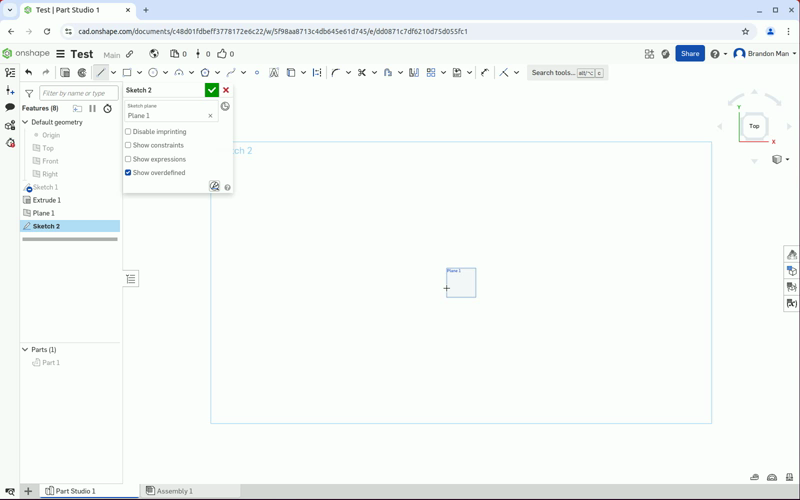
click(446, 287)
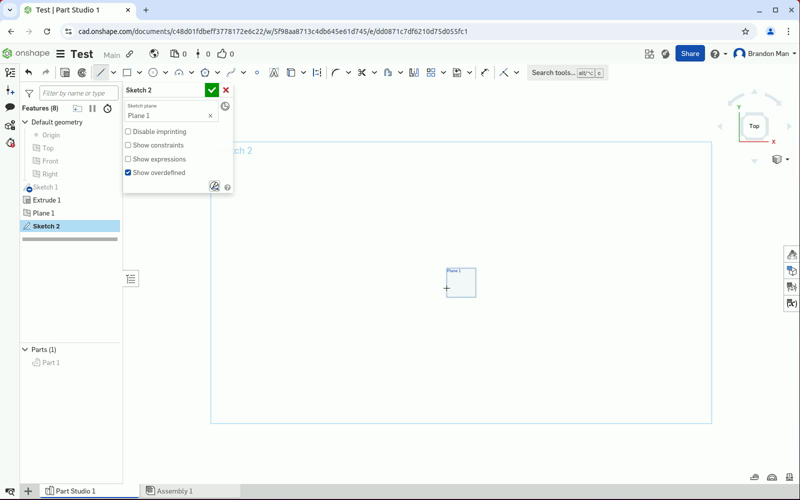
key_up(shift)
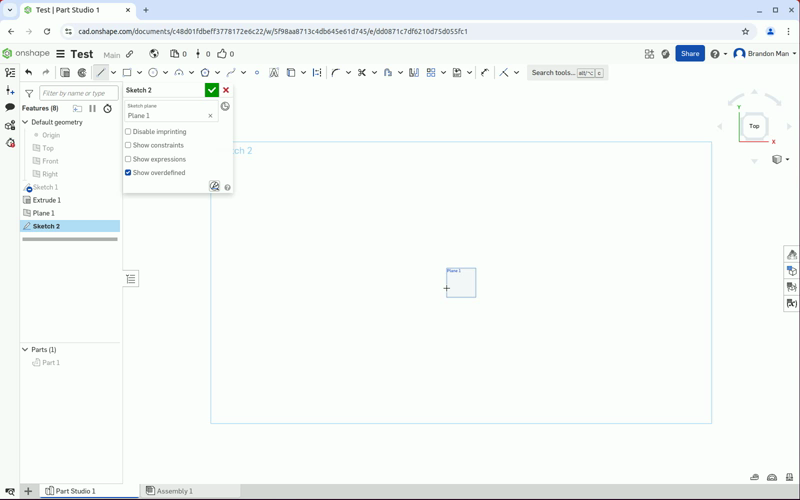
key_down(shift)
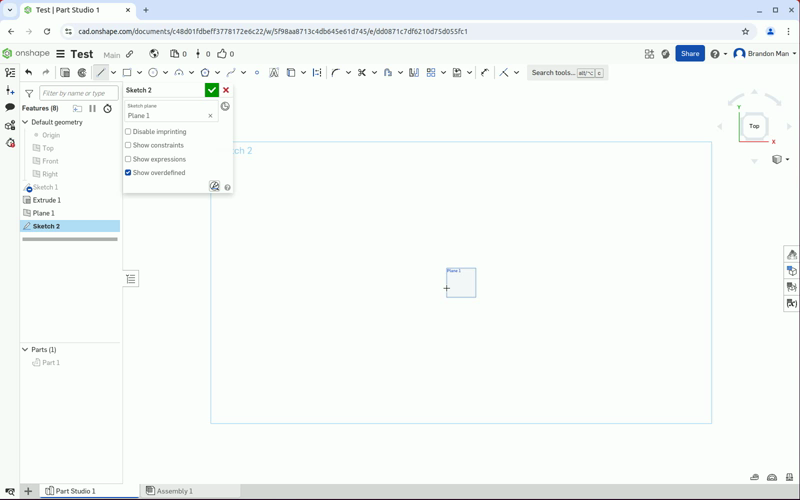
mouse_move(476, 287)
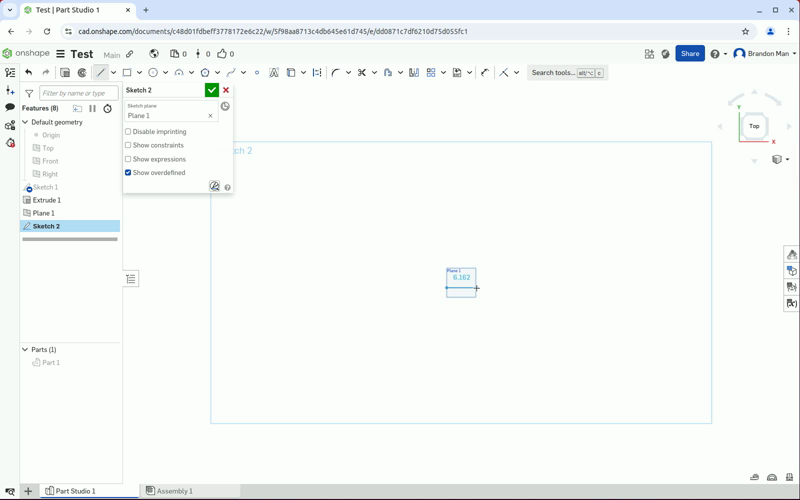
mouse_move(455, 287)
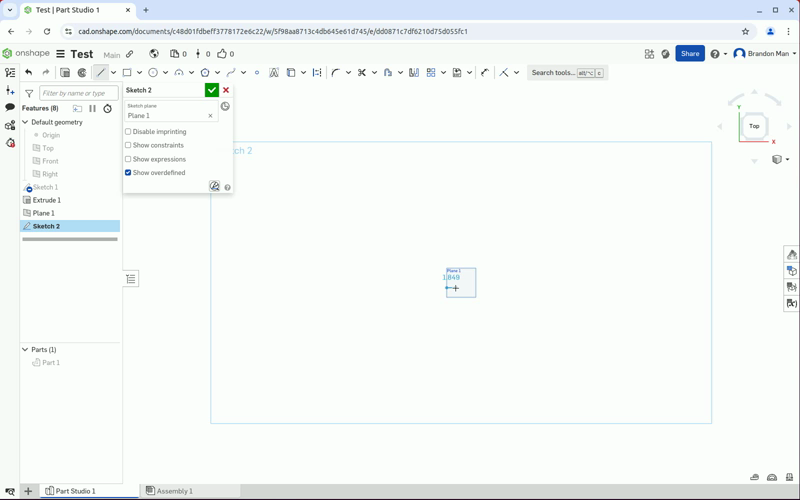
click(455, 287)
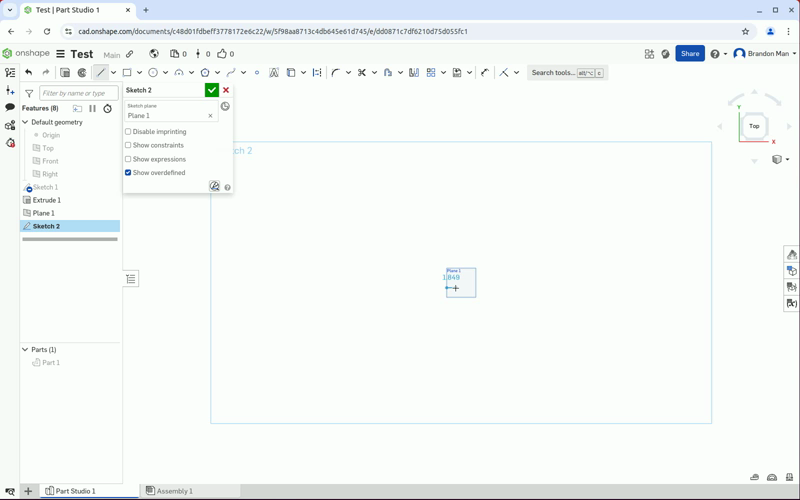
key_up(shift)
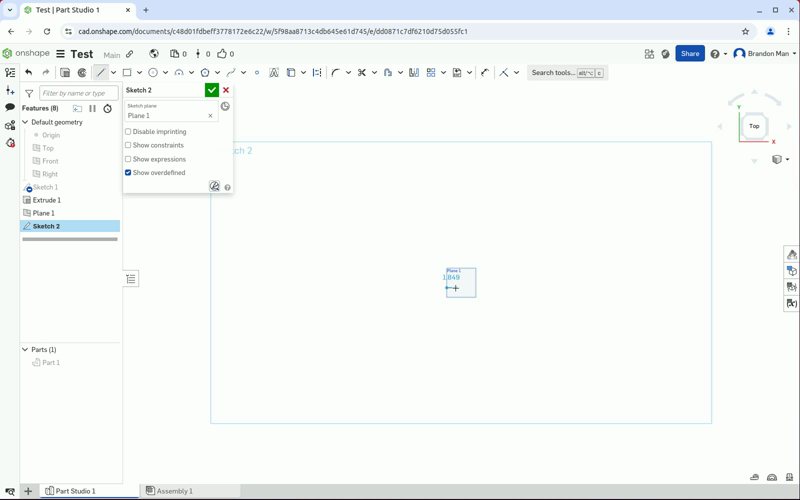
key_down(shift)
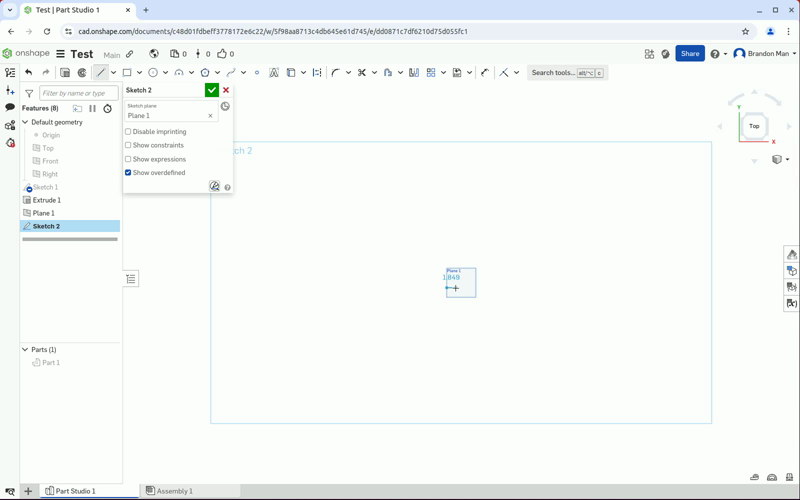
mouse_move(485, 287)
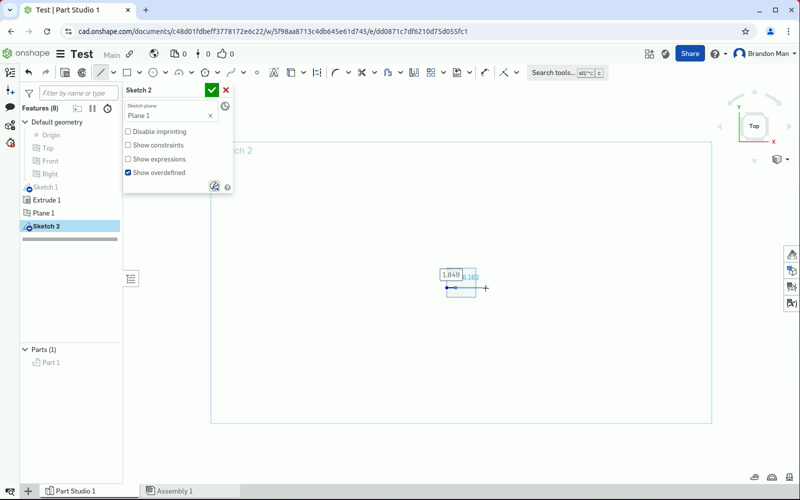
mouse_move(455, 296)
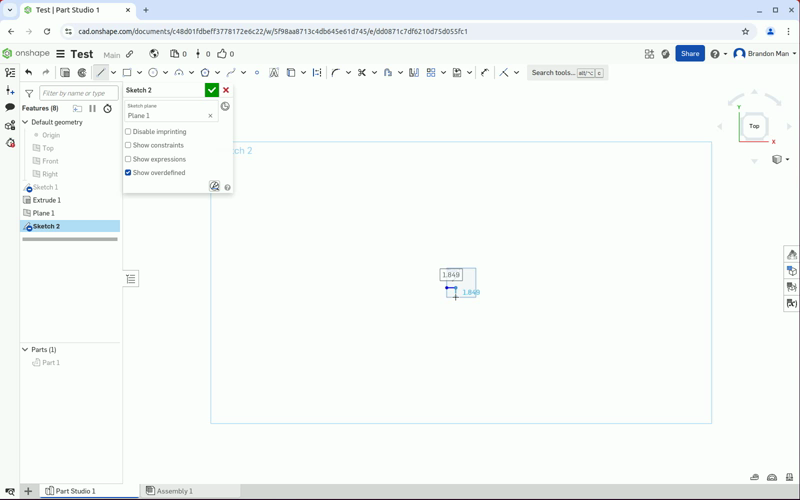
click(455, 296)
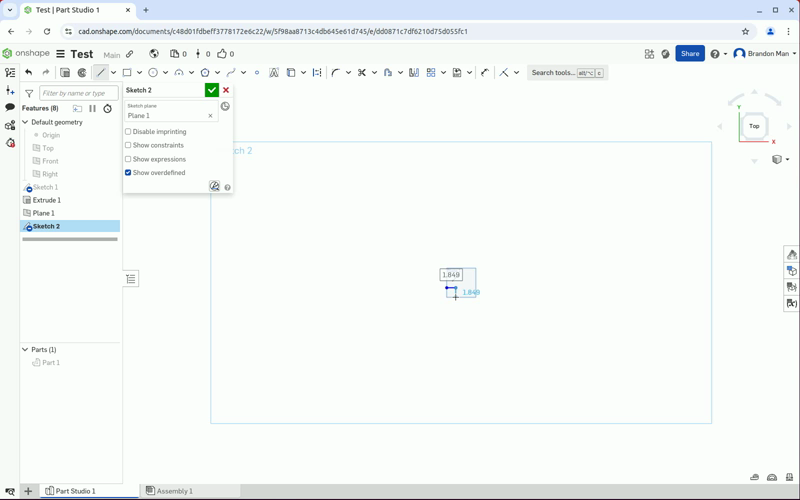
key_up(shift)
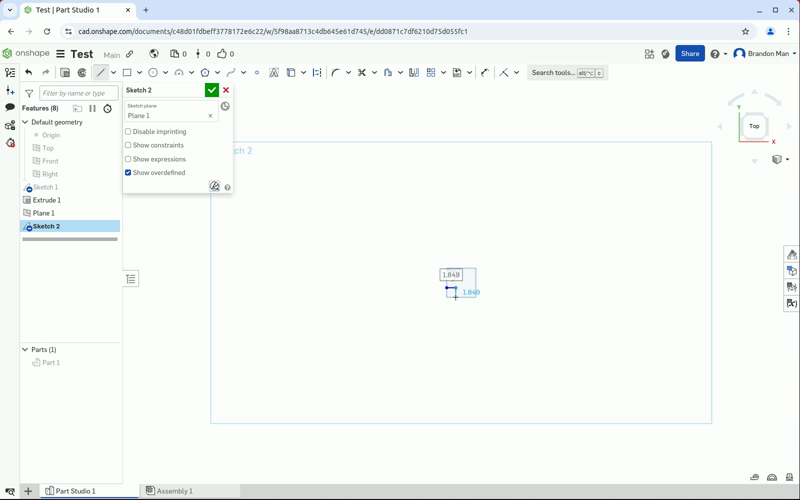
key_down(shift)
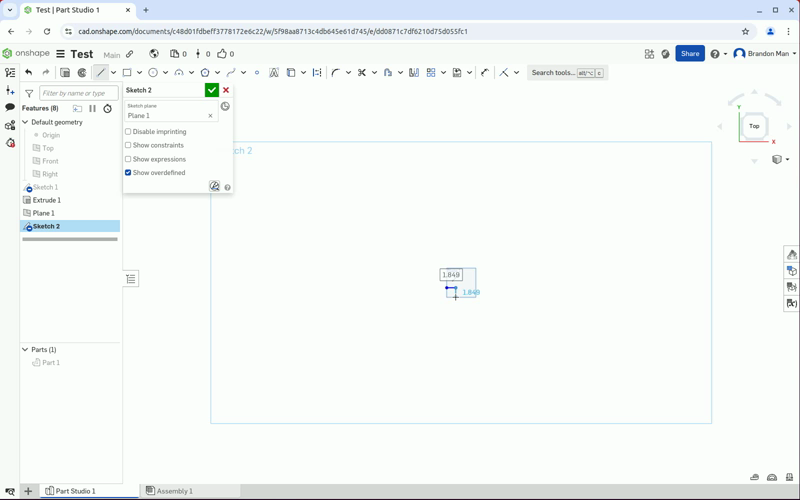
mouse_move(485, 296)
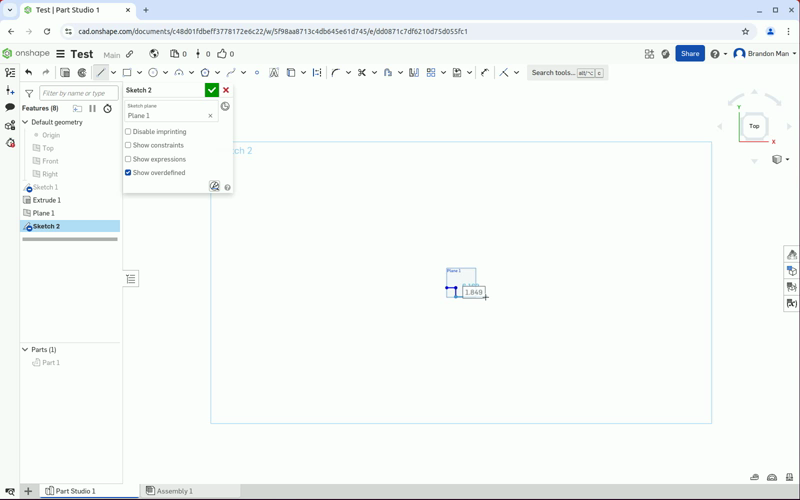
mouse_move(465, 296)
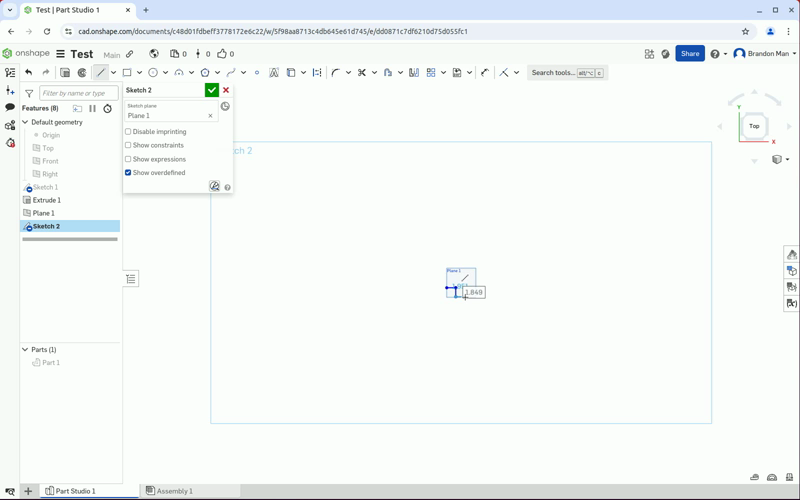
click(465, 296)
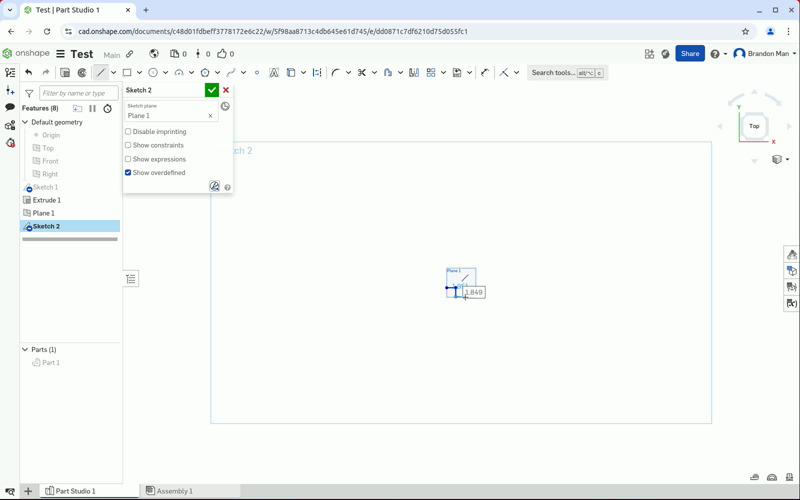
key_up(shift)
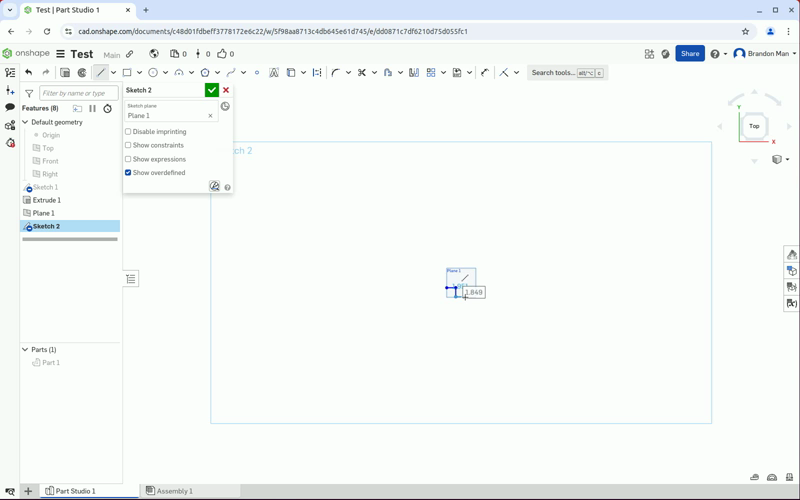
key_down(shift)
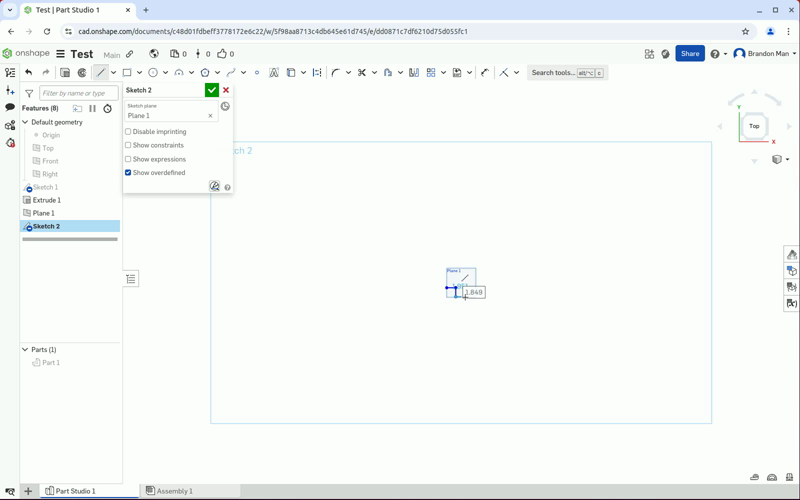
mouse_move(495, 296)
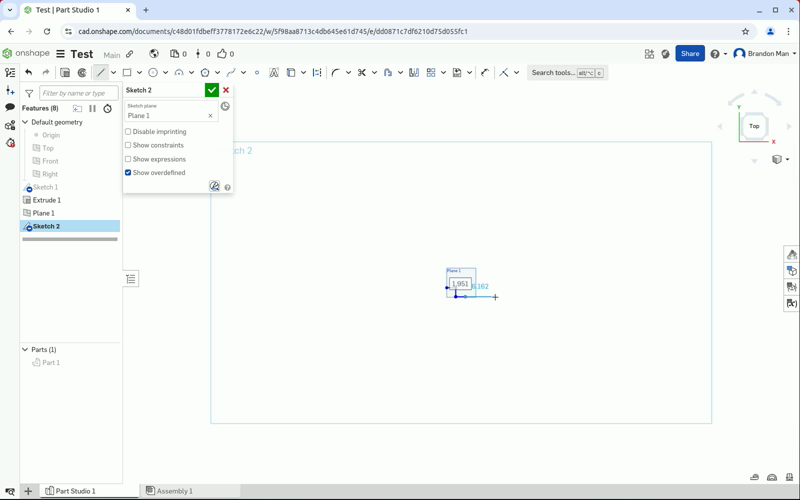
mouse_move(465, 287)
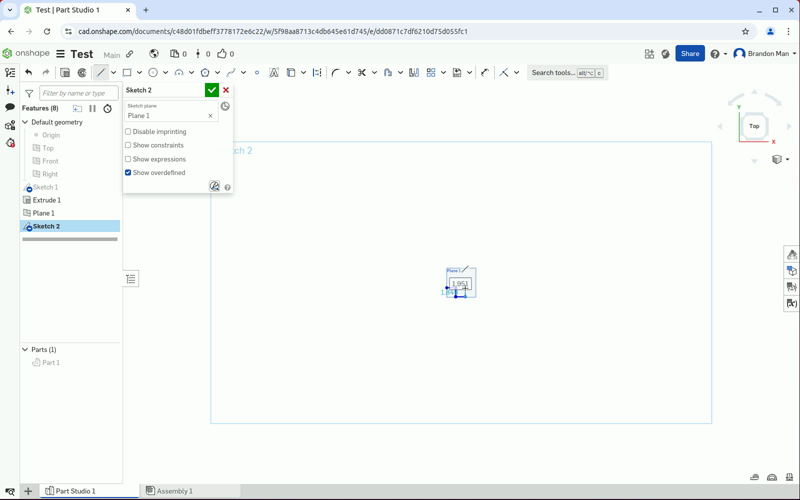
click(465, 287)
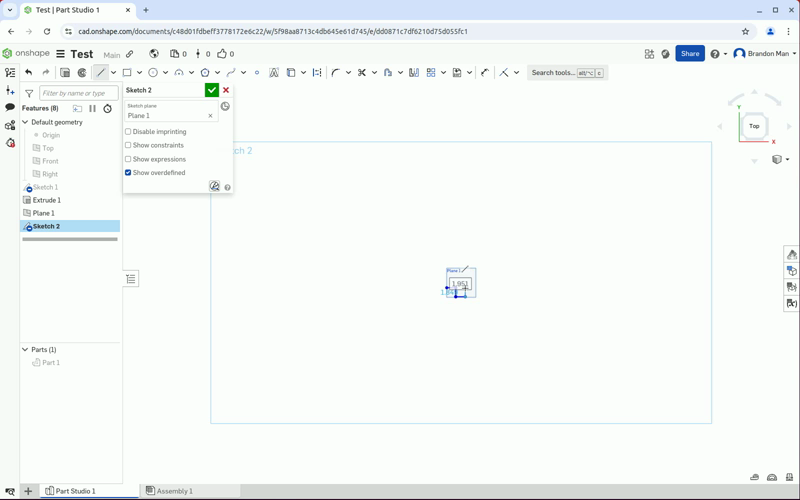
key_up(shift)
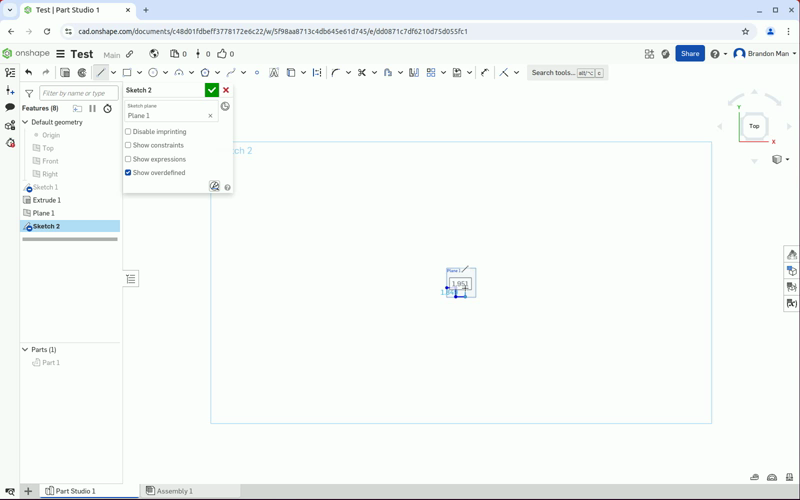
key_down(shift)
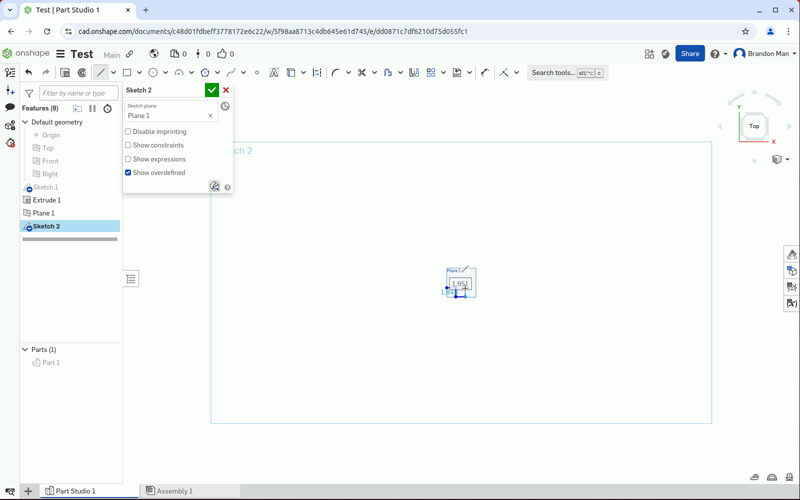
mouse_move(495, 287)
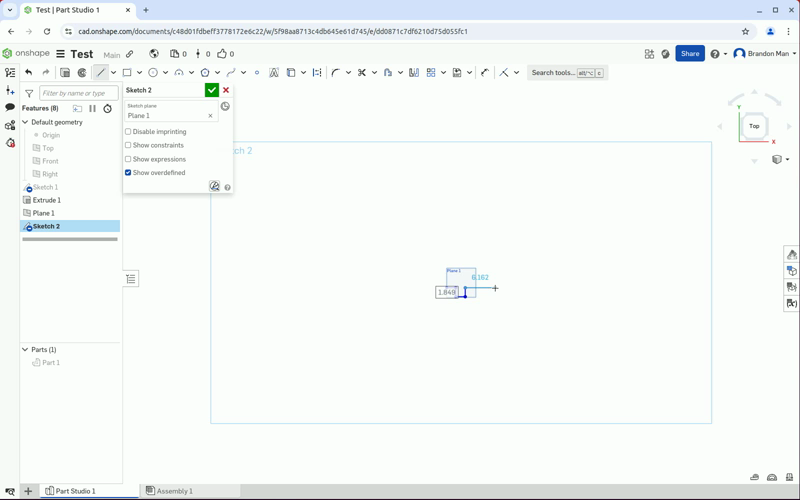
mouse_move(474, 287)
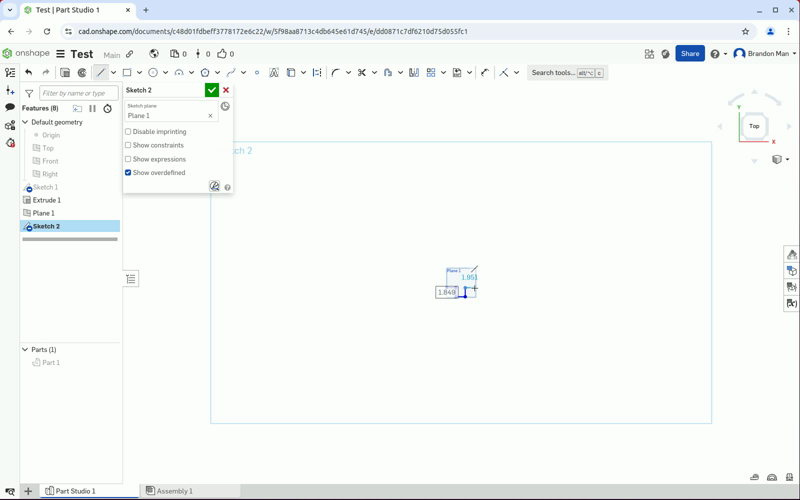
click(474, 287)
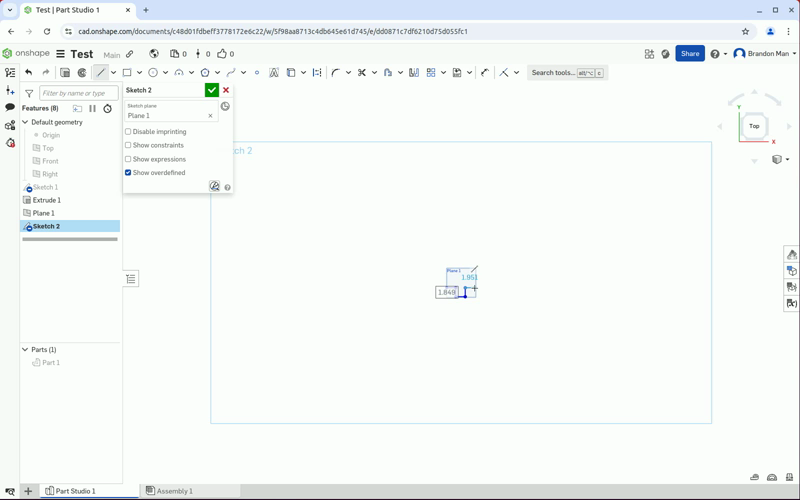
key_up(shift)
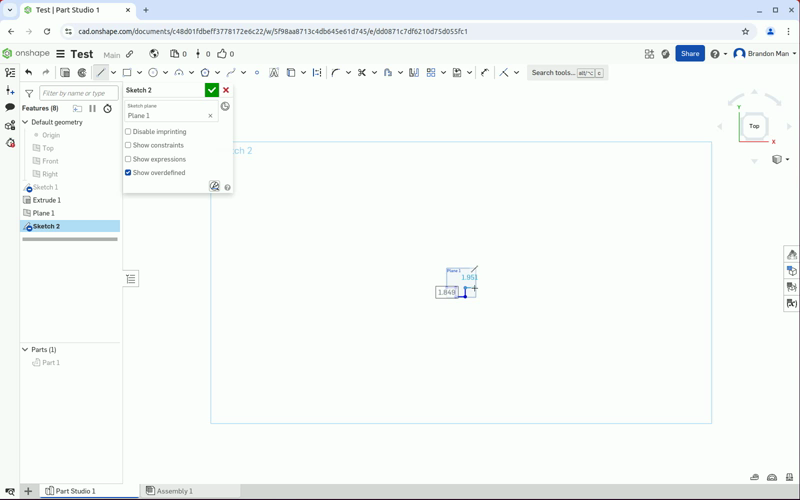
key_down(shift)
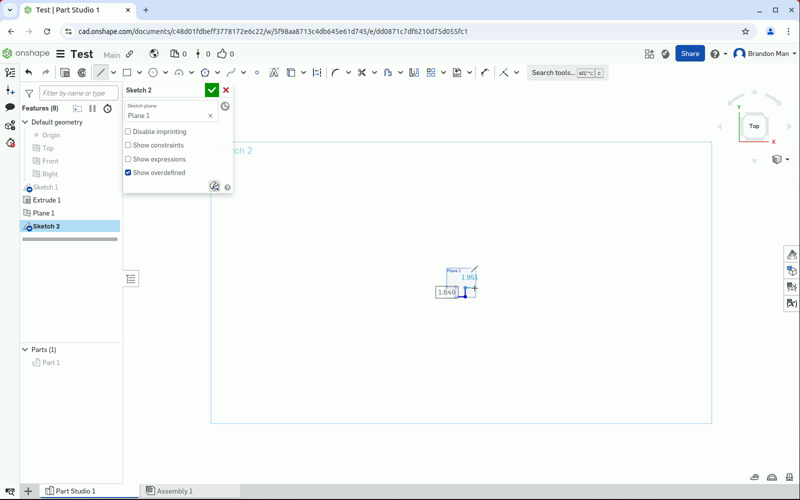
mouse_move(504, 287)
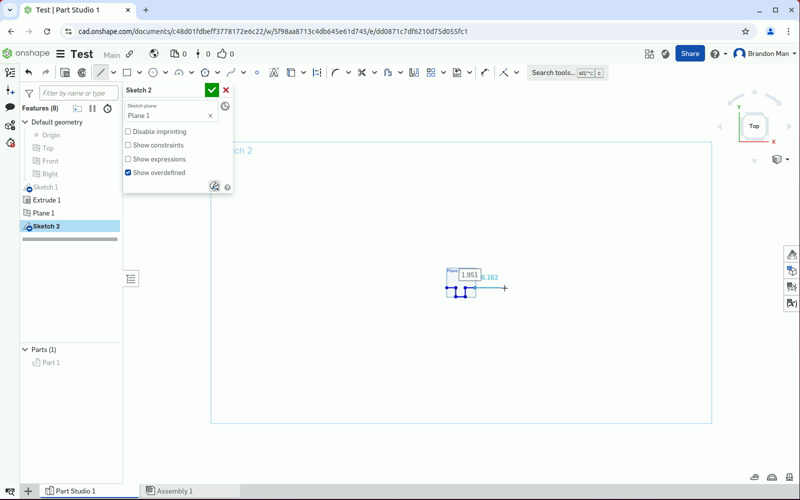
mouse_move(474, 277)
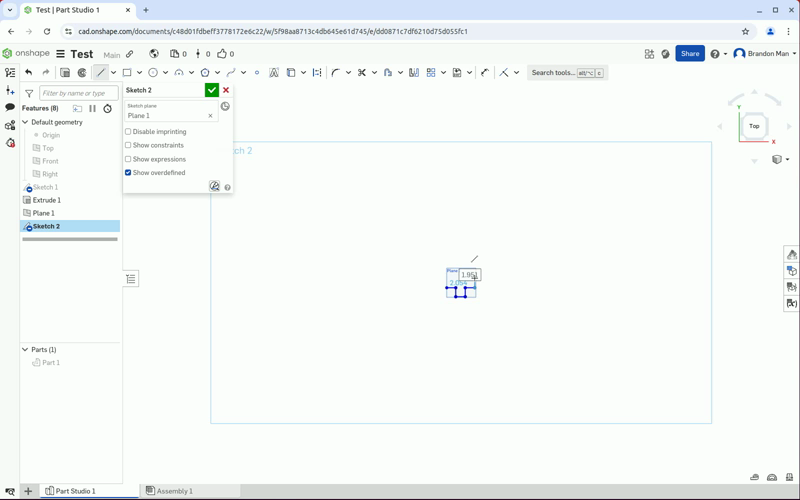
click(474, 277)
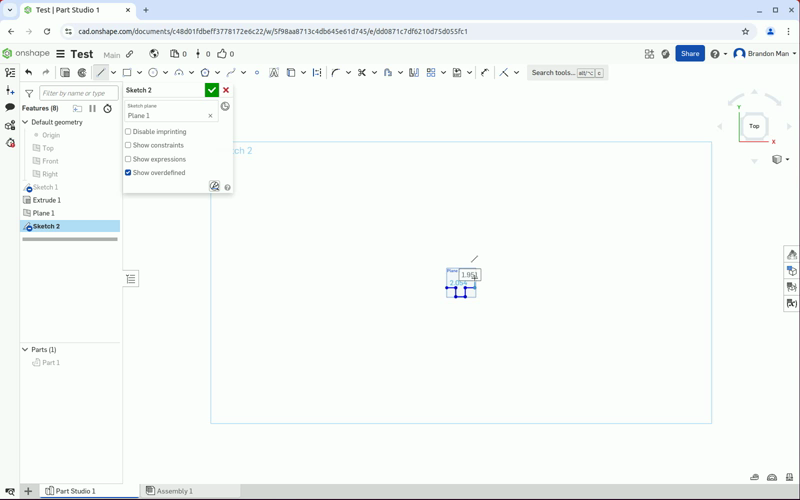
key_up(shift)
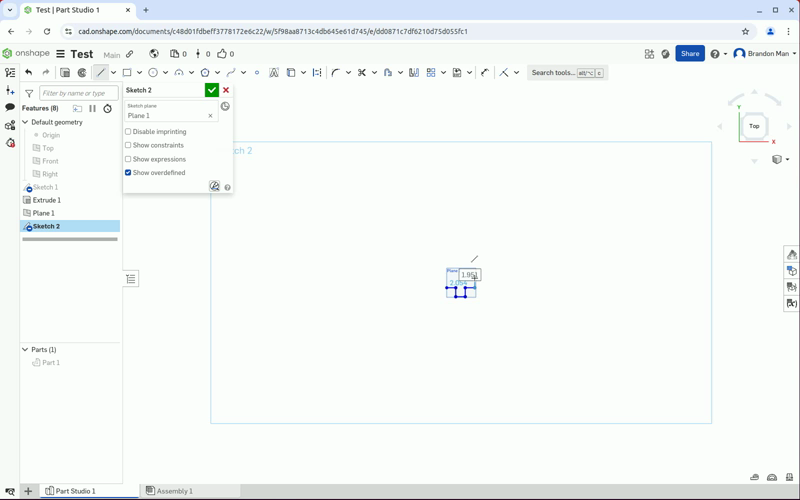
key_down(shift)
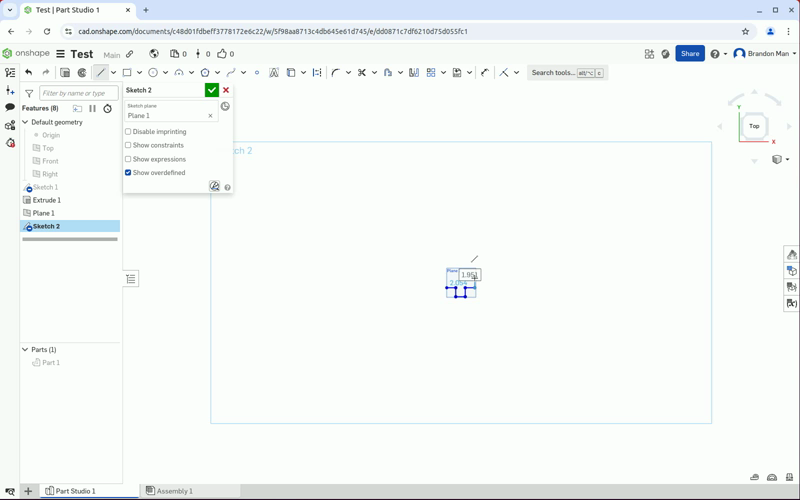
mouse_move(504, 277)
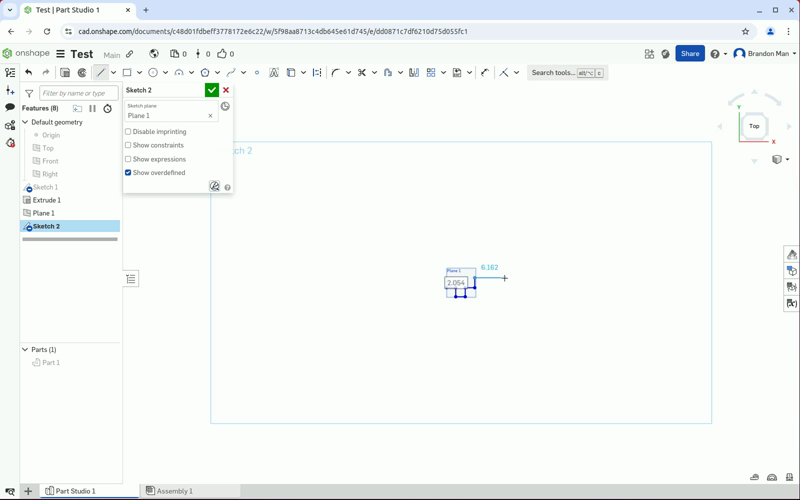
mouse_move(465, 277)
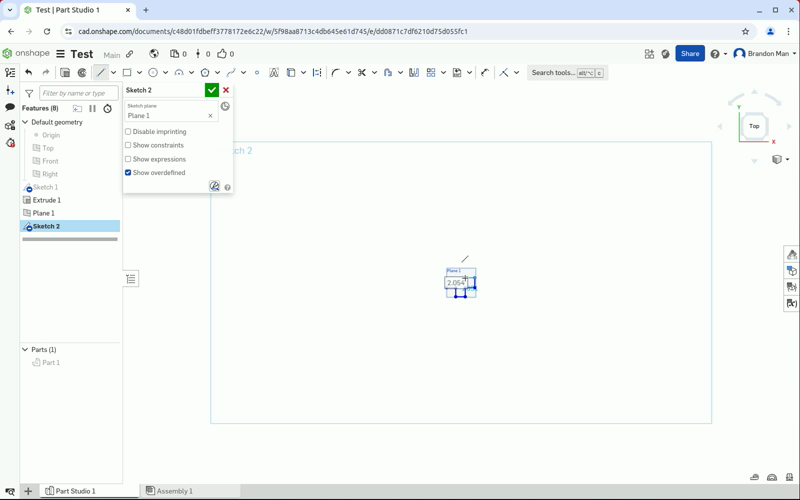
click(465, 277)
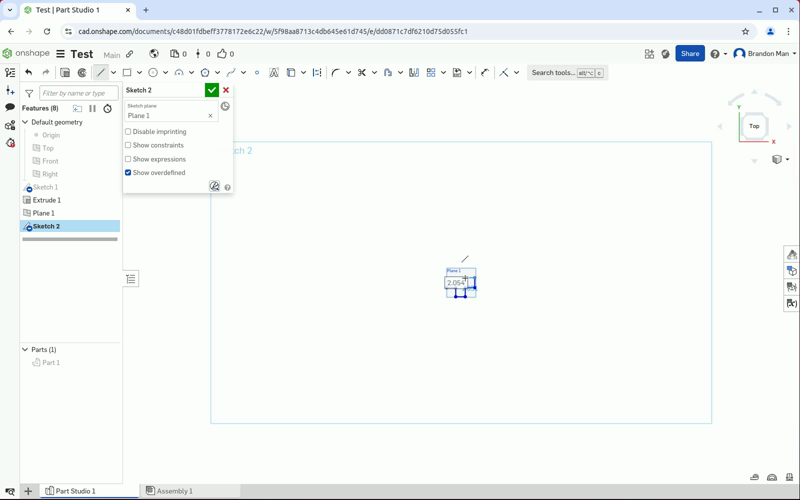
key_up(shift)
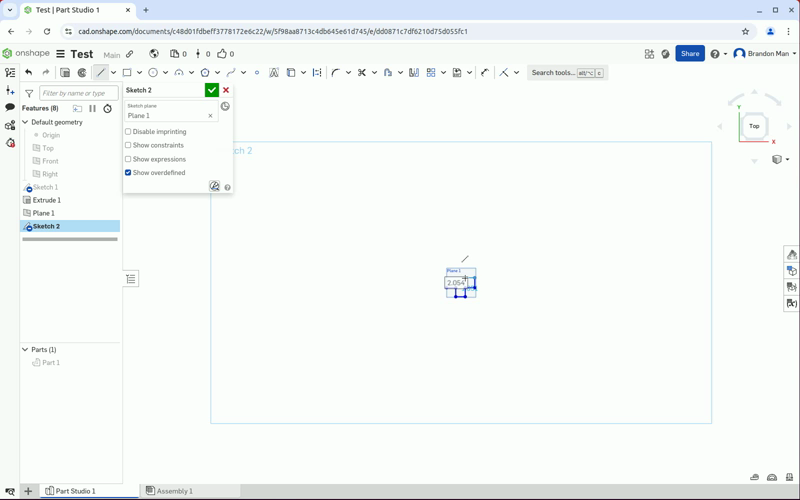
key_down(shift)
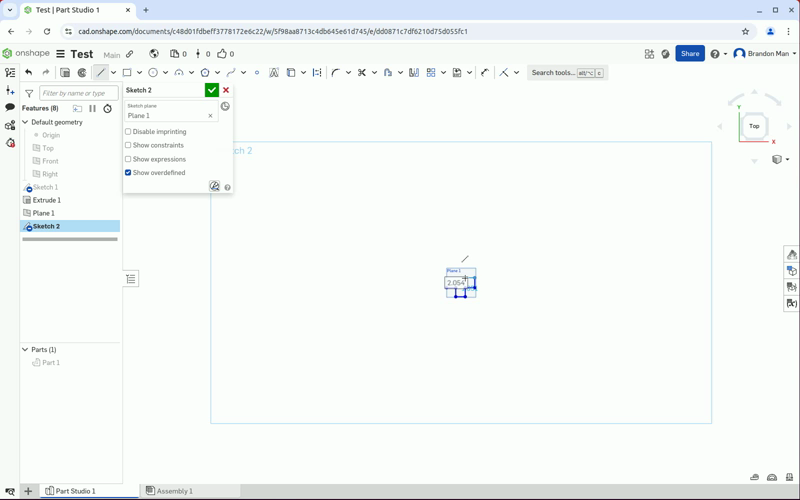
mouse_move(495, 277)
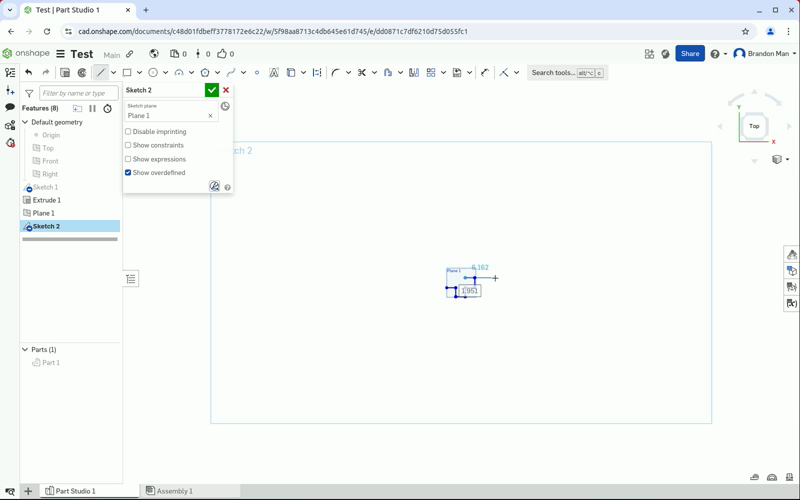
mouse_move(465, 268)
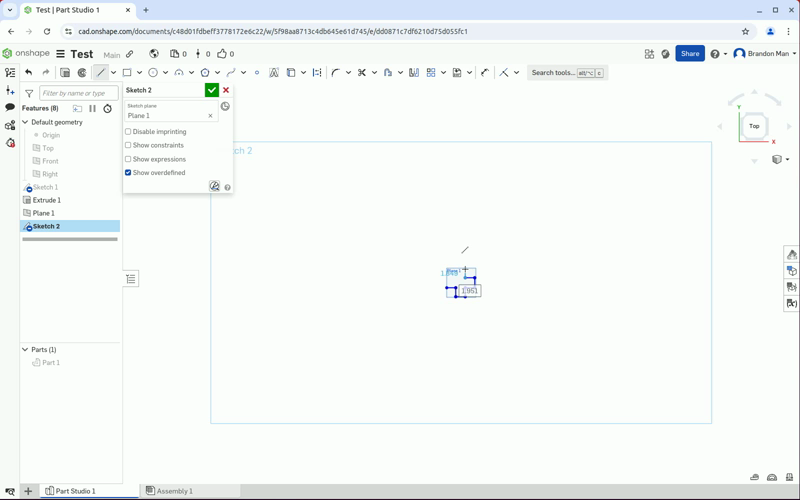
click(465, 268)
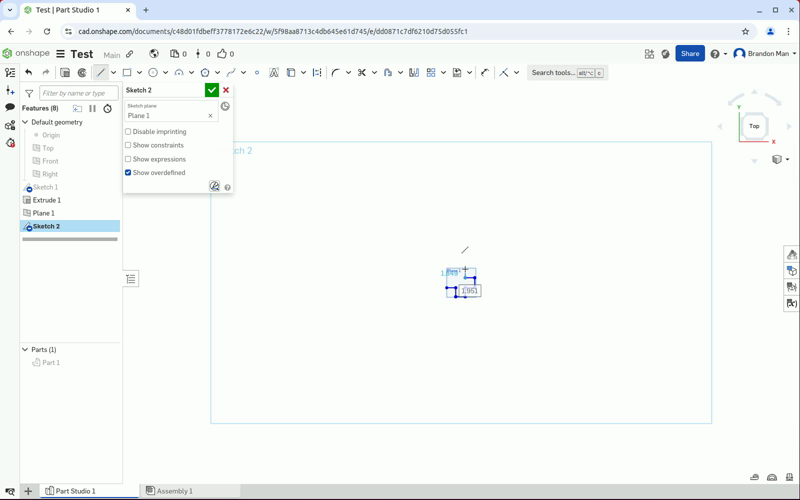
key_up(shift)
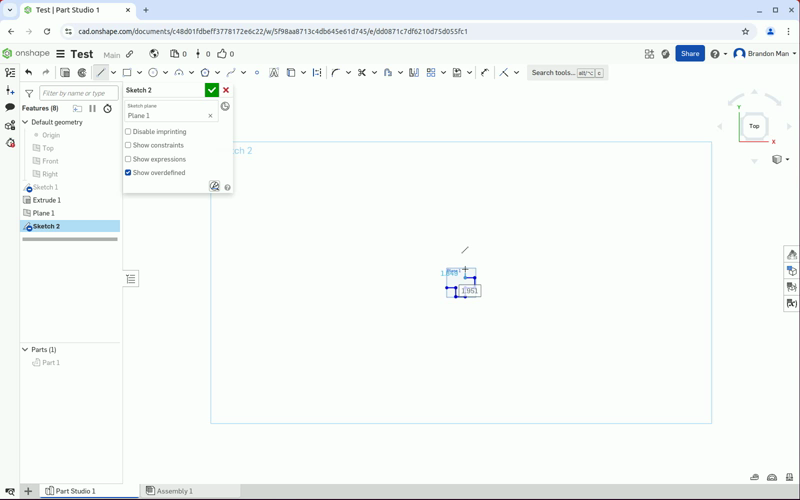
key_down(shift)
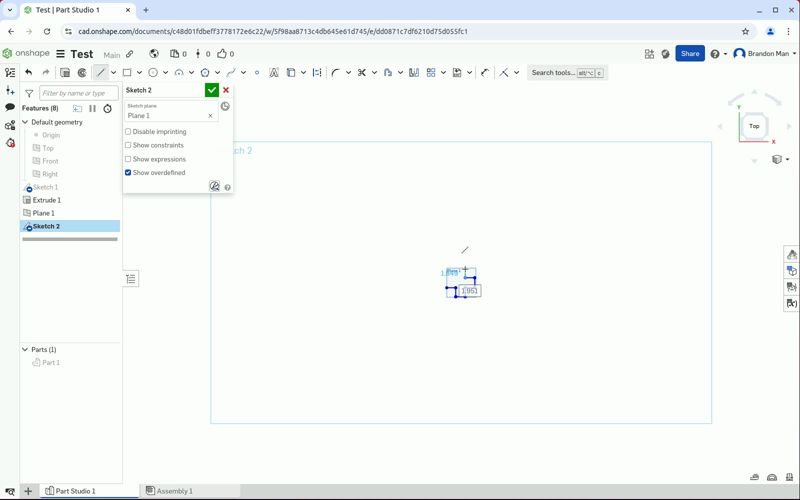
mouse_move(495, 268)
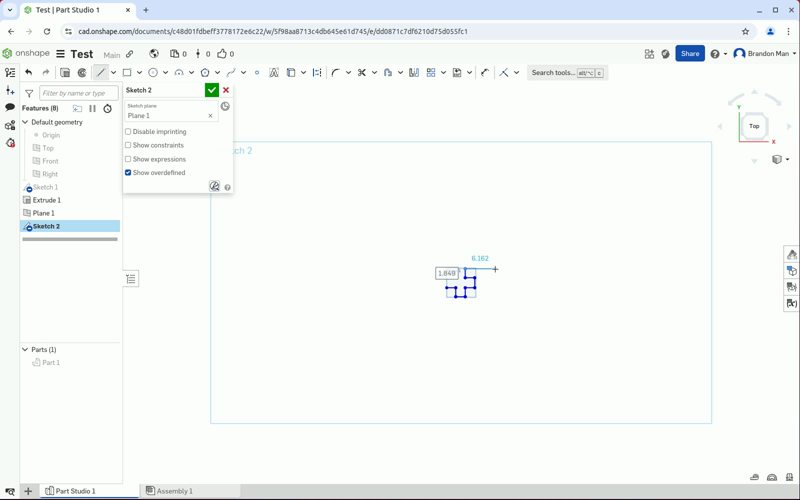
mouse_move(455, 268)
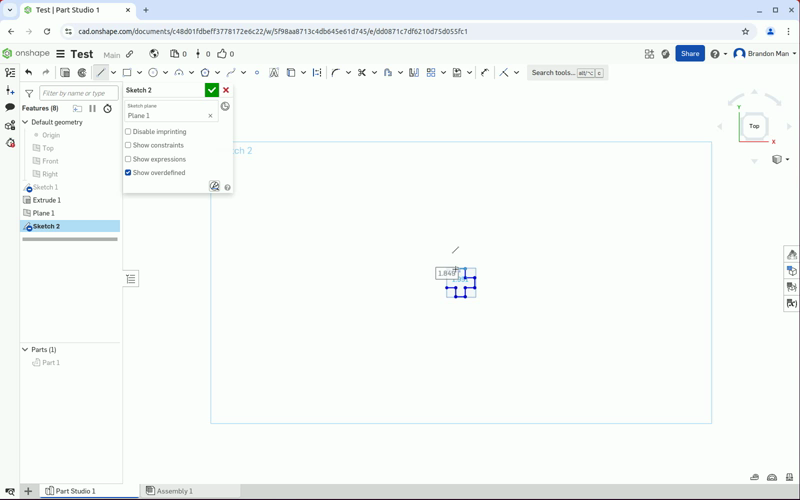
click(455, 268)
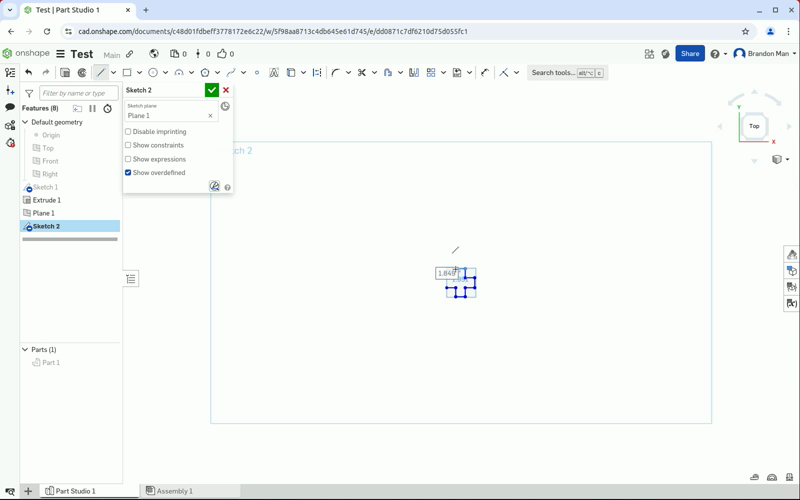
key_up(shift)
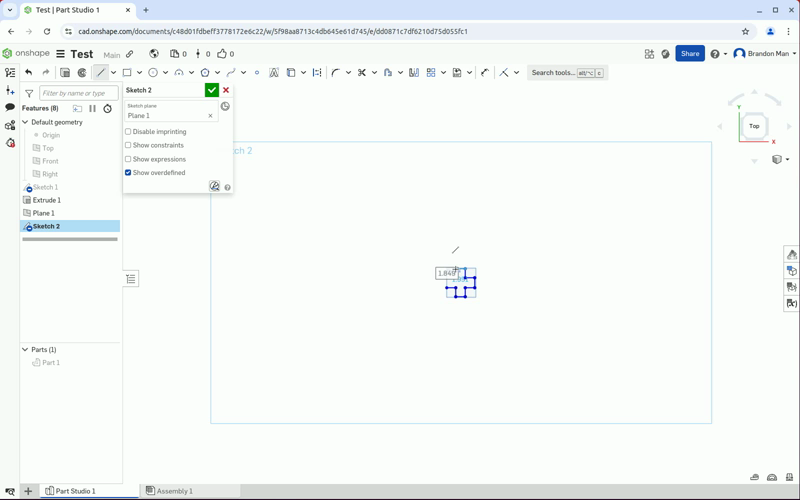
key_down(shift)
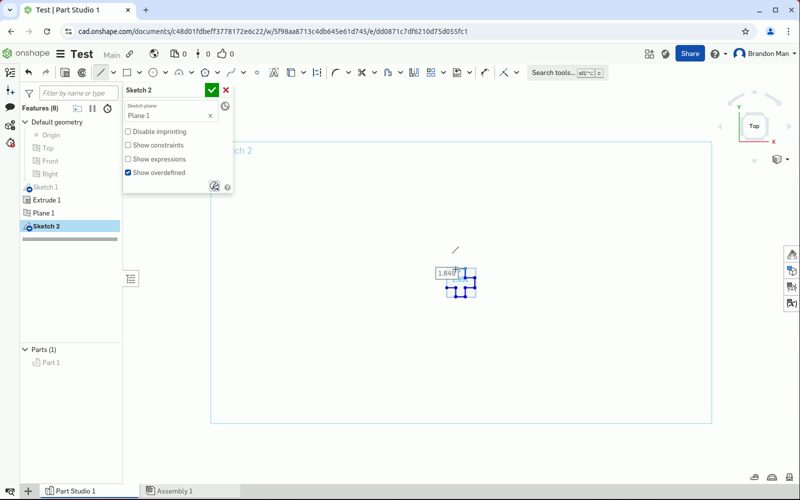
mouse_move(485, 268)
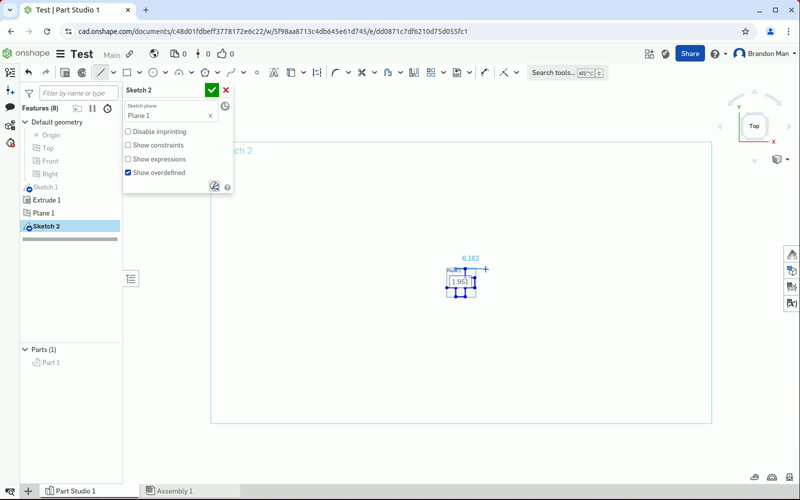
mouse_move(455, 277)
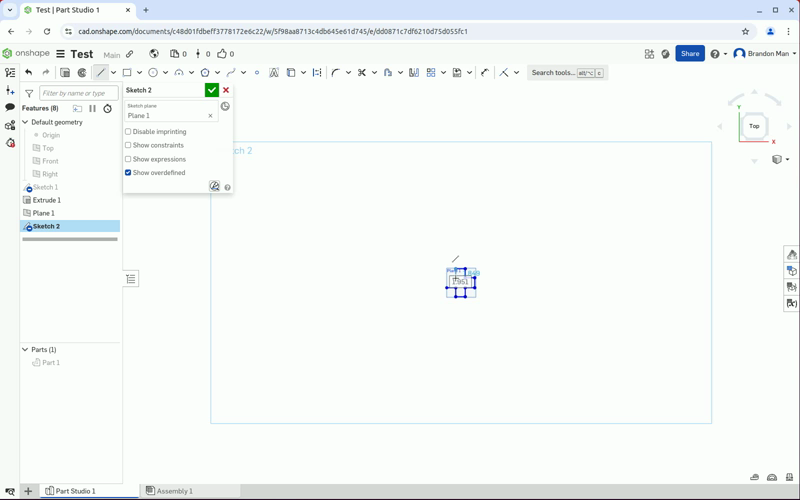
click(455, 277)
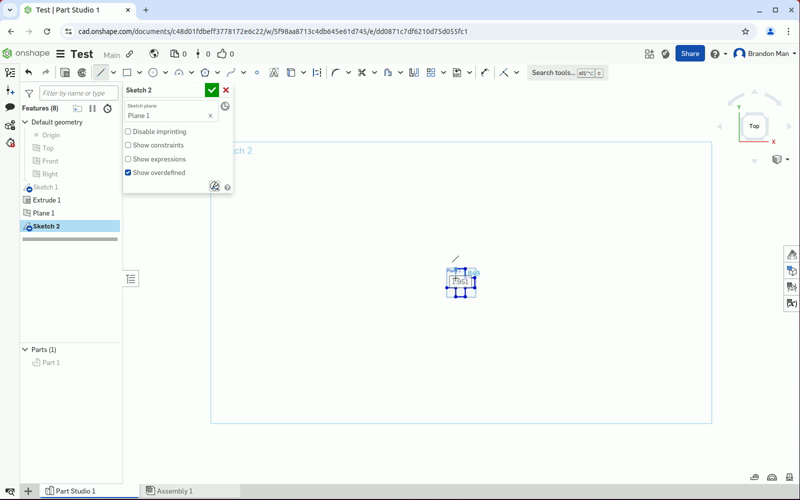
key_up(shift)
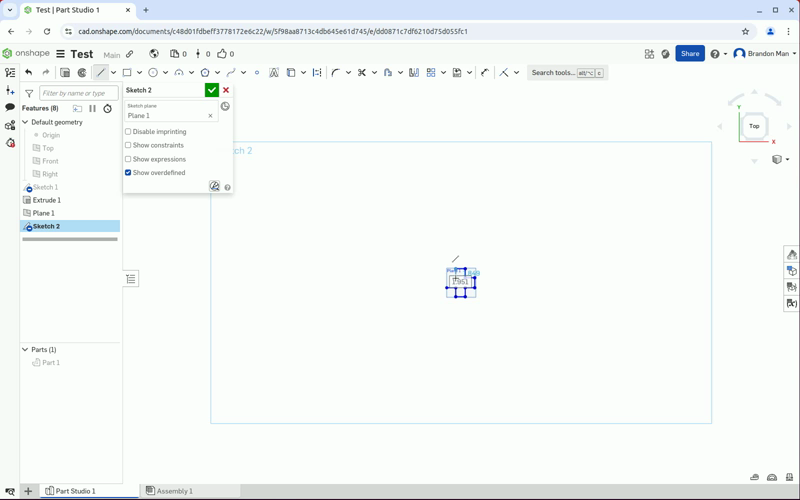
key_down(shift)
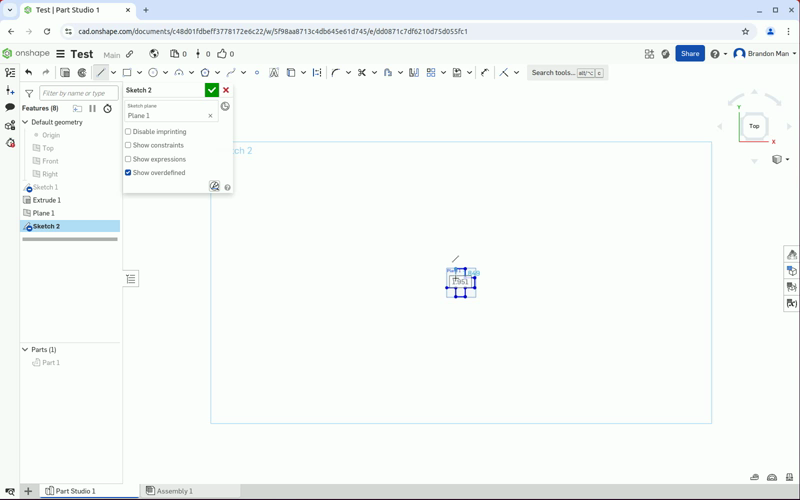
mouse_move(485, 277)
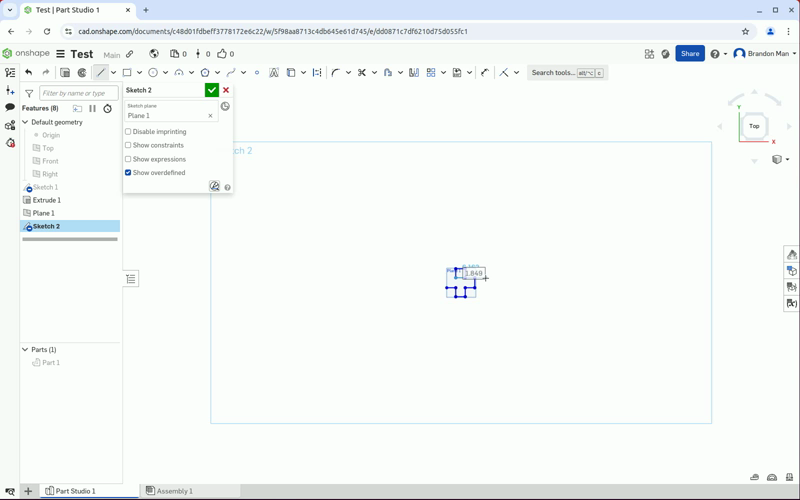
mouse_move(446, 277)
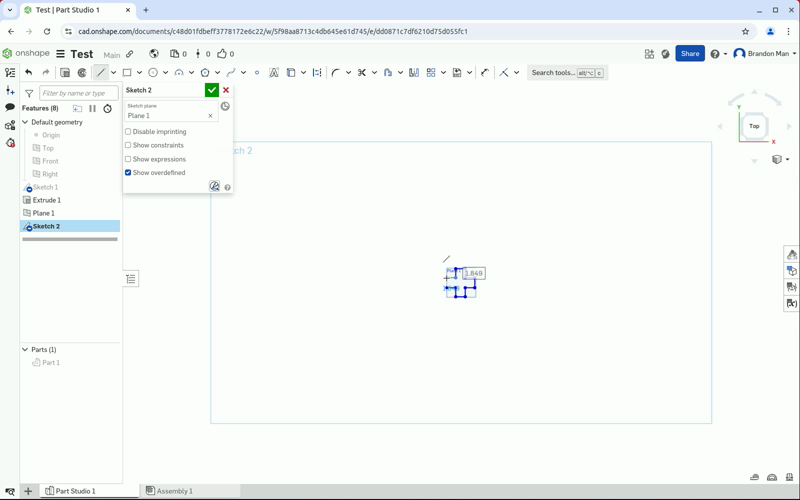
click(446, 277)
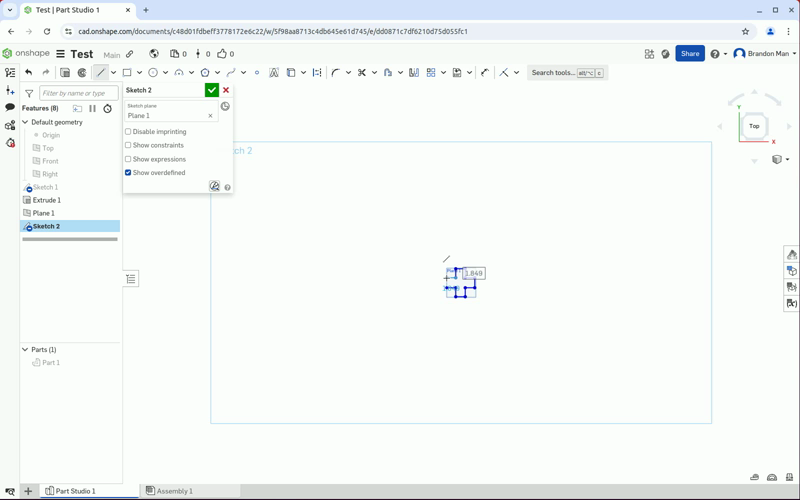
key_up(shift)
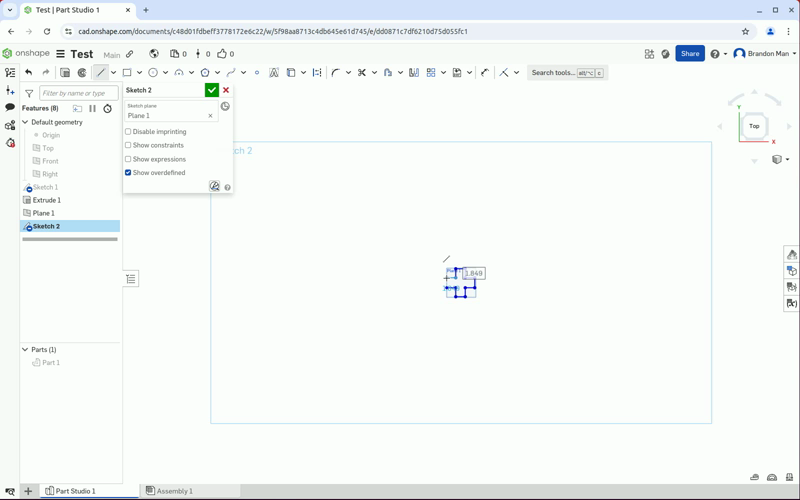
mouse_move(476, 277)
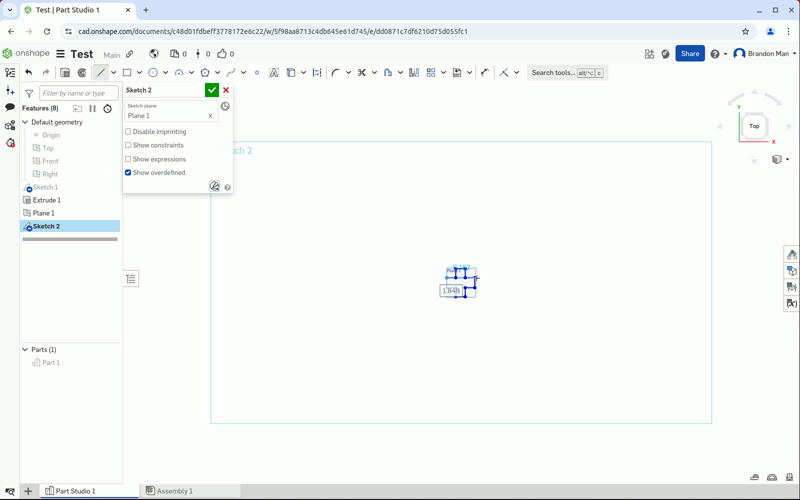
key_down(shift)
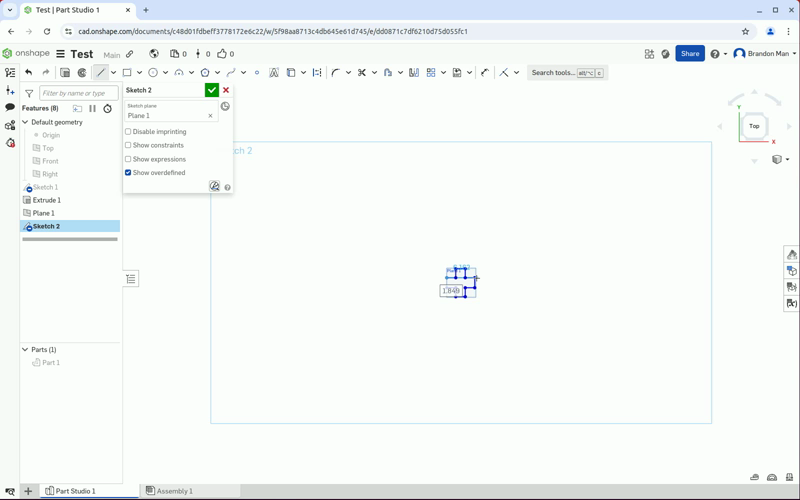
mouse_move(446, 287)
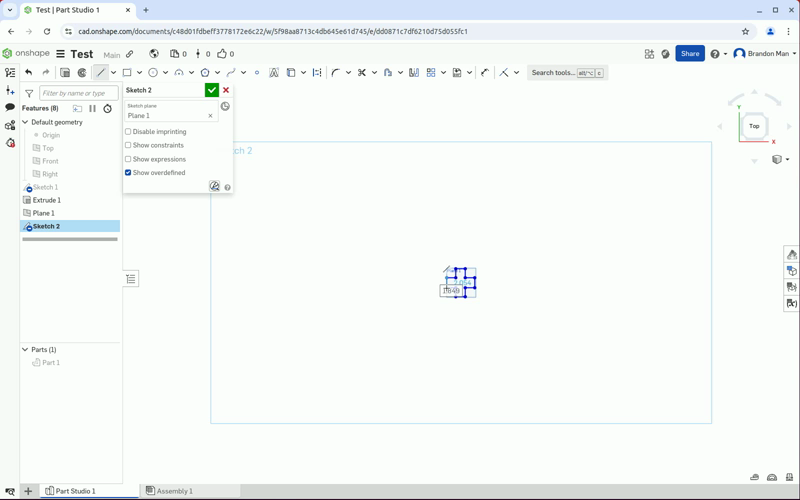
key_up(shift)
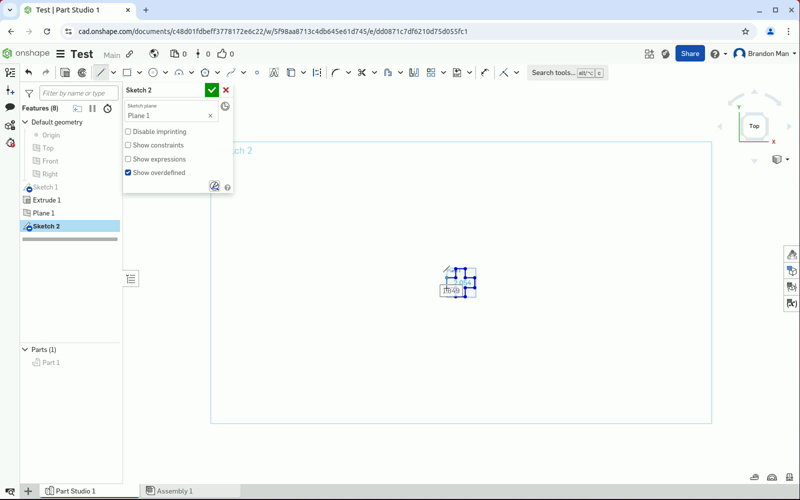
click(446, 287)
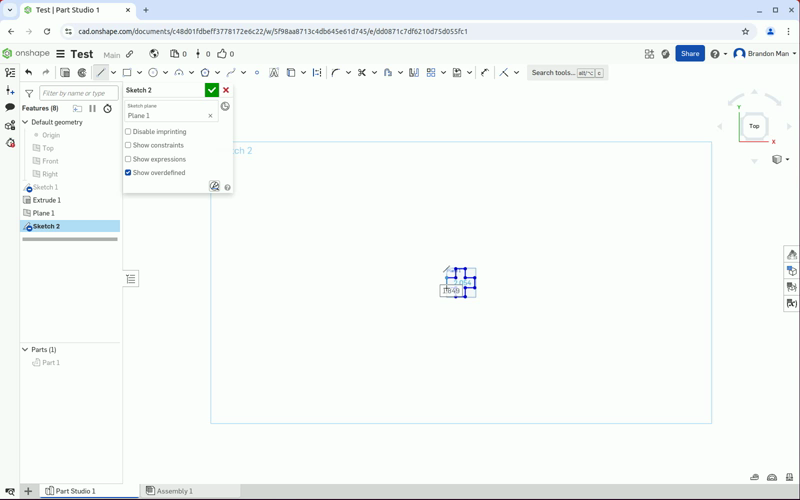
key(esc)
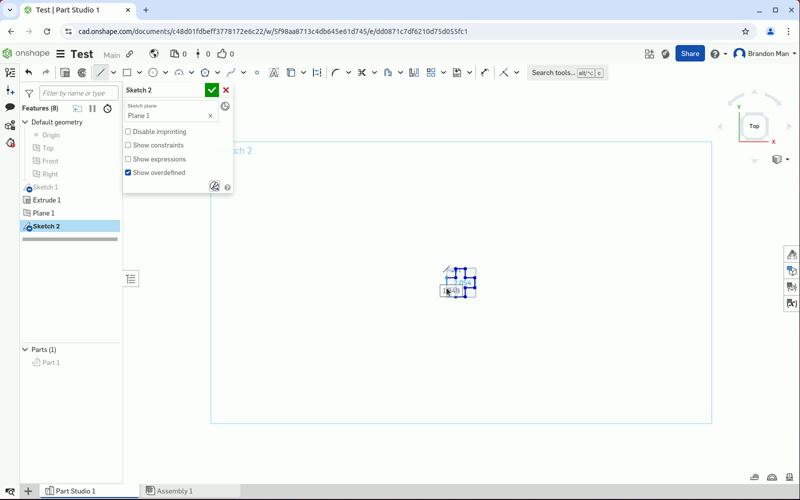
mouse_move(452, 287)
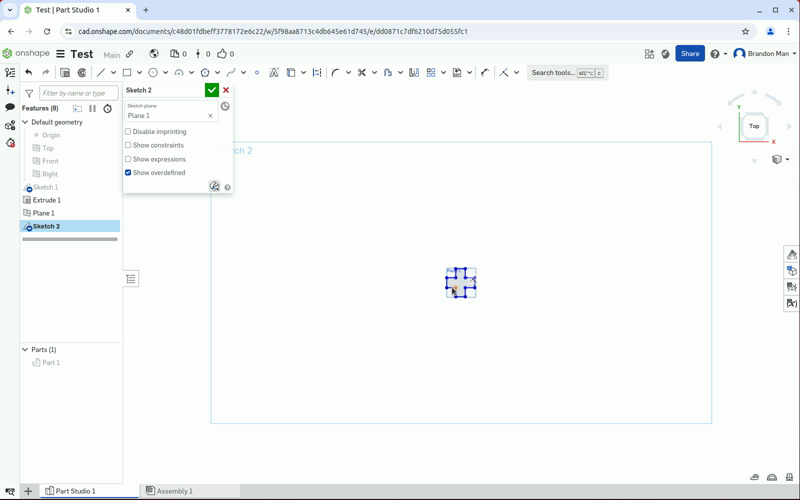
scroll(6)
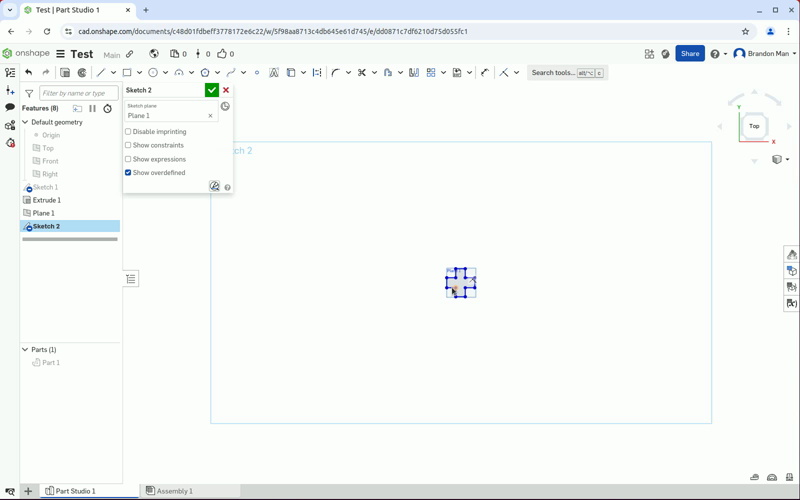
scroll(6)
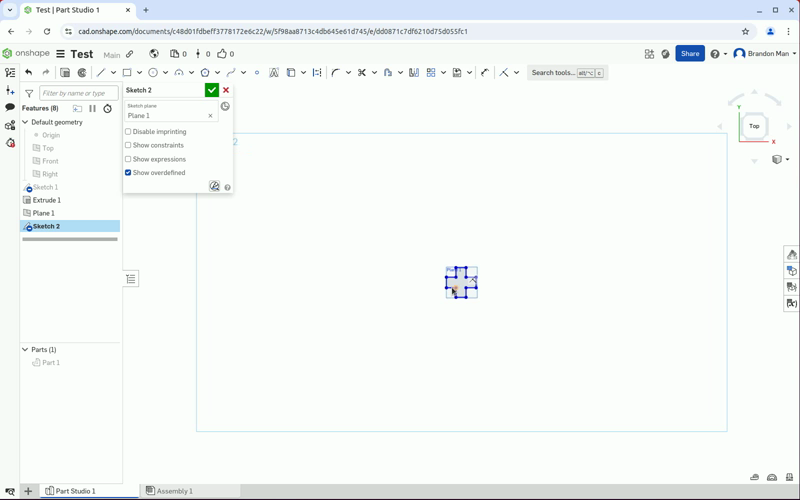
scroll(6)
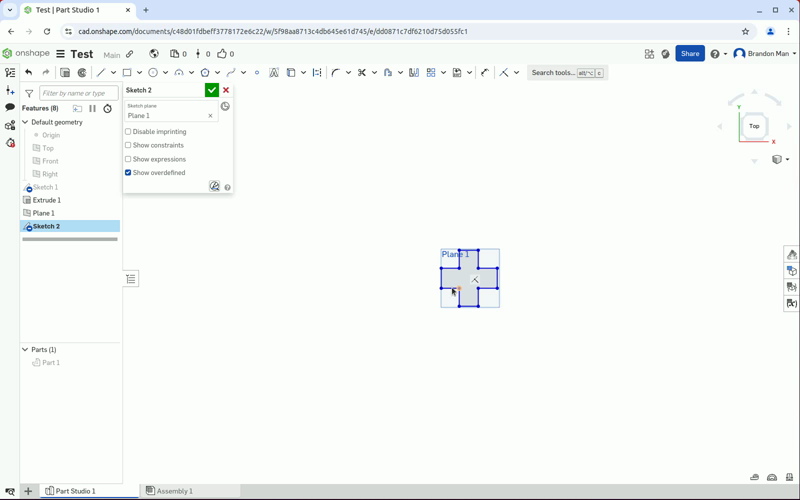
scroll(6)
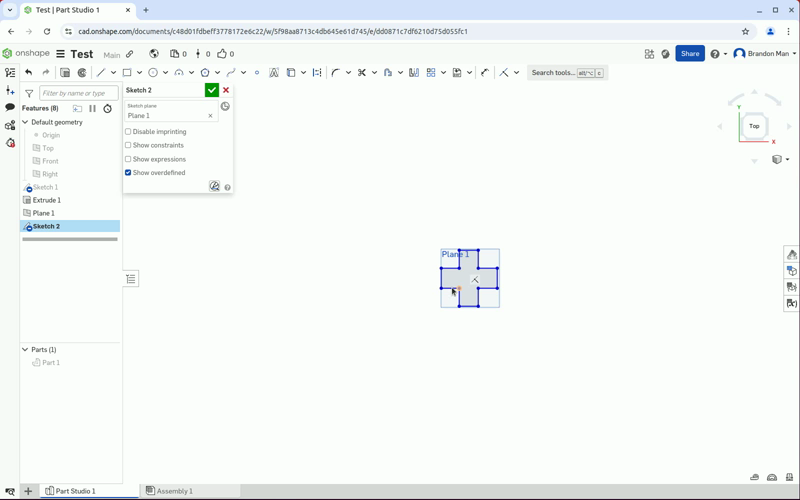
scroll(6)
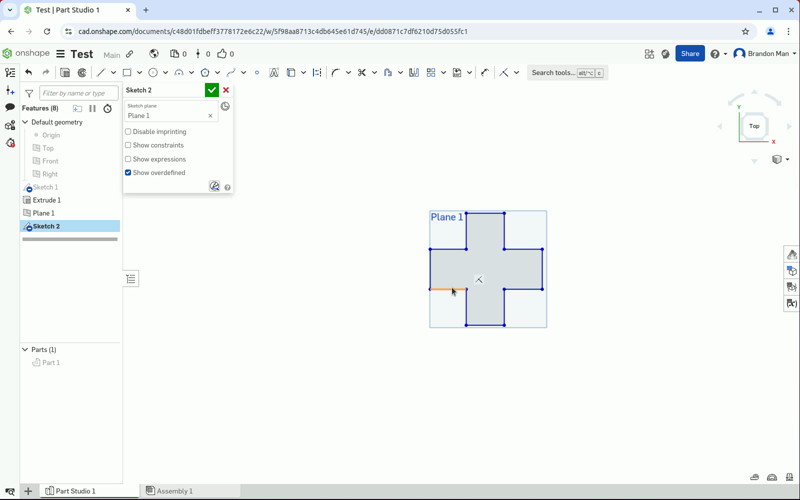
scroll(6)
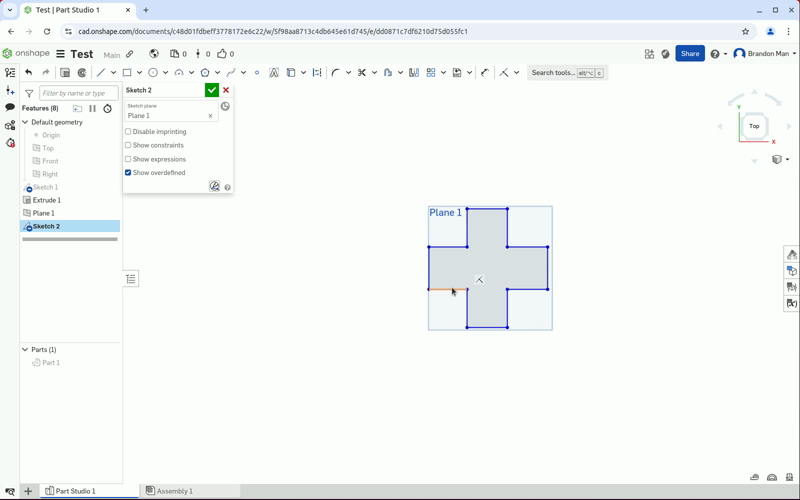
scroll(6)
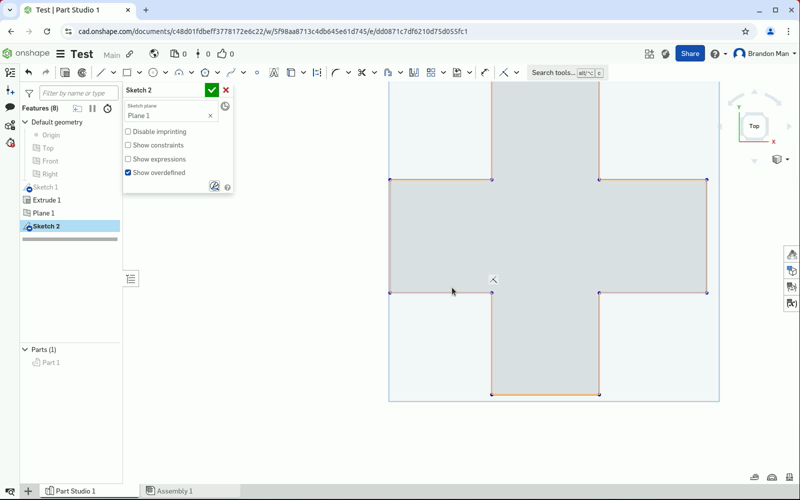
click(452, 287)
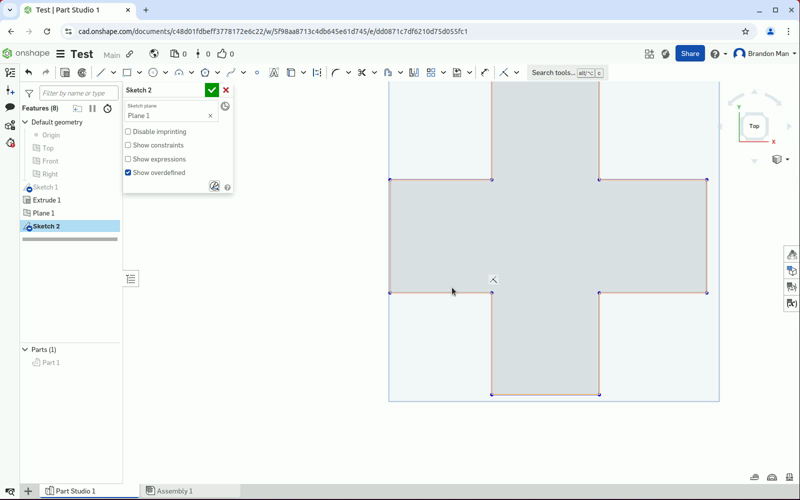
scroll(-6)
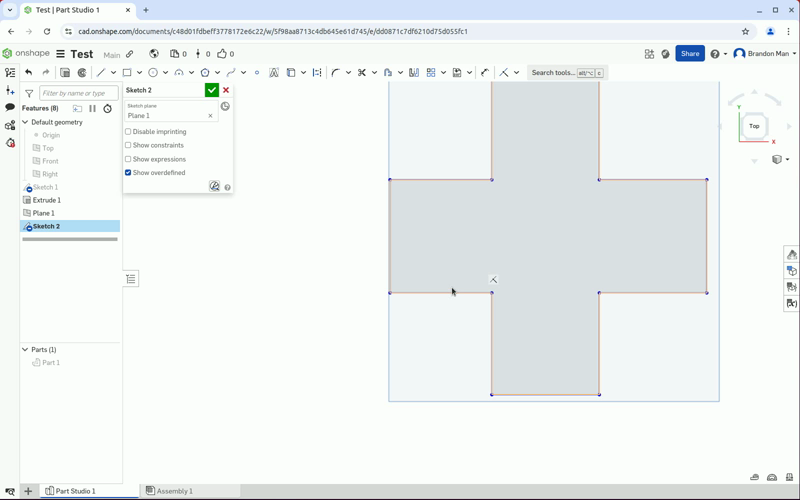
scroll(-6)
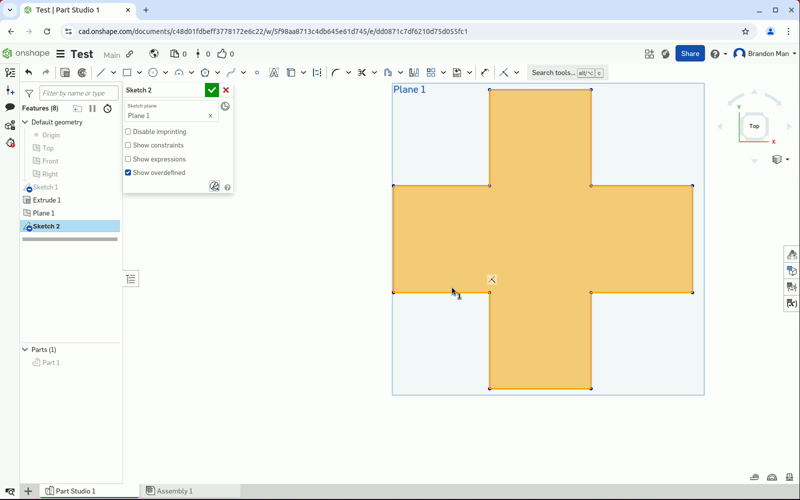
scroll(-6)
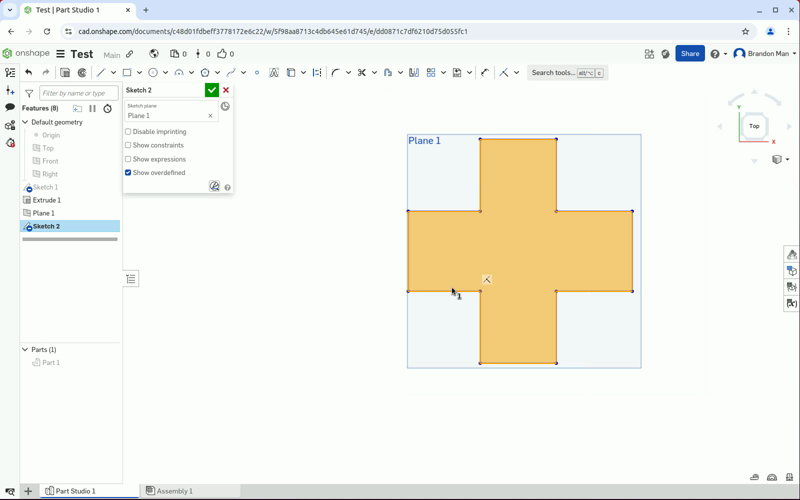
scroll(-6)
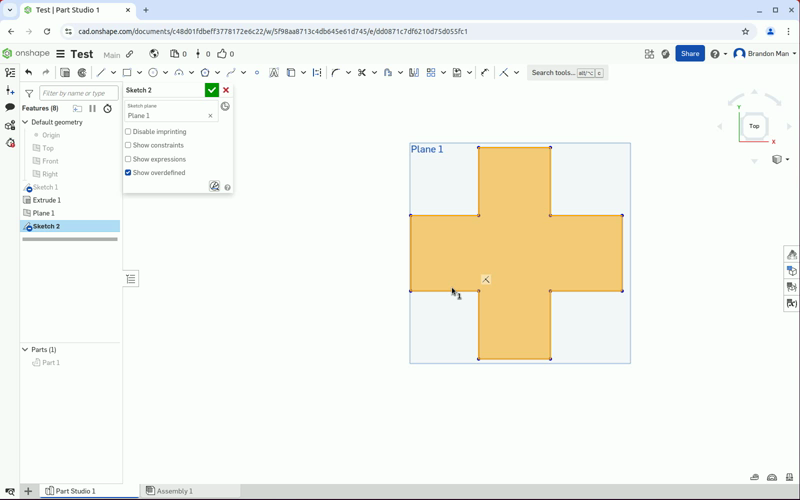
scroll(-6)
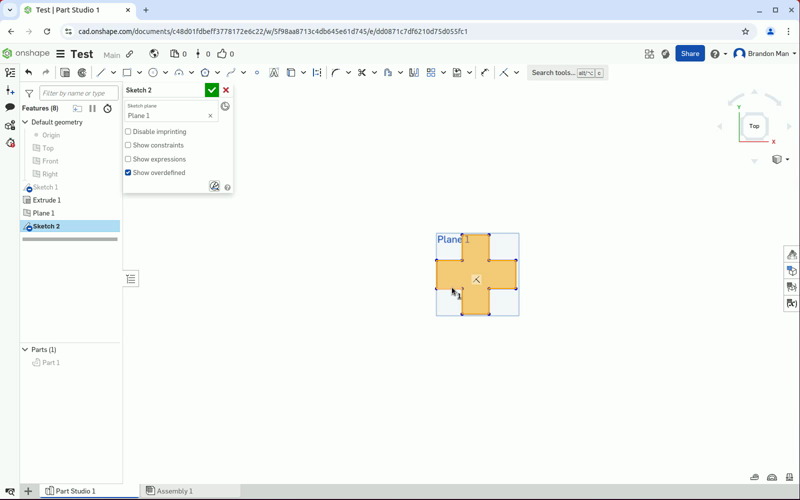
scroll(-6)
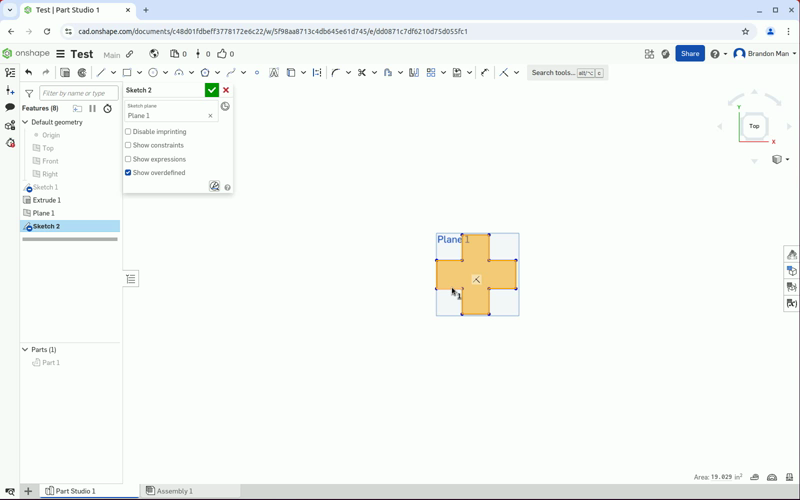
scroll(-6)
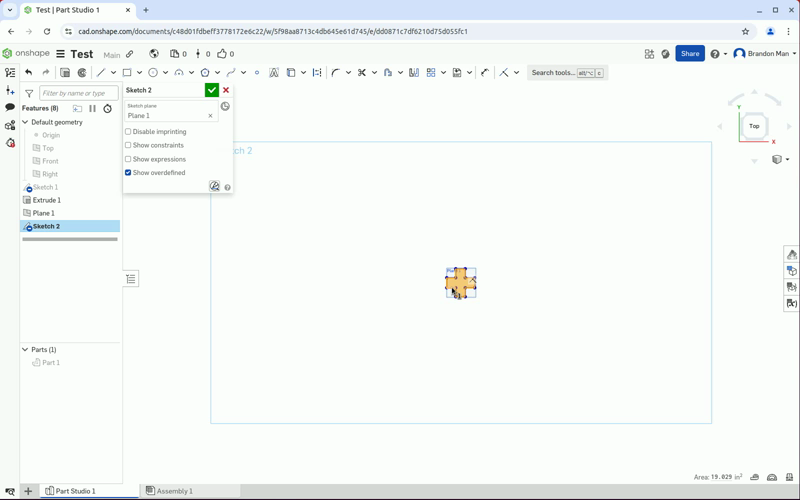
mouse_move(73, 352)
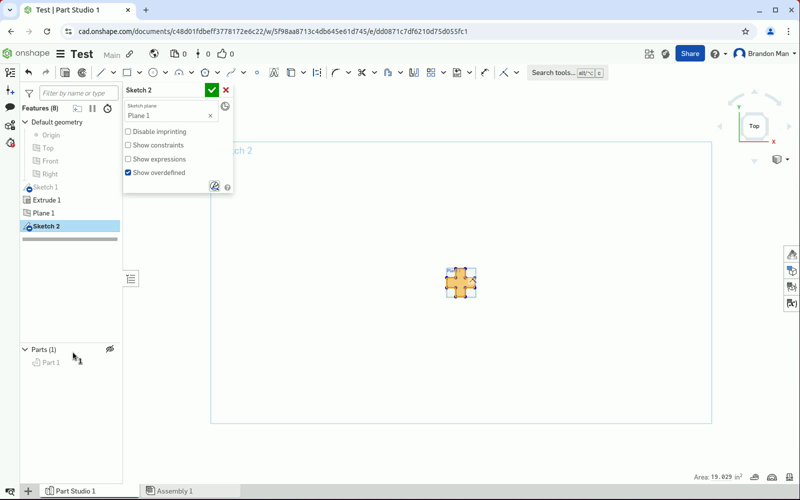
key(shift+y)
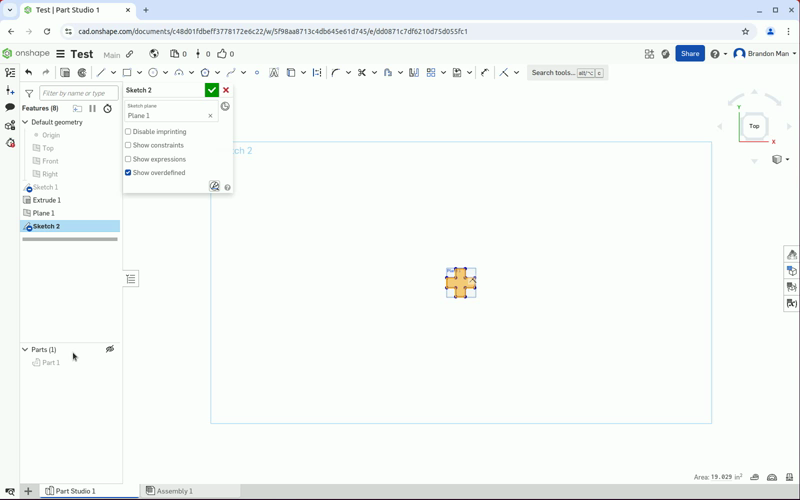
key(shift+e)
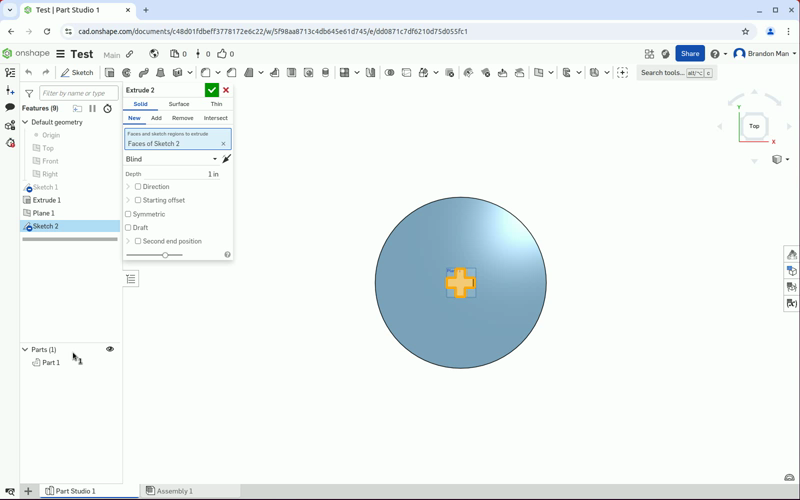
mouse_move(143, 106)
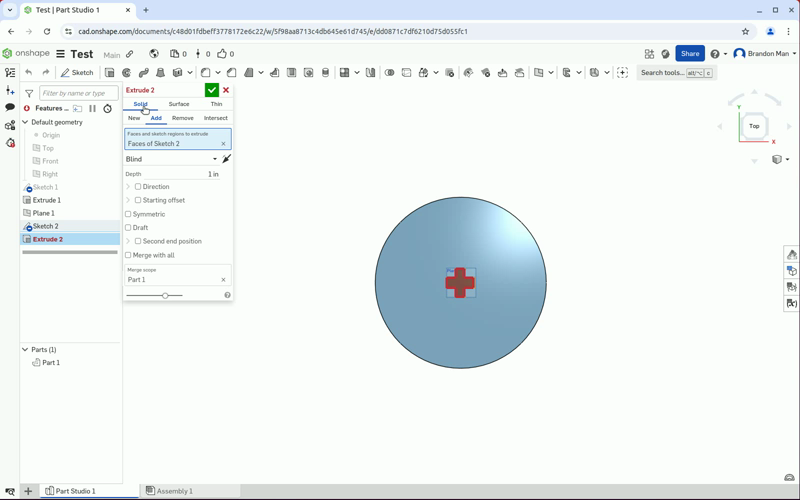
click(143, 106)
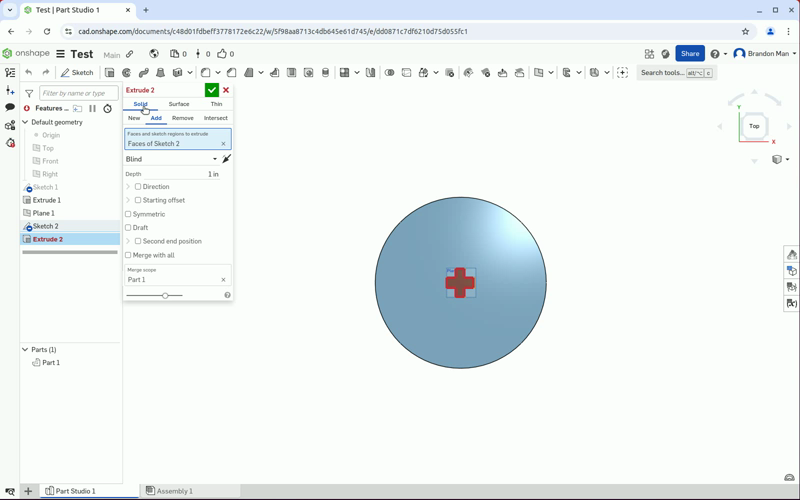
mouse_move(186, 120)
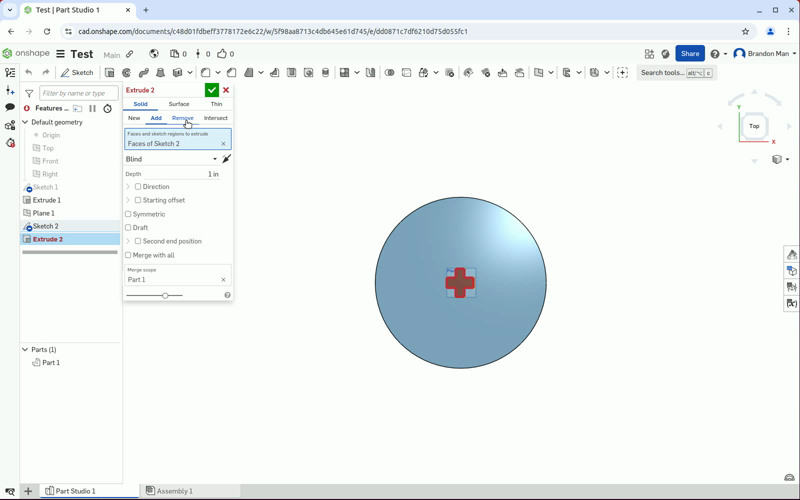
click(186, 120)
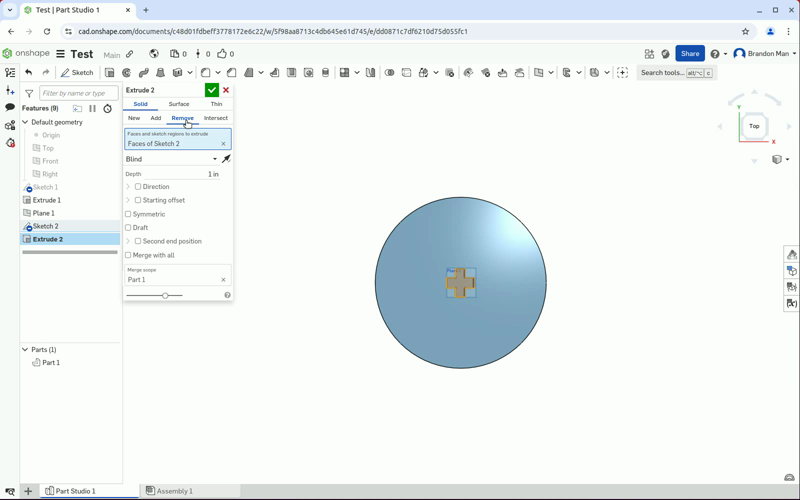
key(tab, 4)
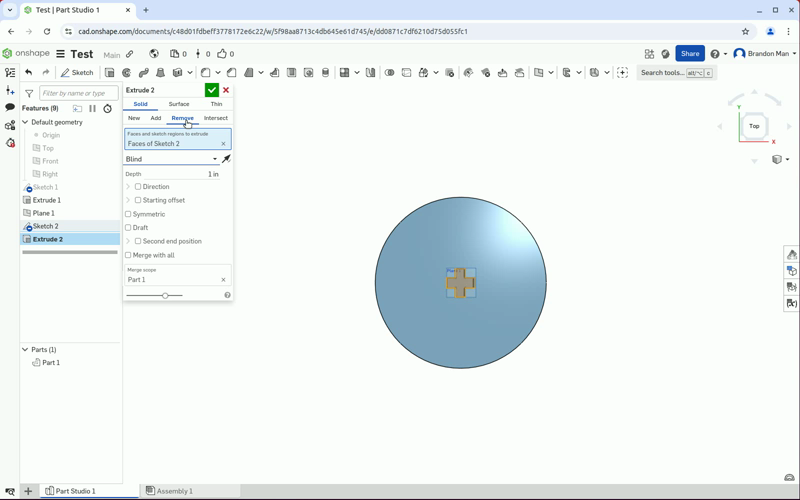
text(9.388)
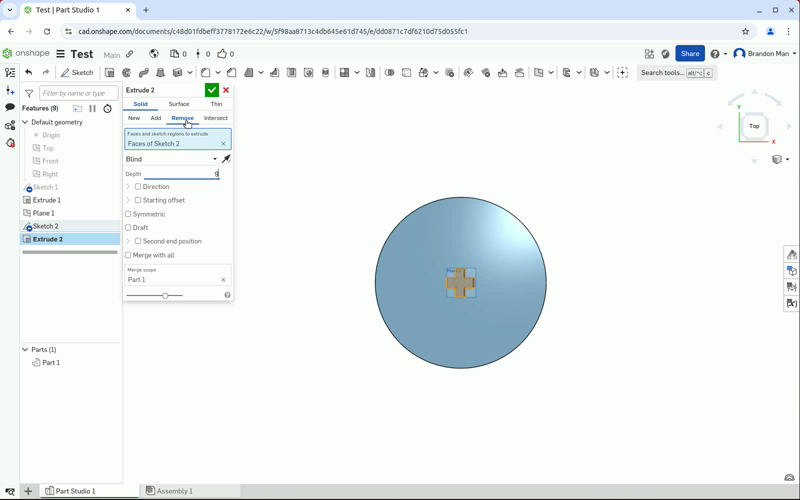
key(tab, 6)
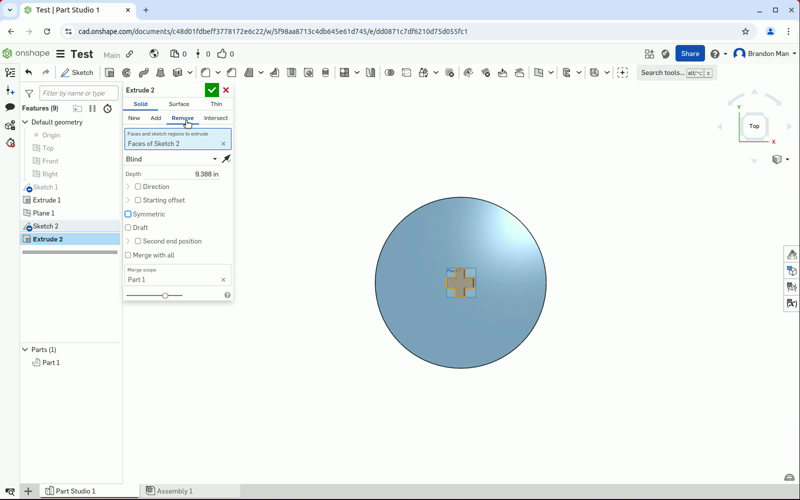
key(space)
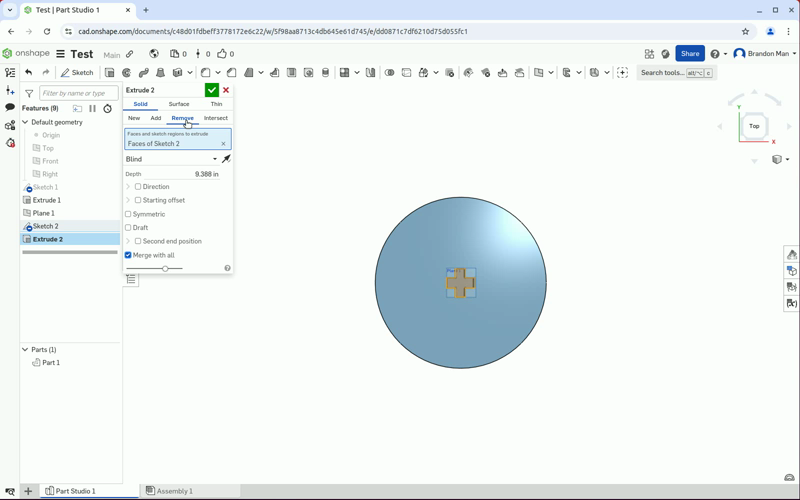
key(enter)
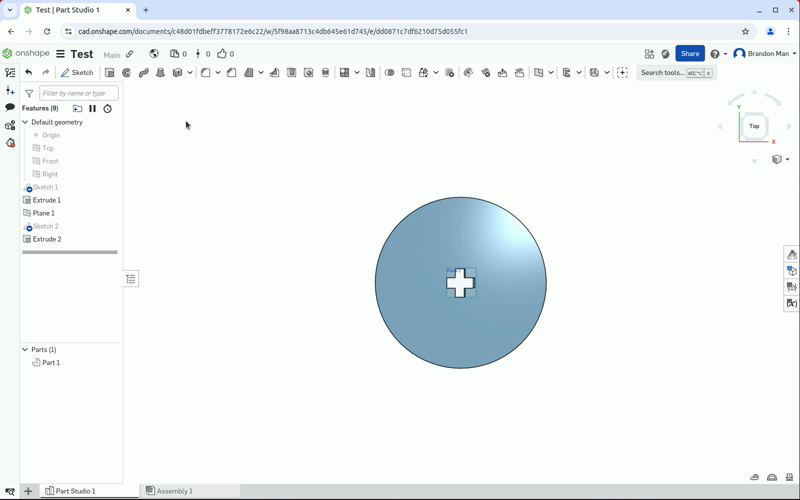
key(shift+h)
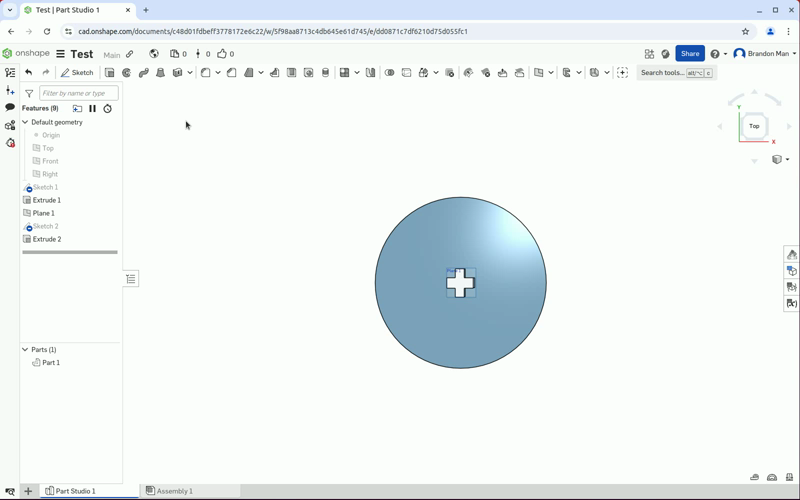
key(shift+h)
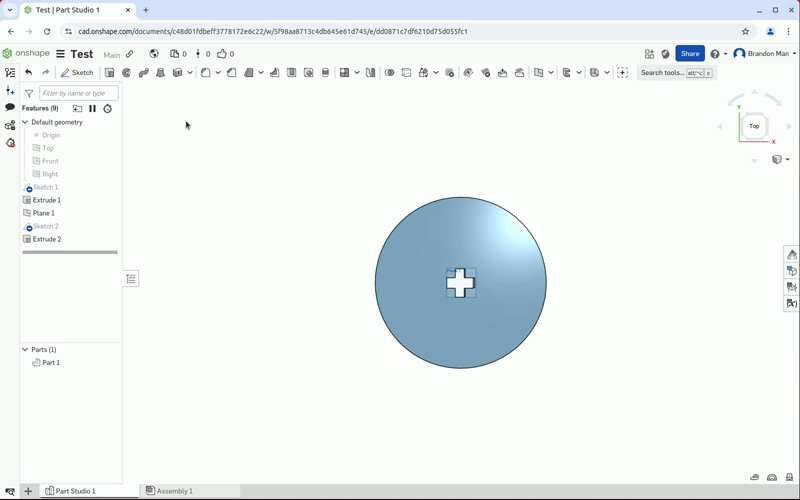
mouse_move(73, 189)
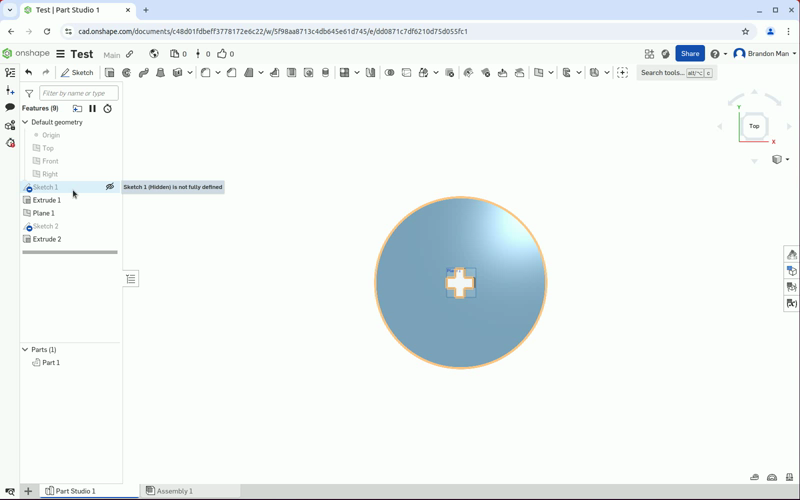
click(73, 189)
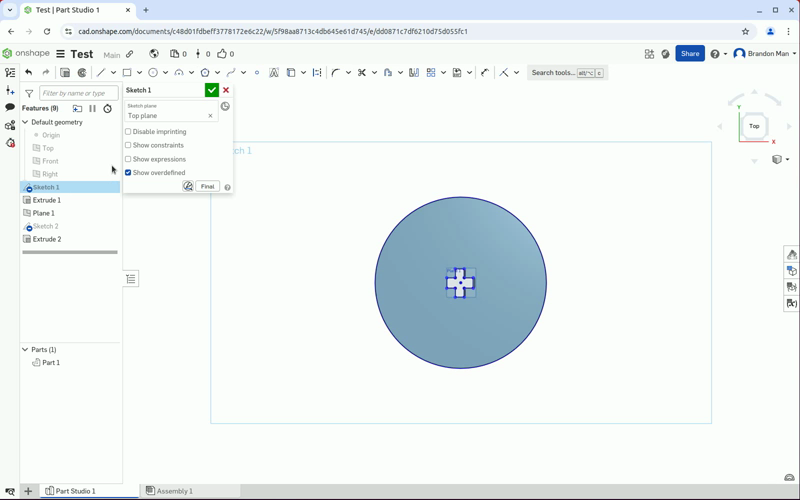
mouse_move(229, 92)
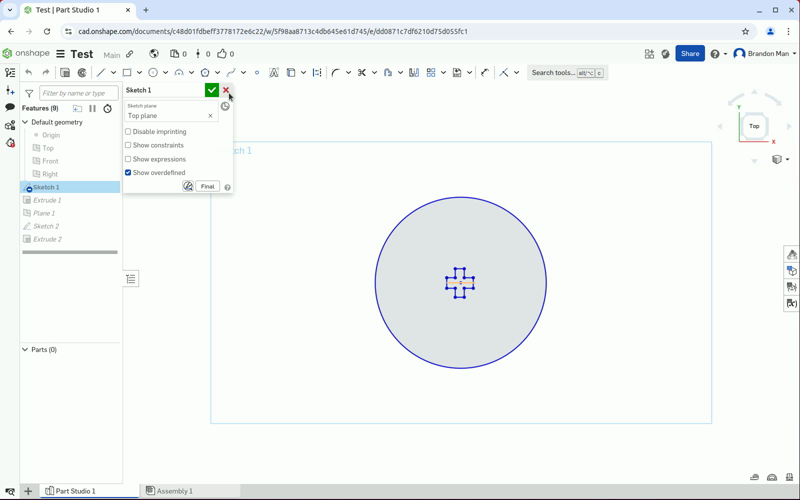
click(229, 92)
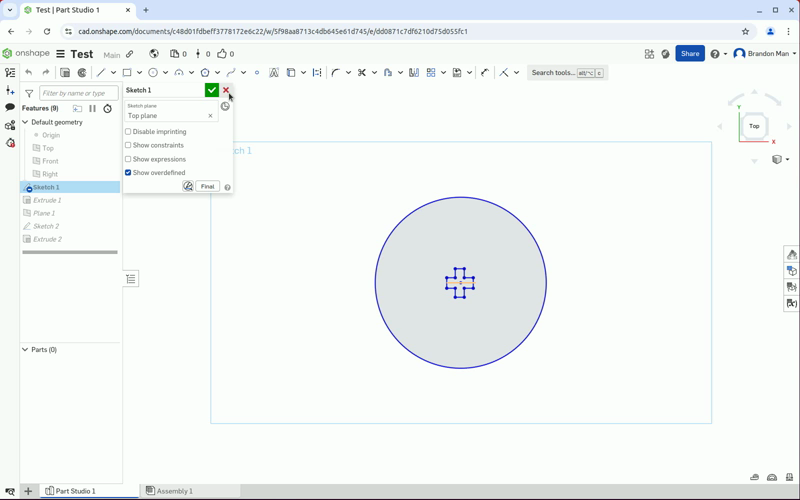
key(shift+s)
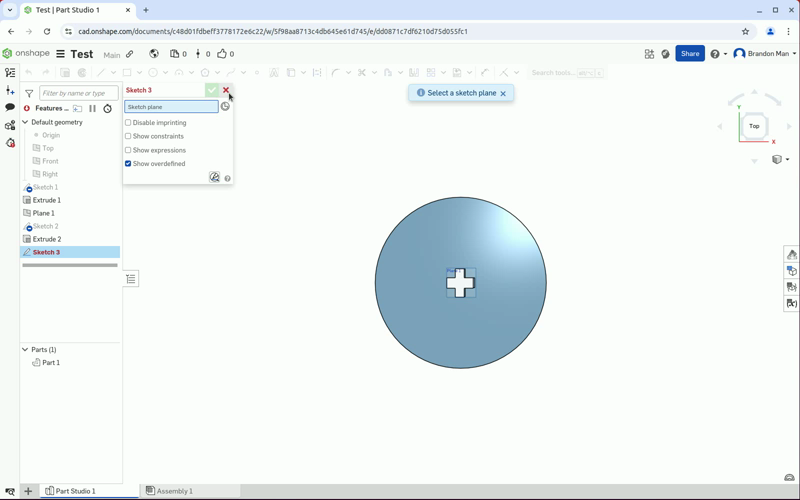
mouse_move(73, 215)
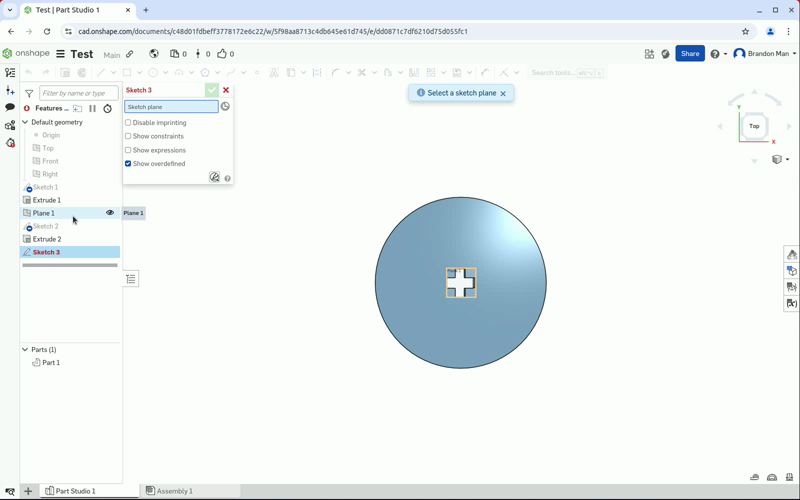
click(73, 215)
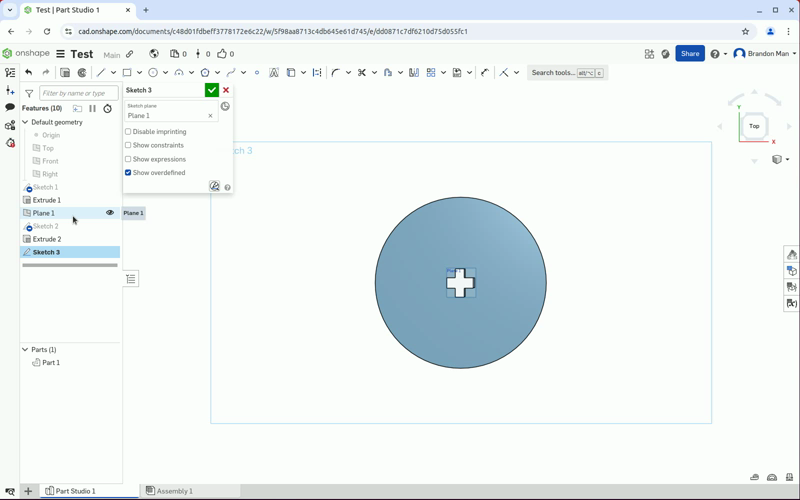
mouse_move(73, 352)
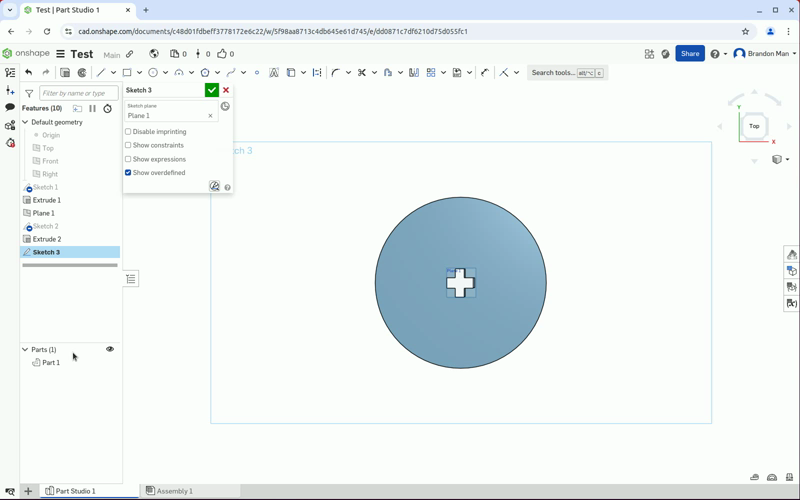
key(y)
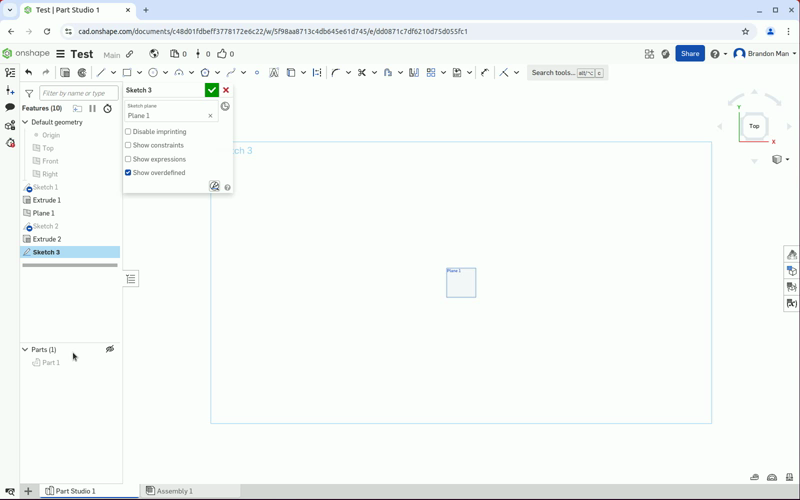
key(c)
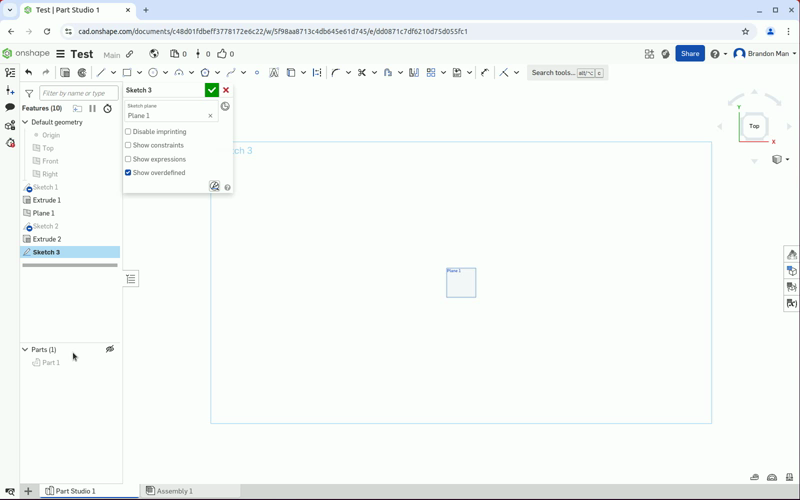
key_down(shift)
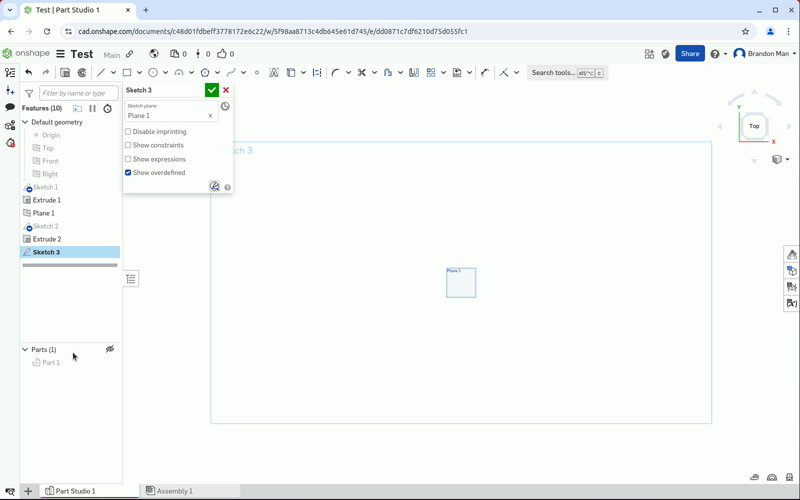
mouse_move(461, 282)
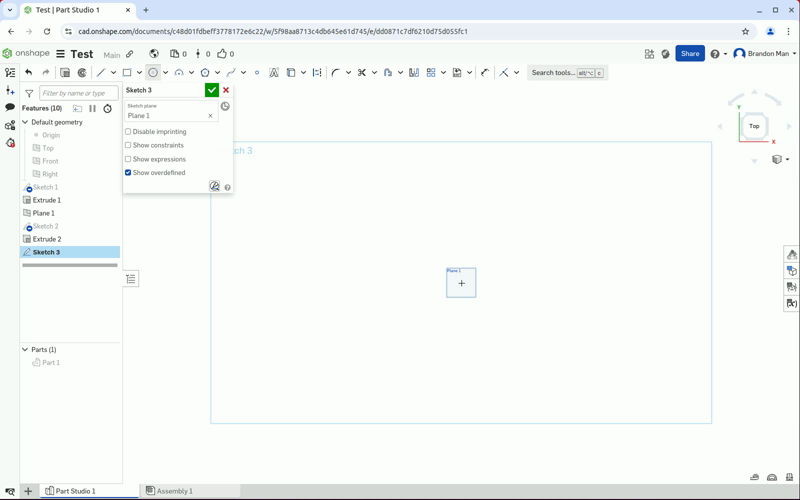
click(461, 282)
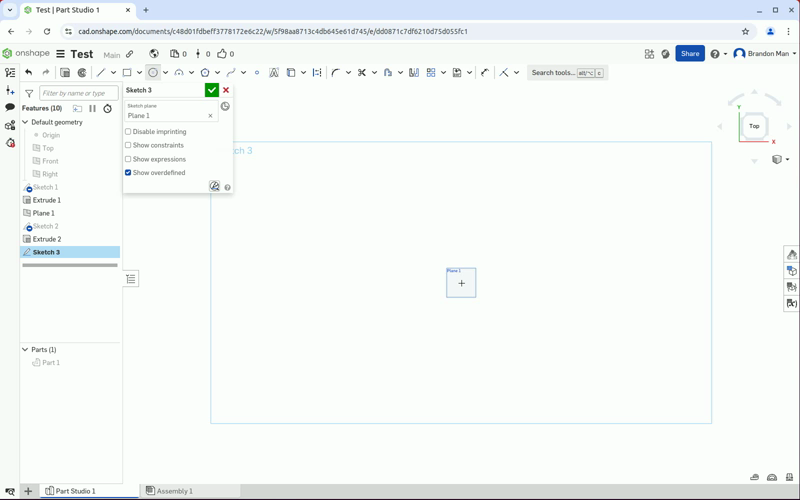
key_up(shift)
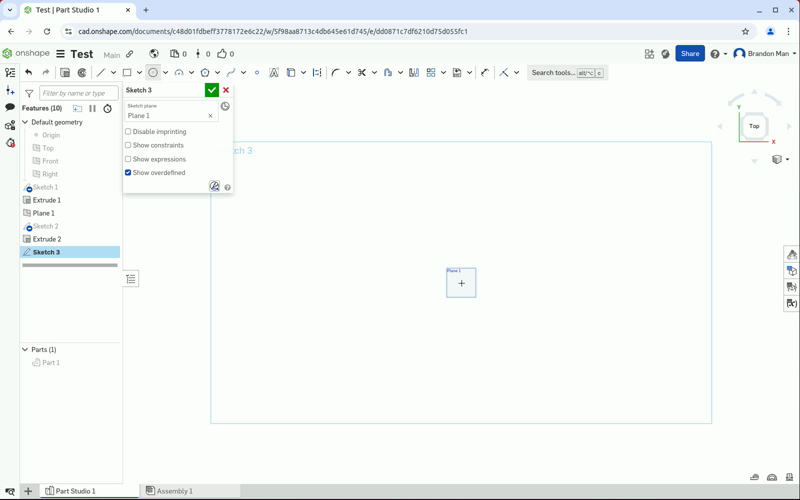
mouse_move(530, 282)
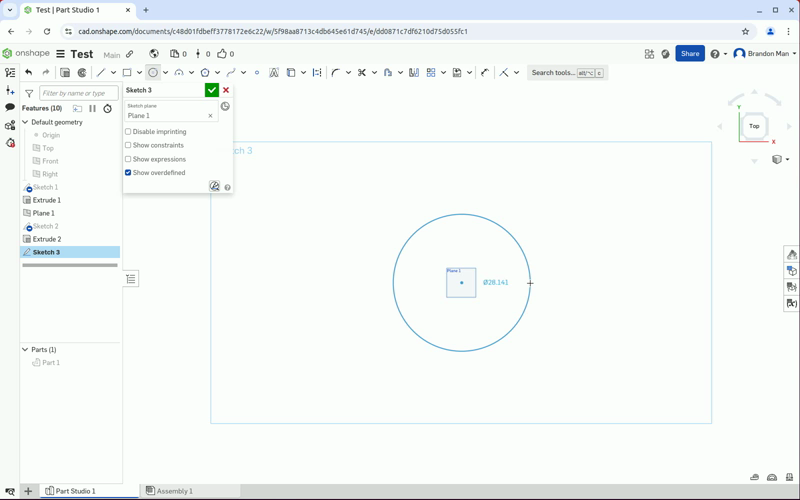
click(530, 282)
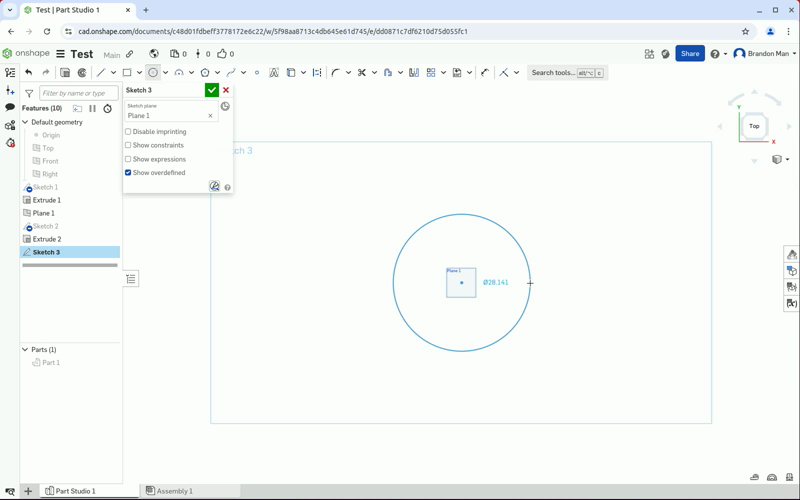
key(esc)
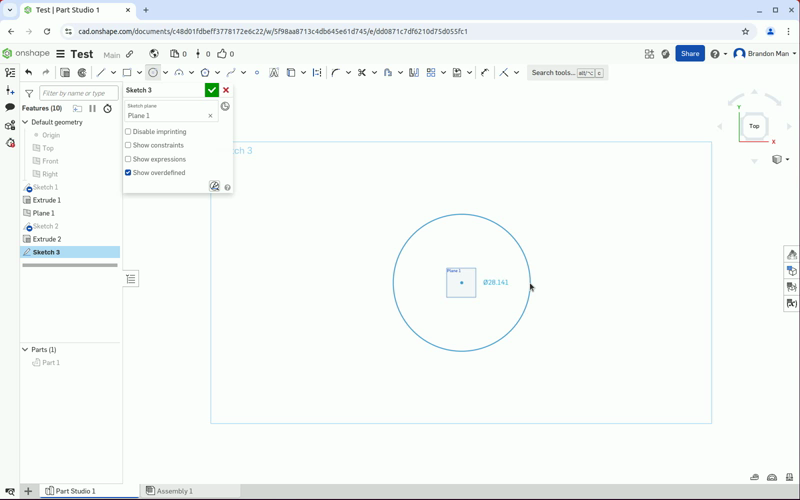
key(l)
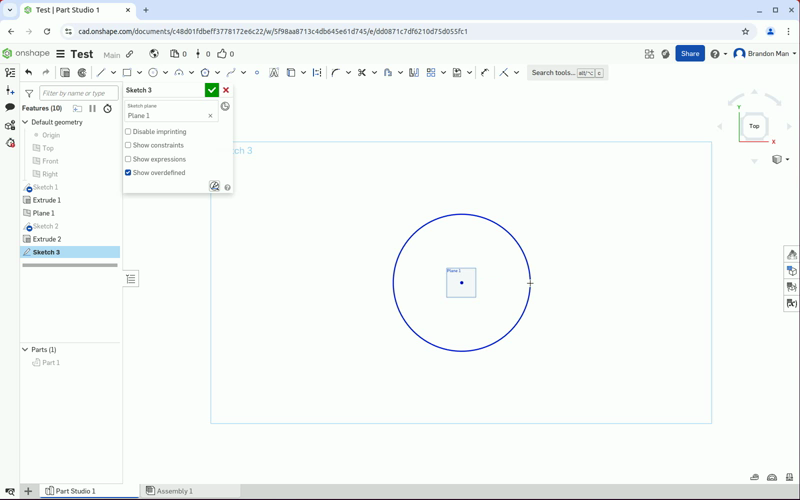
key_down(shift)
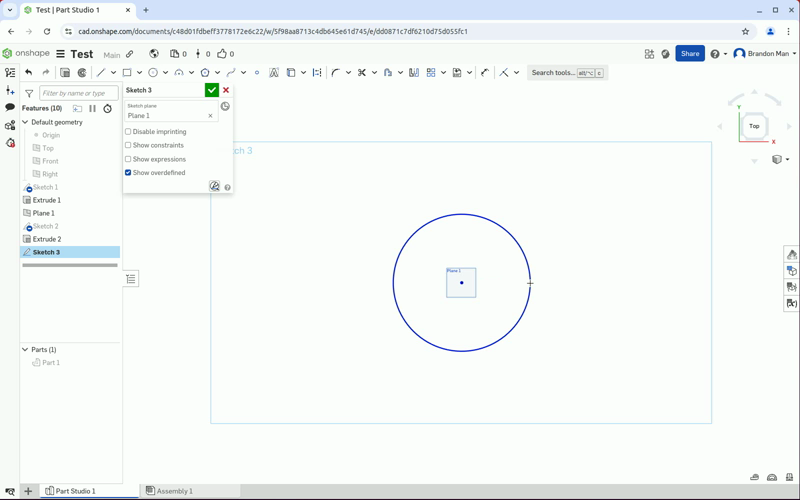
mouse_move(447, 287)
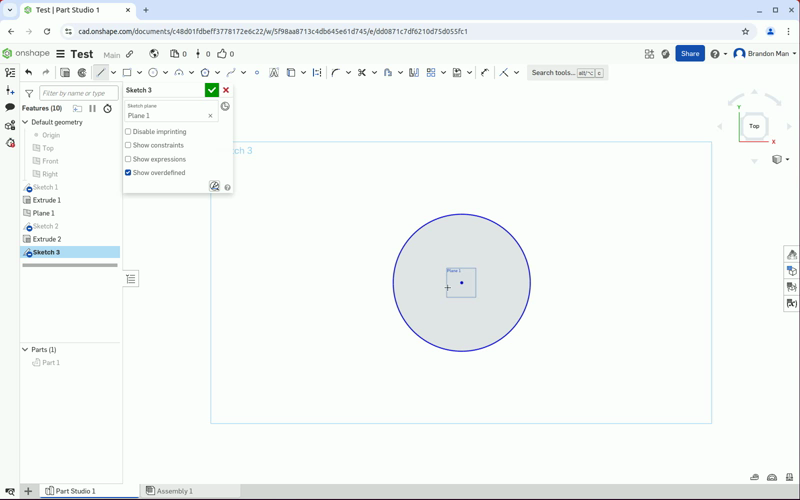
click(447, 287)
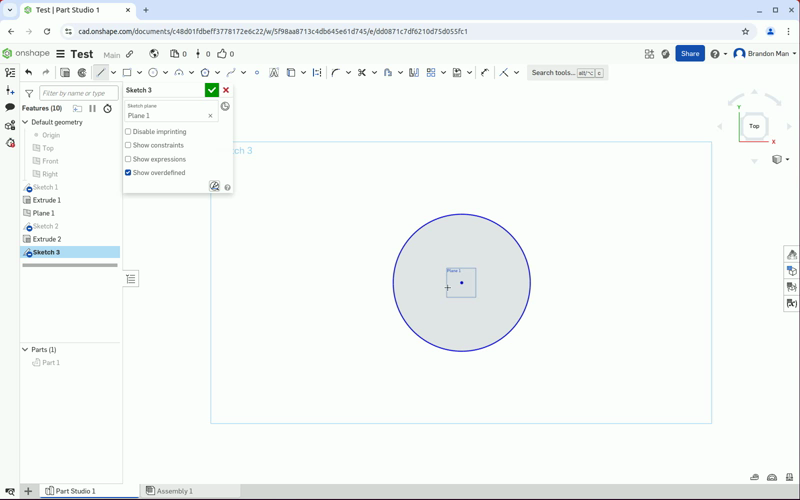
key_up(shift)
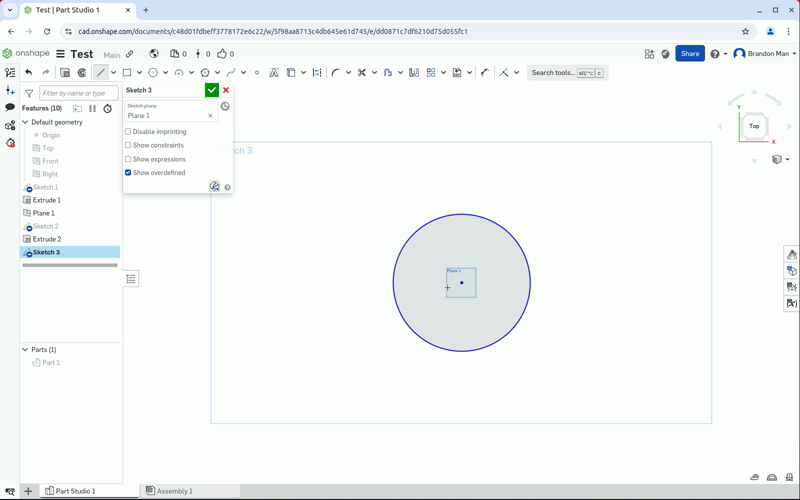
key_down(shift)
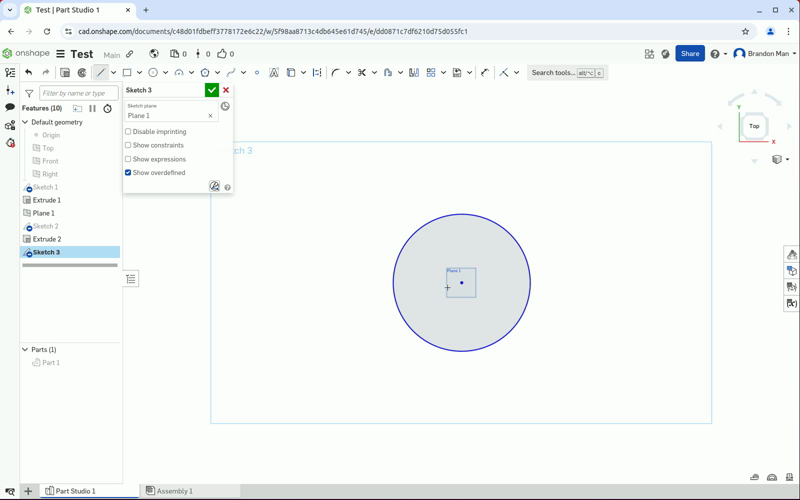
mouse_move(477, 287)
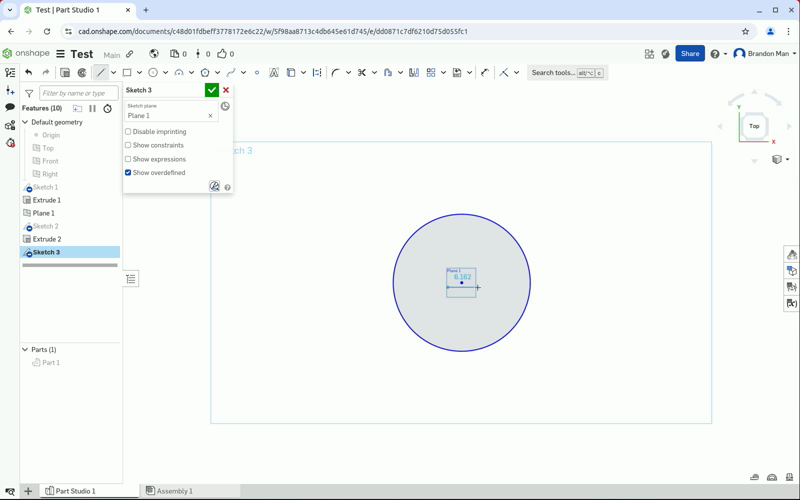
mouse_move(456, 287)
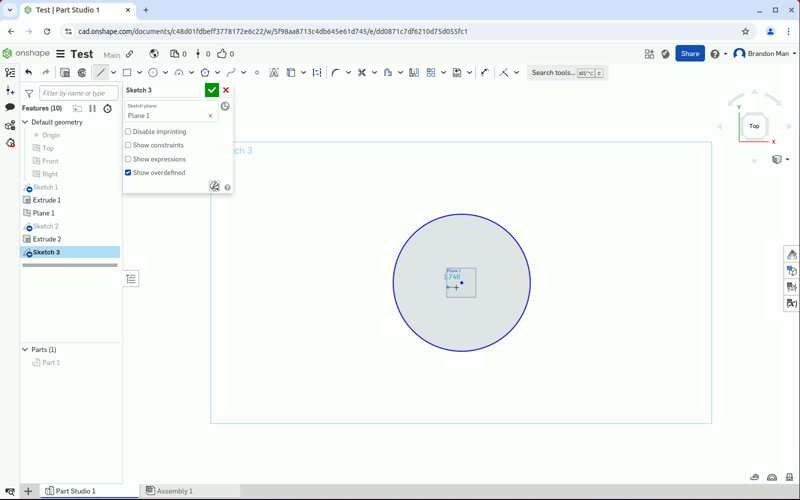
click(456, 287)
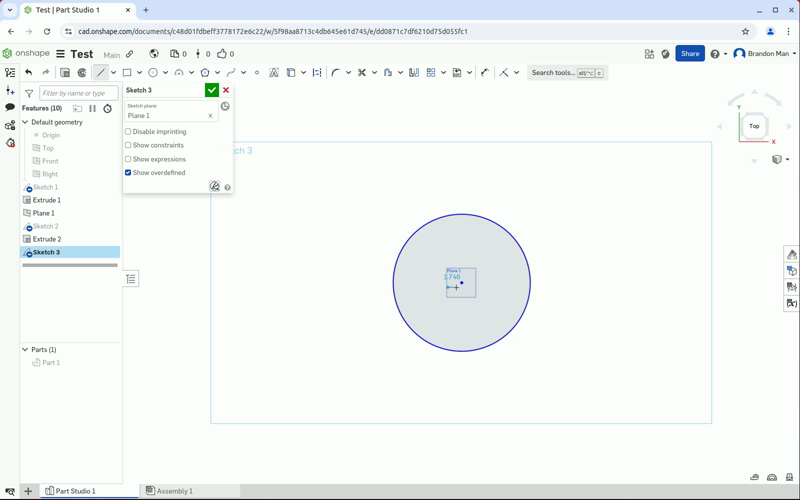
key_up(shift)
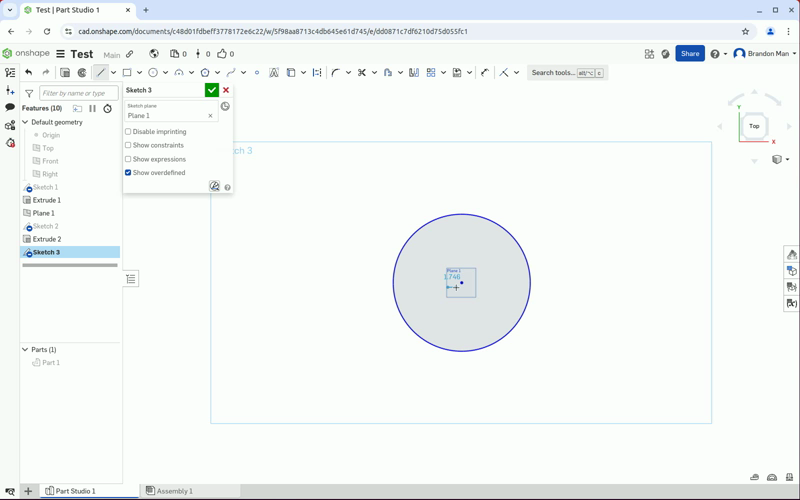
key_down(shift)
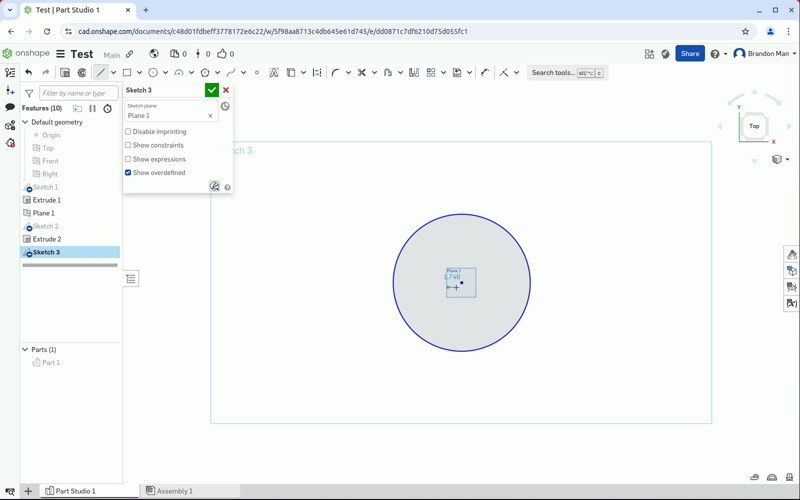
mouse_move(486, 287)
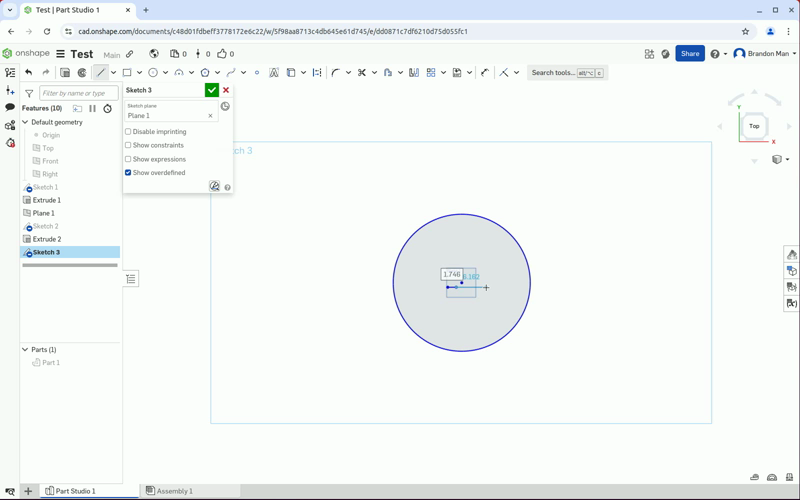
mouse_move(456, 297)
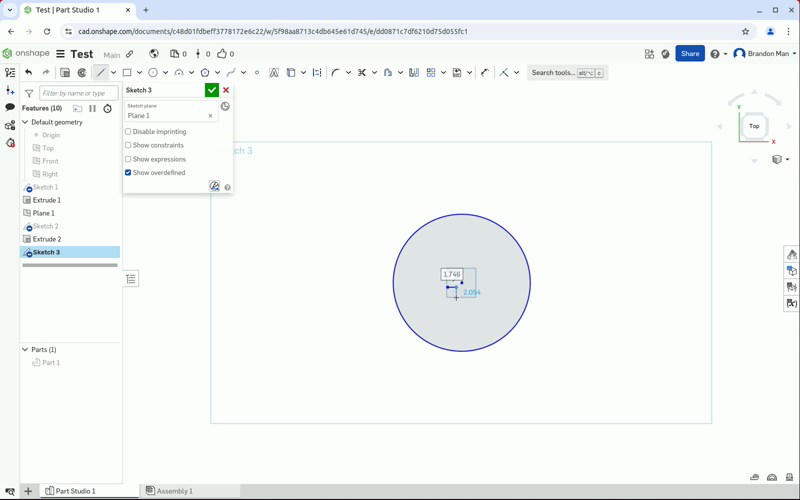
click(456, 297)
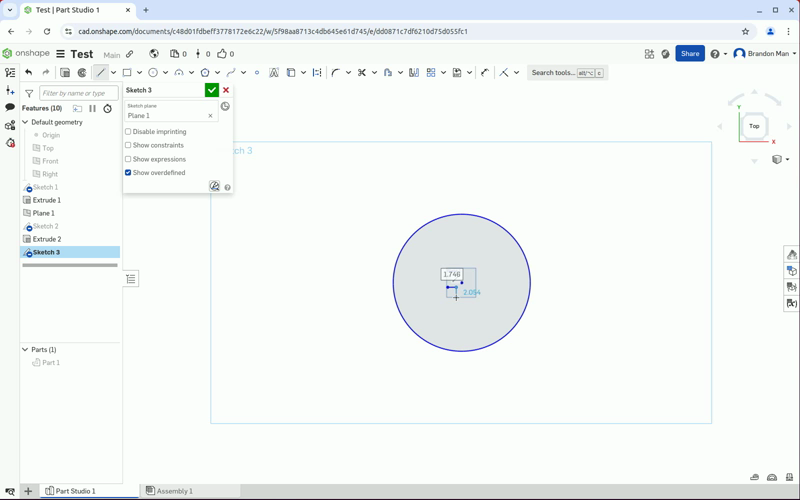
key_up(shift)
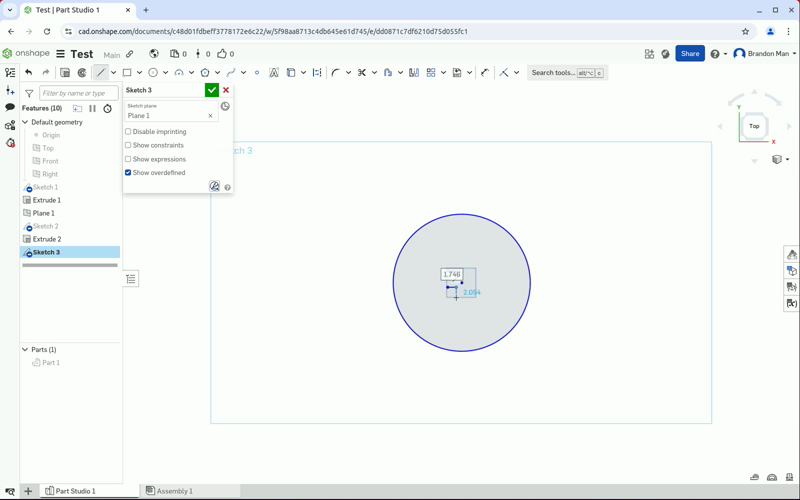
key_down(shift)
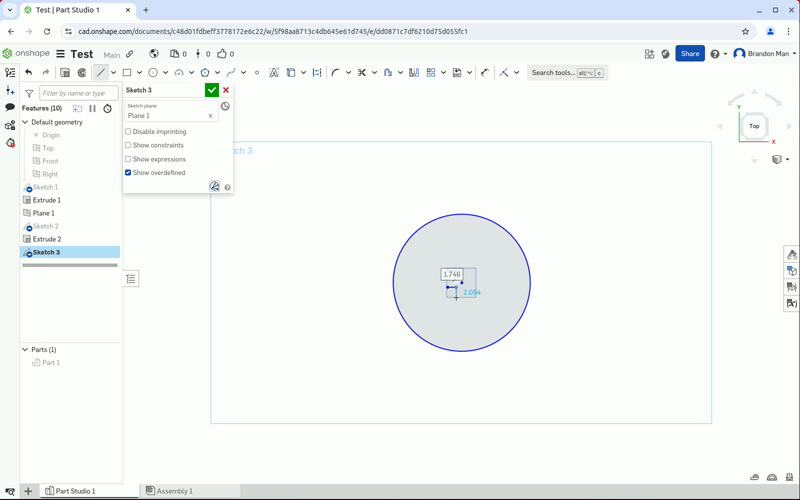
mouse_move(486, 297)
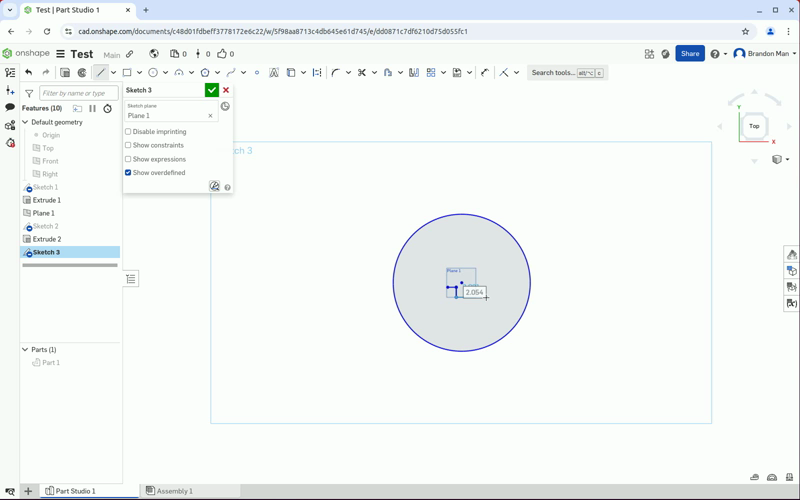
mouse_move(466, 297)
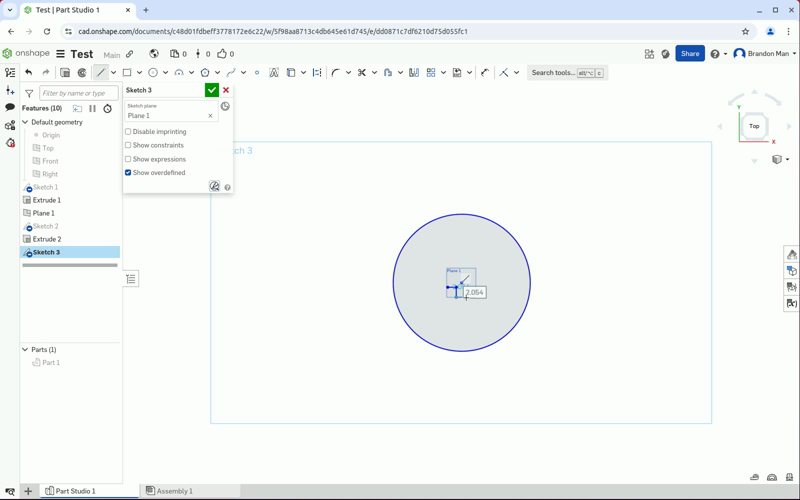
click(466, 297)
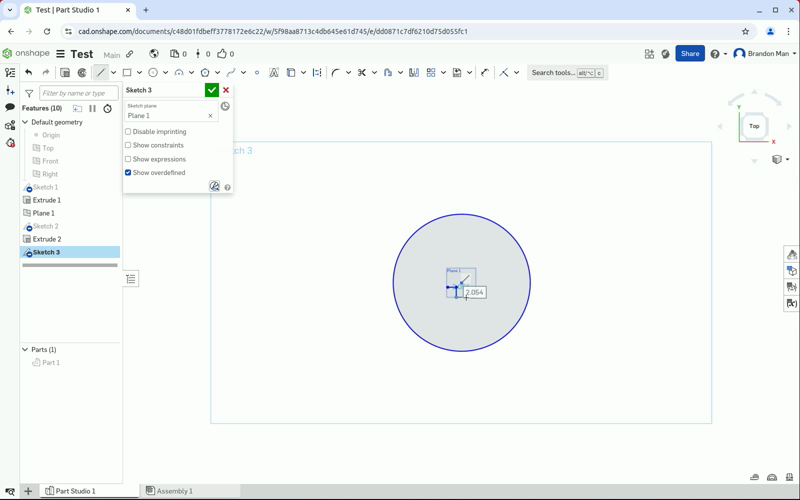
key_up(shift)
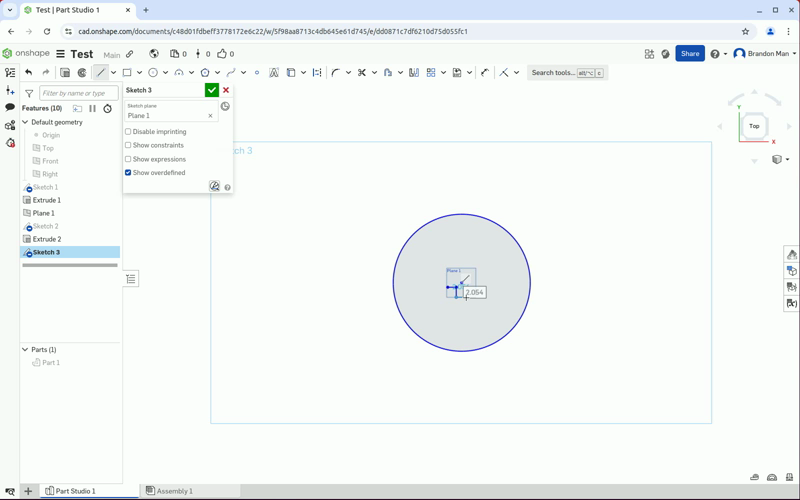
key_down(shift)
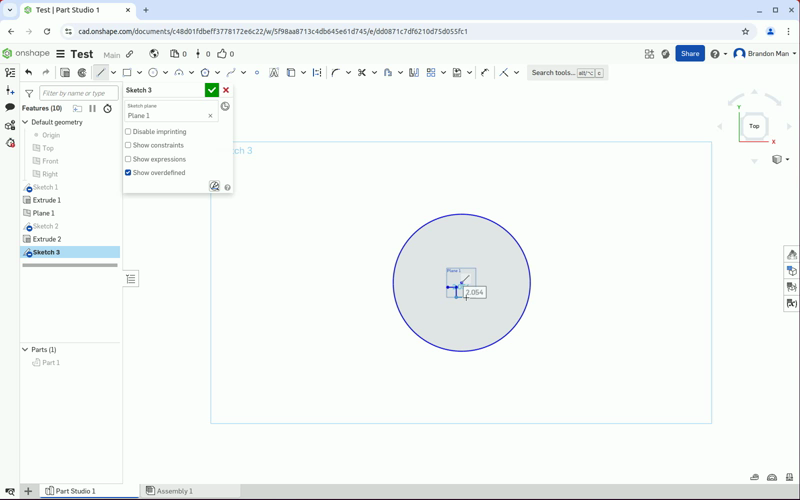
mouse_move(496, 297)
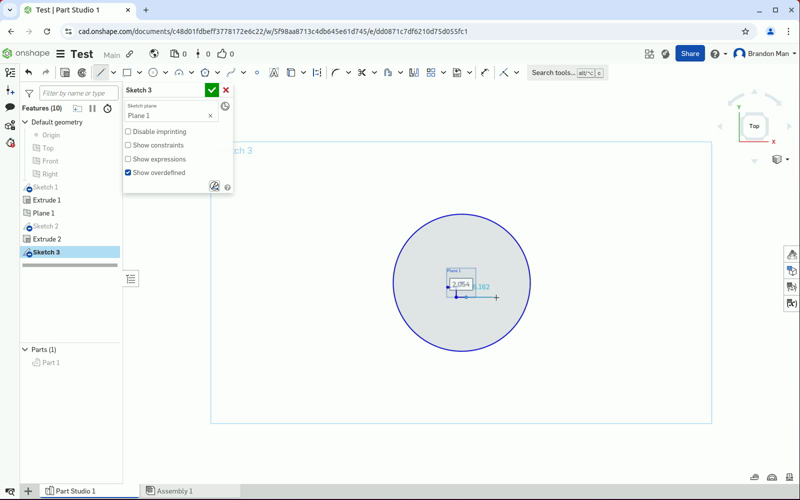
mouse_move(466, 287)
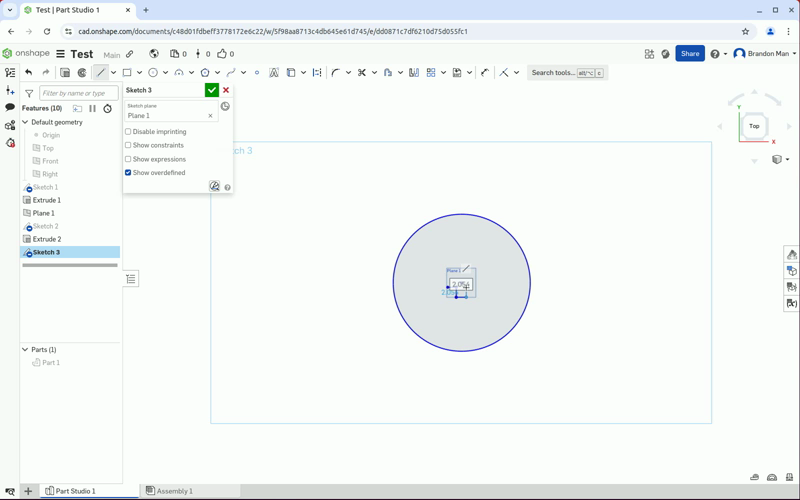
click(466, 287)
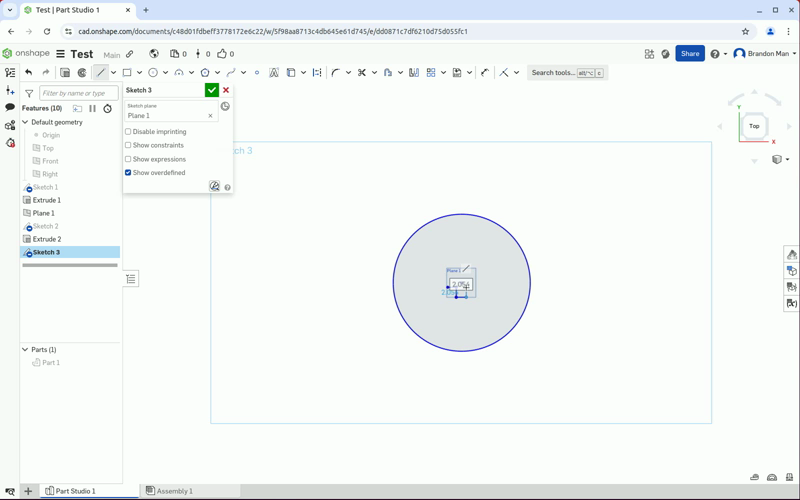
key_up(shift)
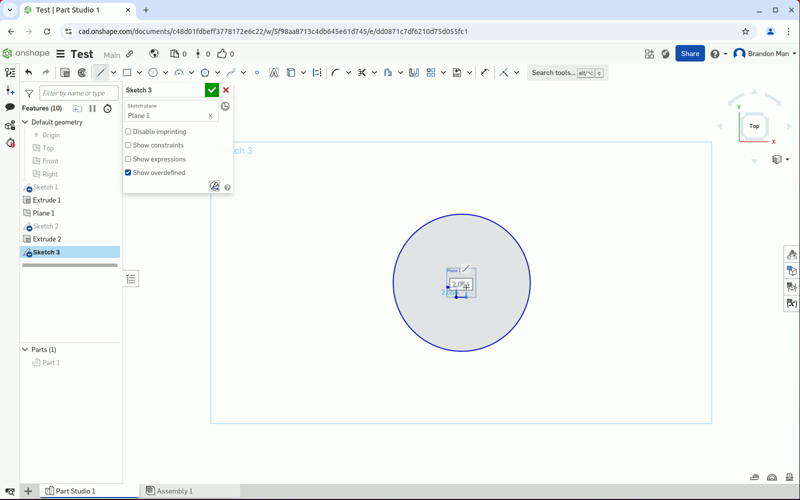
key_down(shift)
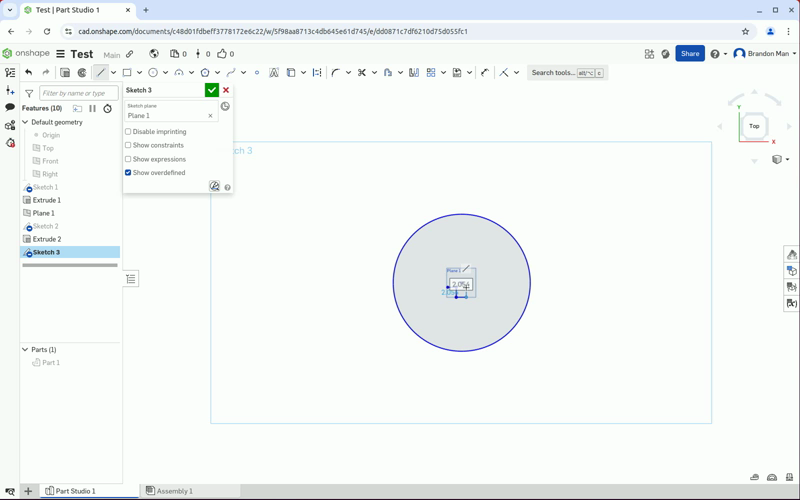
mouse_move(496, 287)
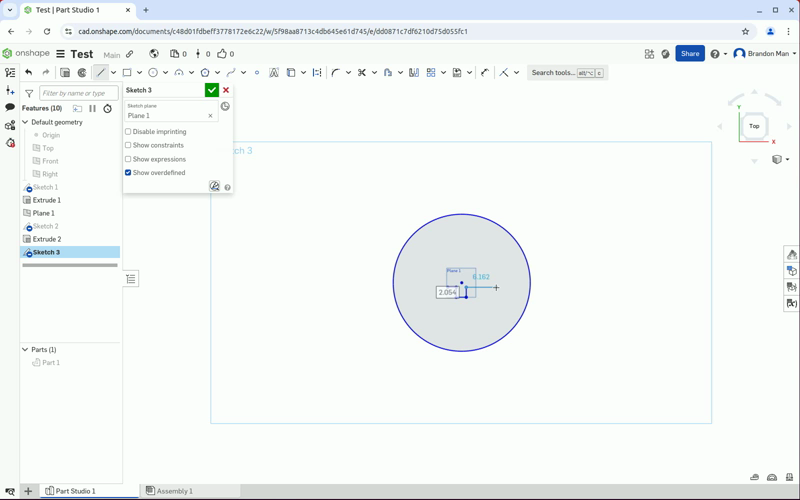
mouse_move(474, 287)
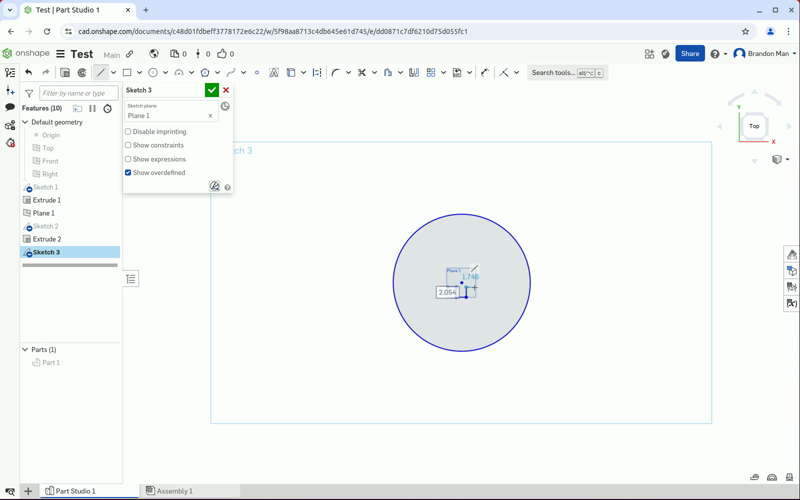
click(474, 287)
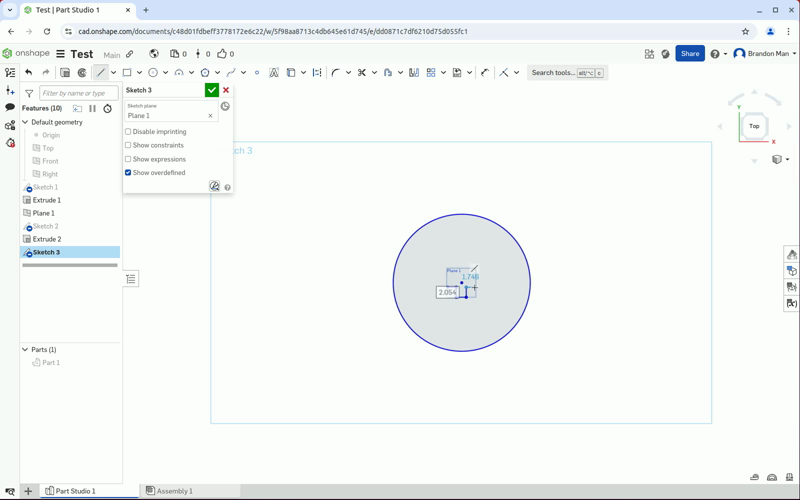
key_up(shift)
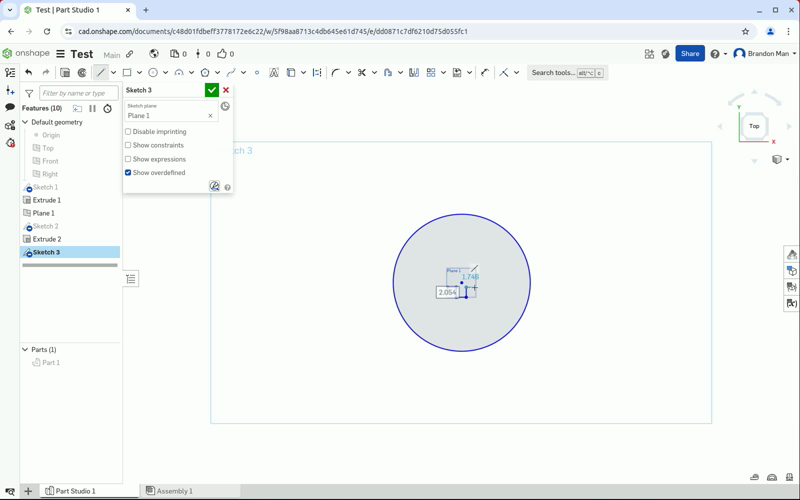
key_down(shift)
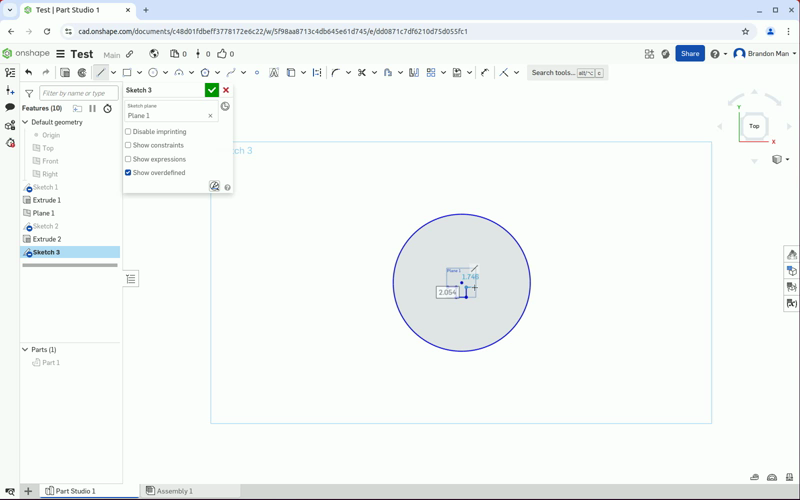
mouse_move(504, 287)
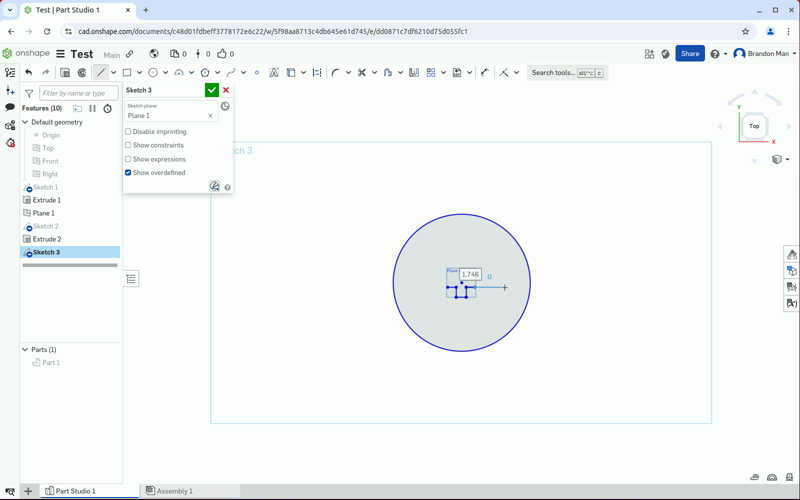
mouse_move(474, 278)
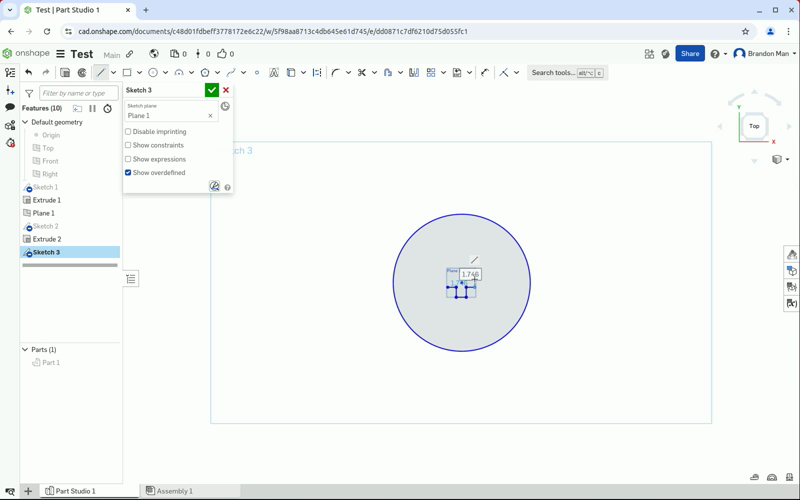
click(474, 278)
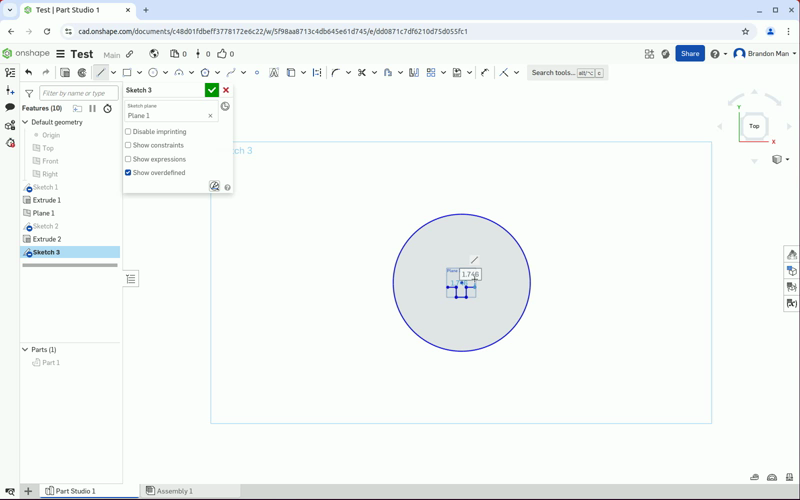
key_up(shift)
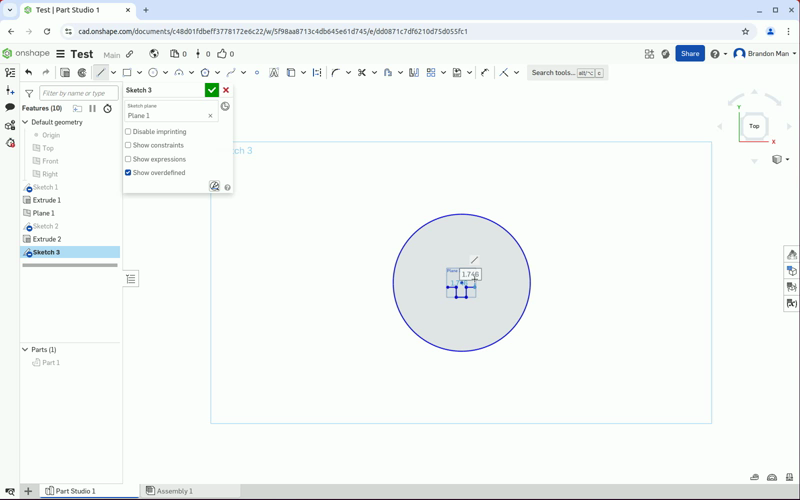
key_down(shift)
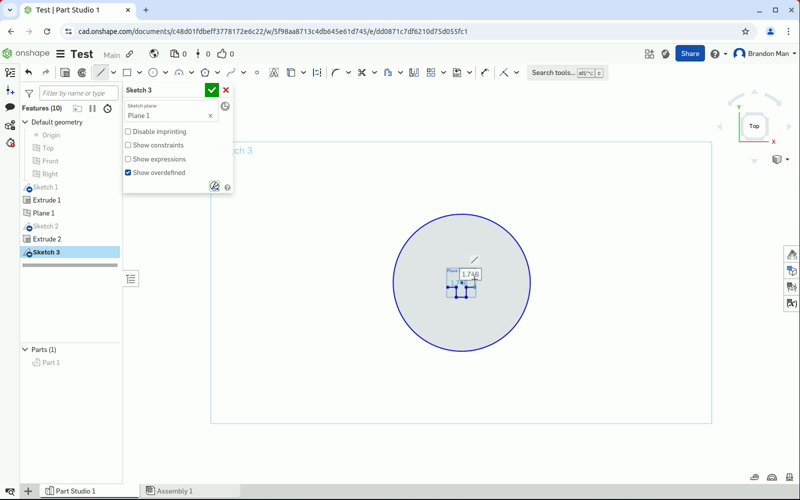
mouse_move(504, 278)
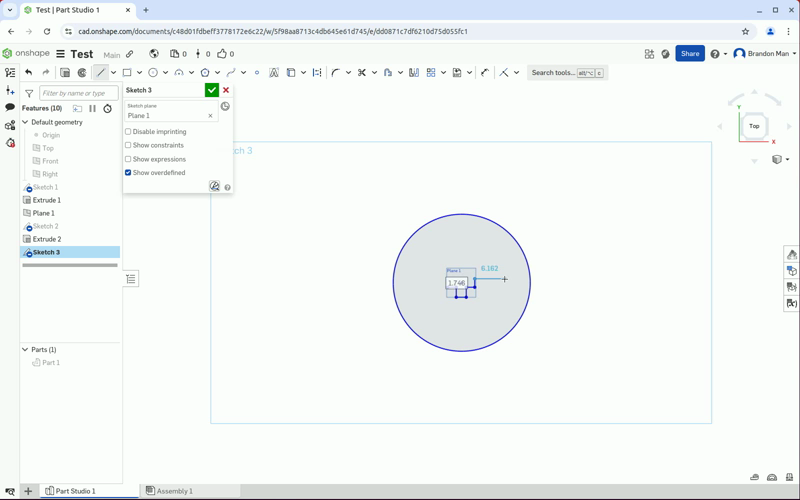
mouse_move(466, 278)
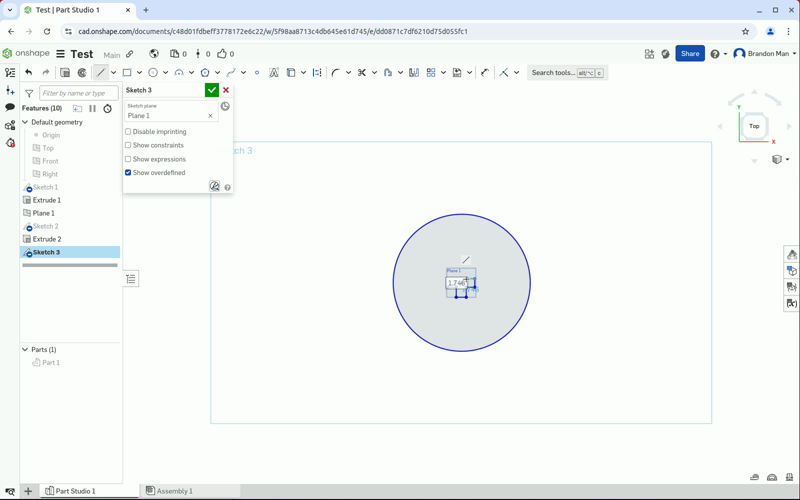
click(466, 278)
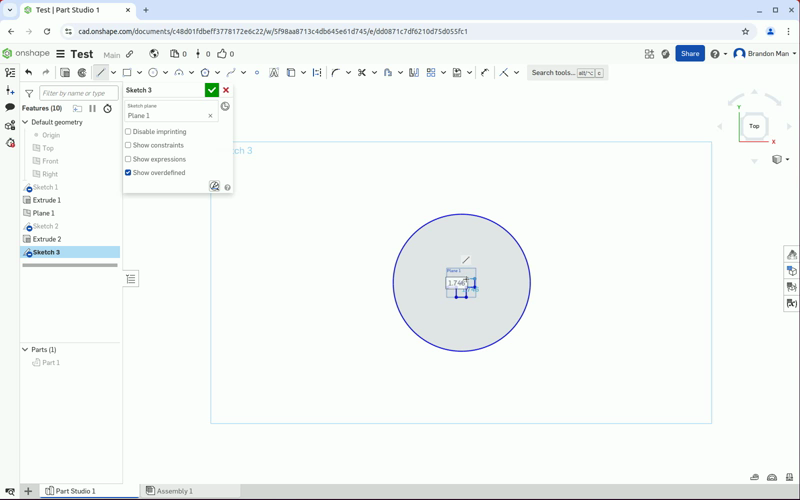
key_up(shift)
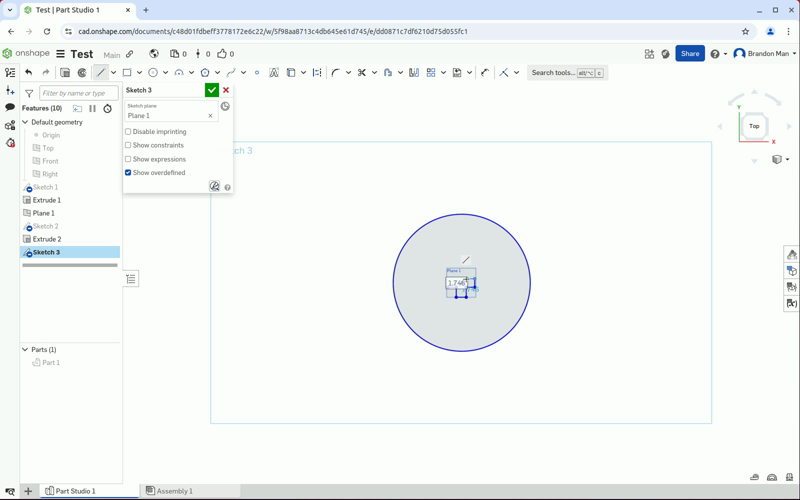
key_down(shift)
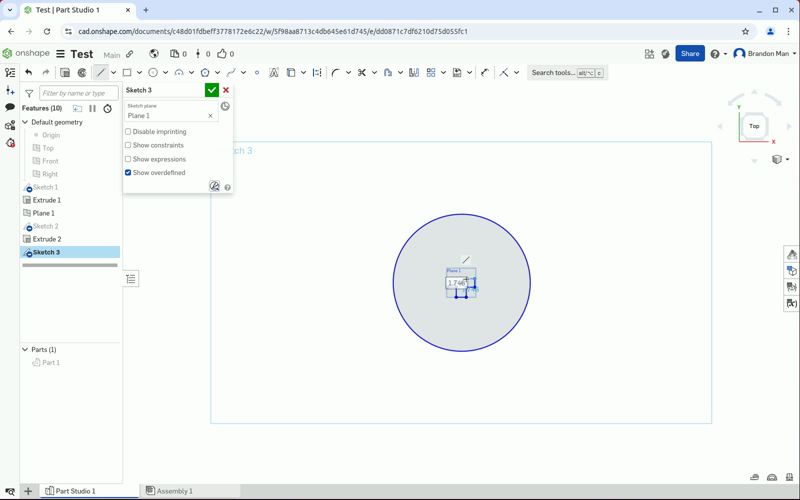
mouse_move(496, 278)
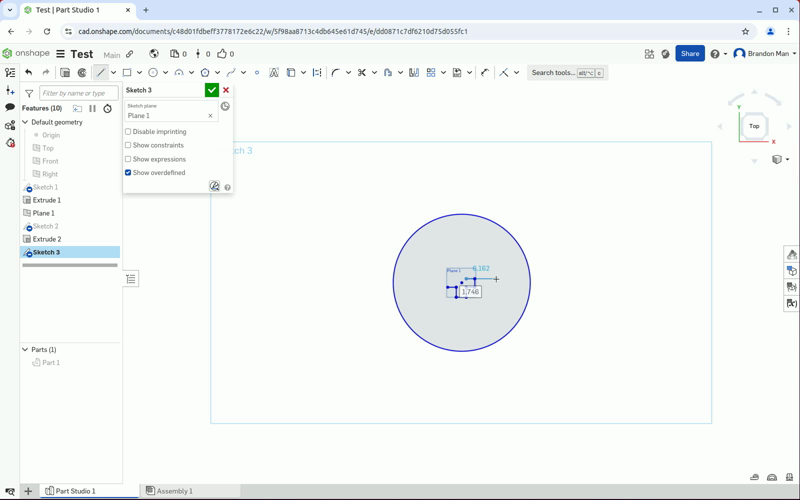
mouse_move(466, 268)
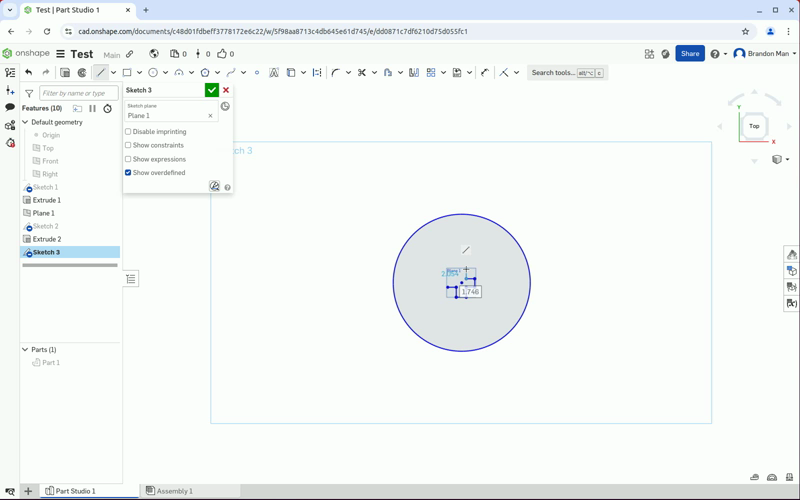
click(466, 268)
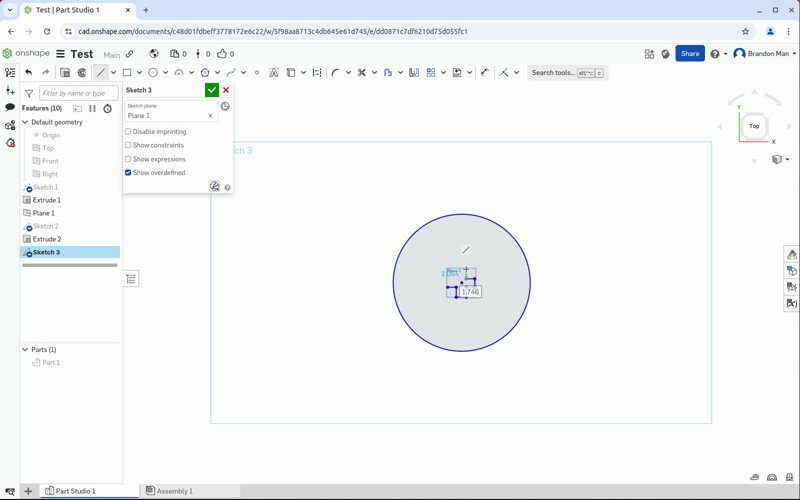
key_up(shift)
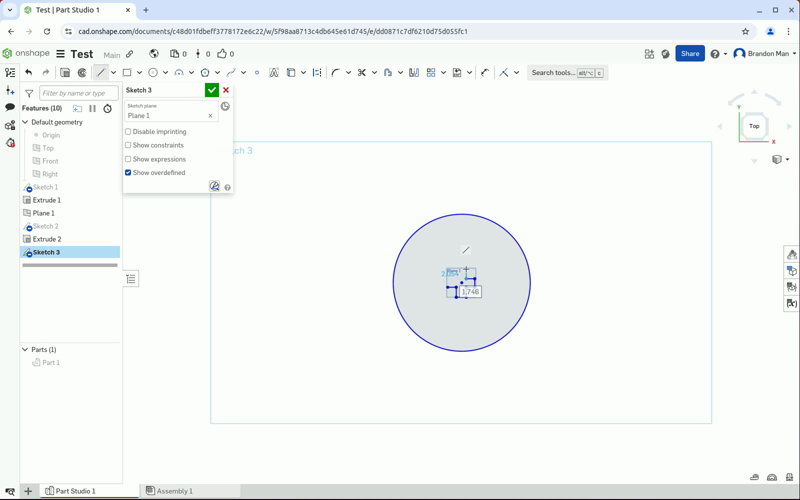
key_down(shift)
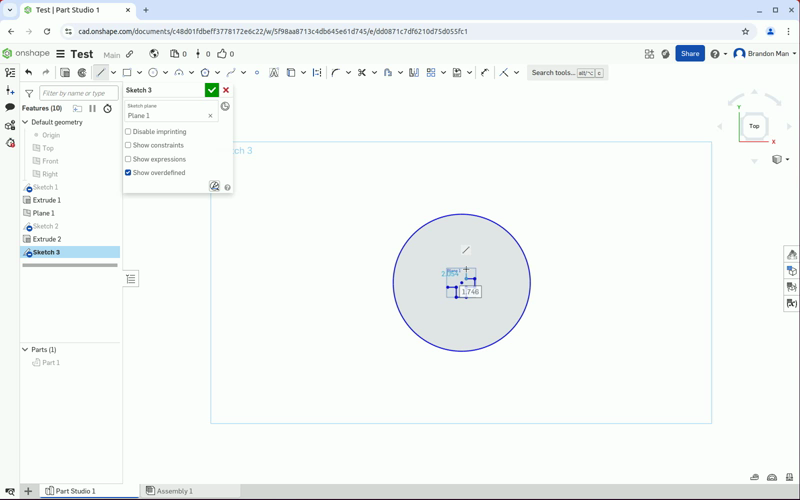
mouse_move(496, 268)
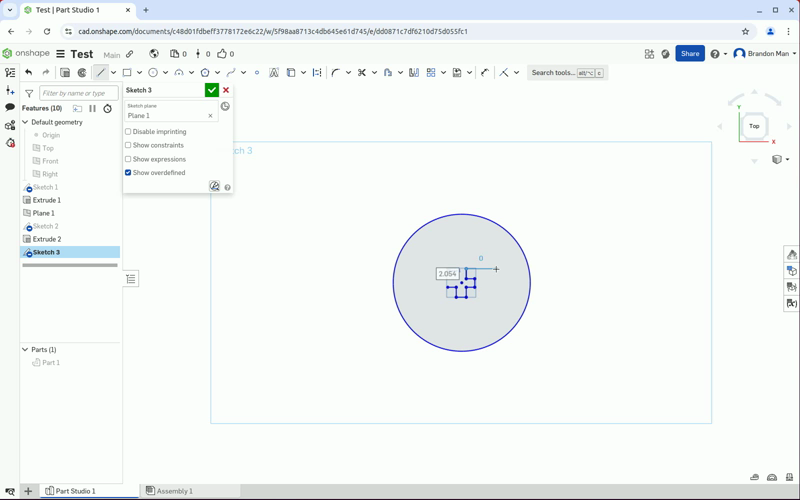
mouse_move(456, 268)
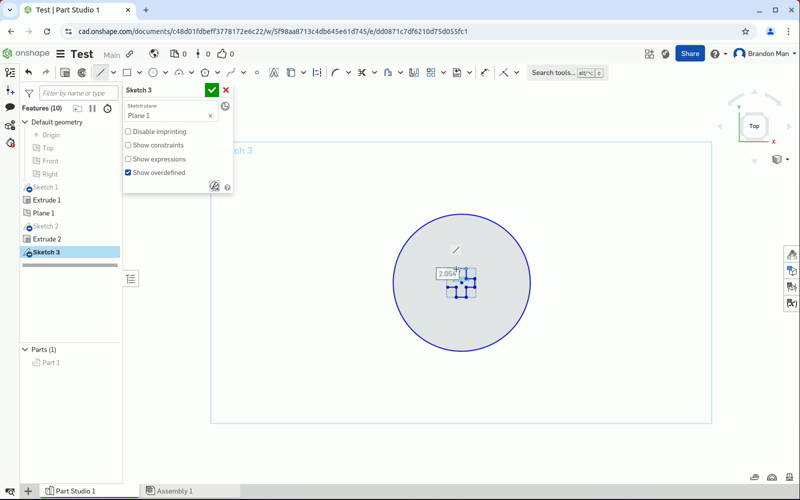
click(456, 268)
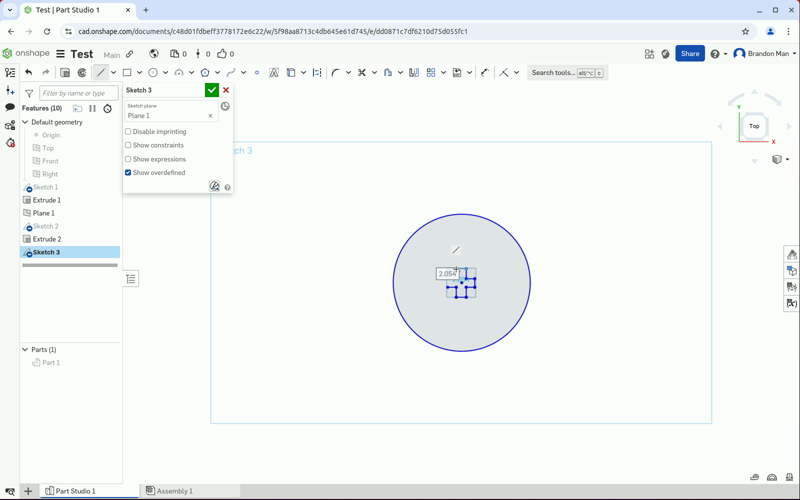
key_up(shift)
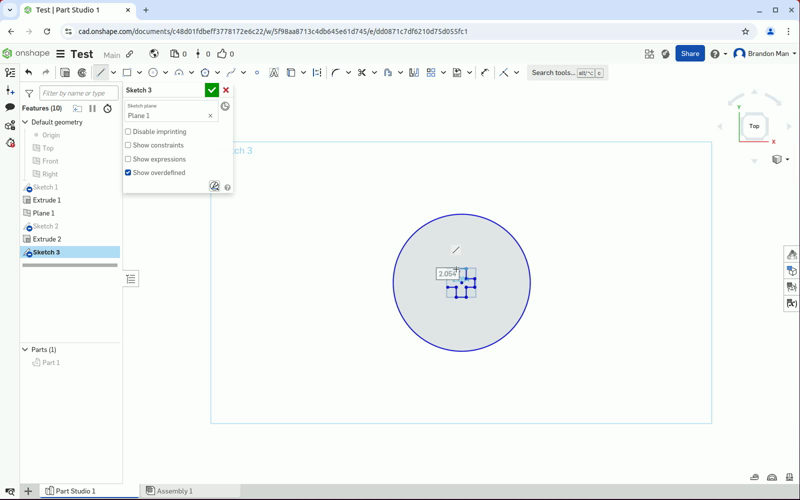
key_down(shift)
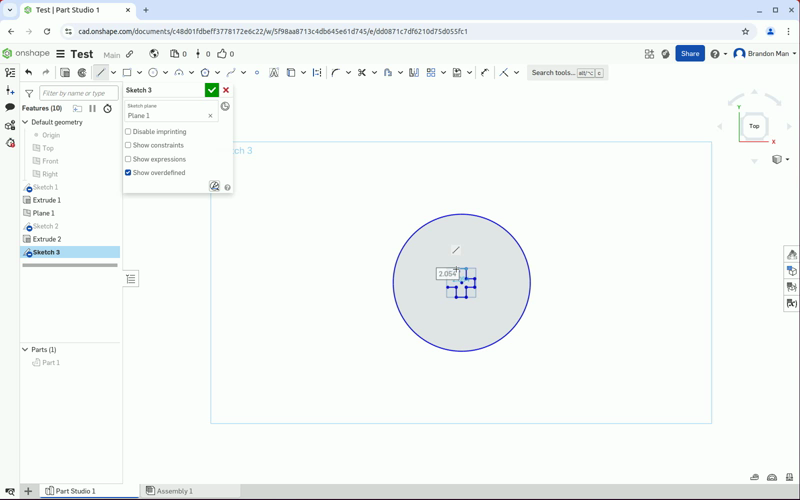
mouse_move(486, 268)
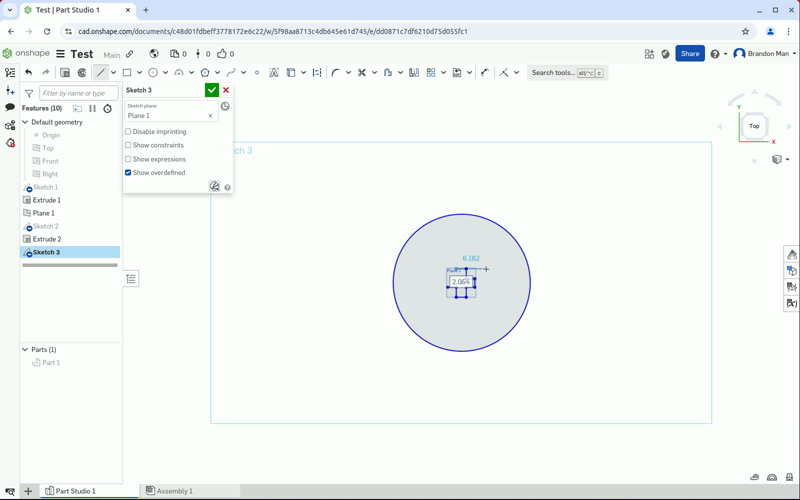
mouse_move(456, 278)
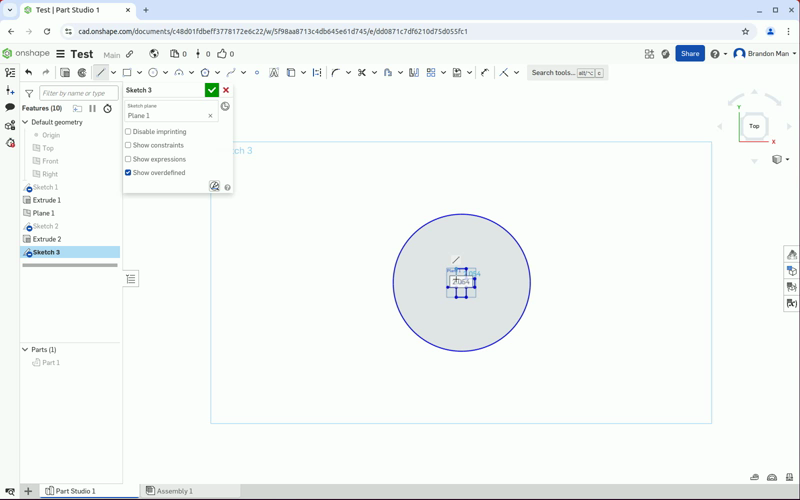
click(456, 278)
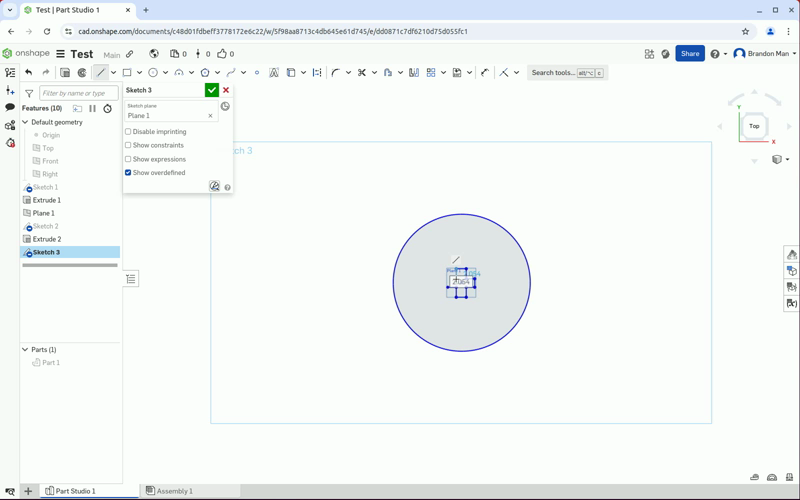
key_up(shift)
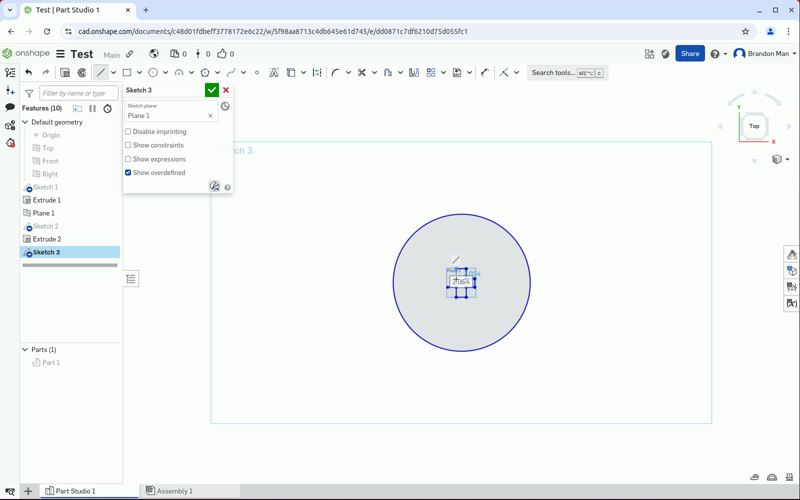
key_down(shift)
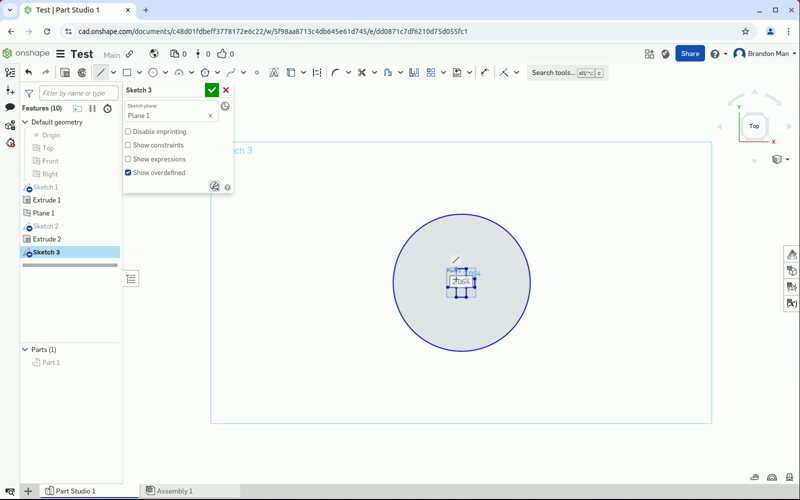
mouse_move(486, 278)
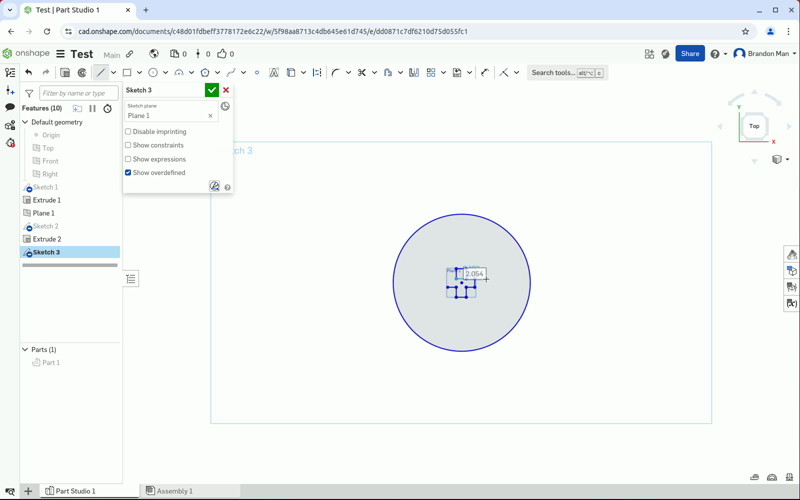
mouse_move(447, 278)
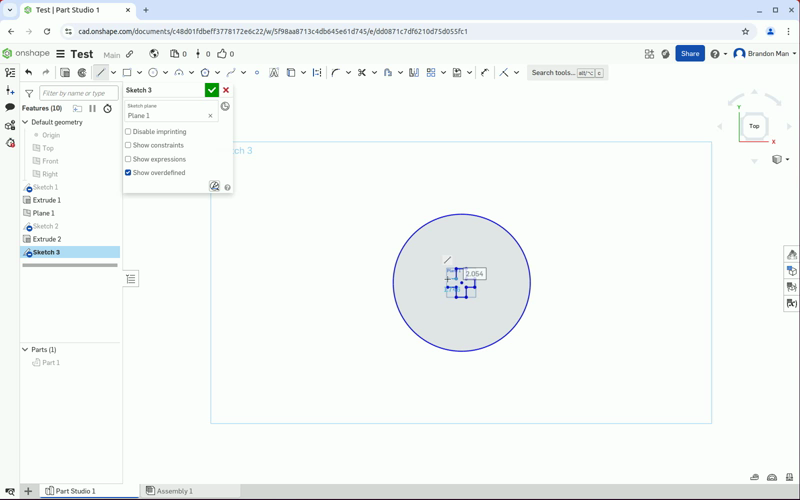
click(447, 278)
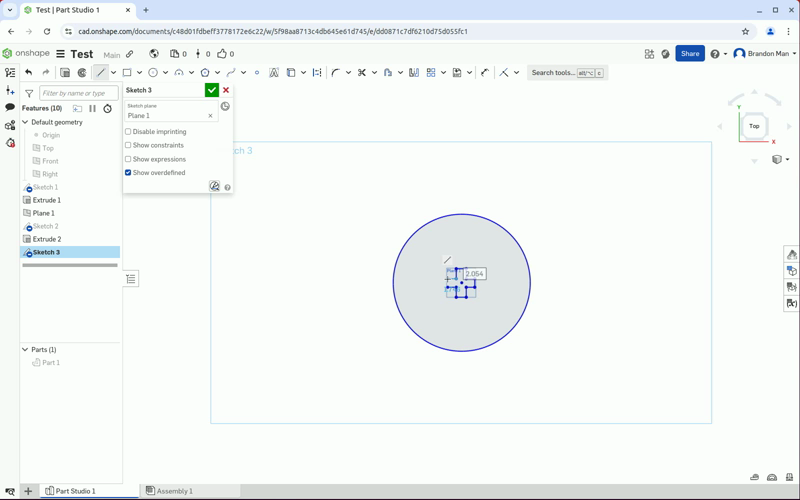
key_up(shift)
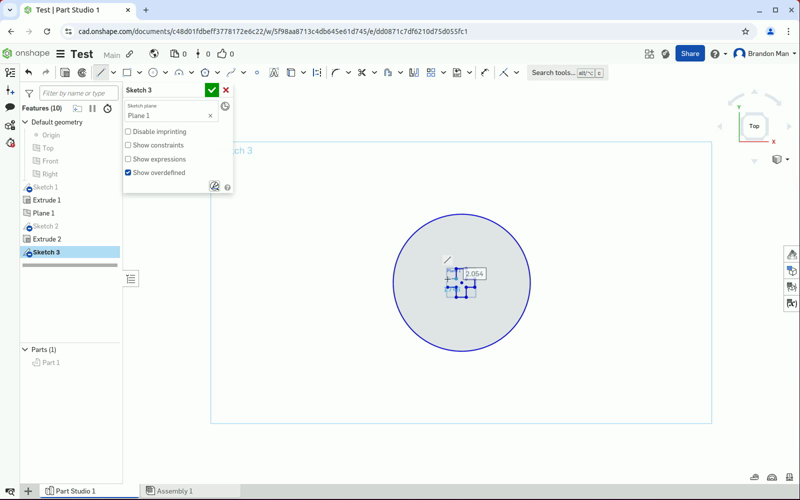
mouse_move(477, 278)
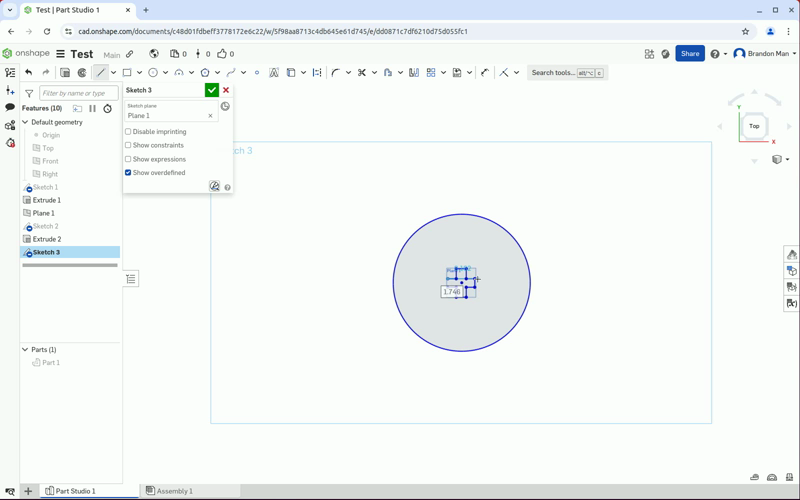
key_down(shift)
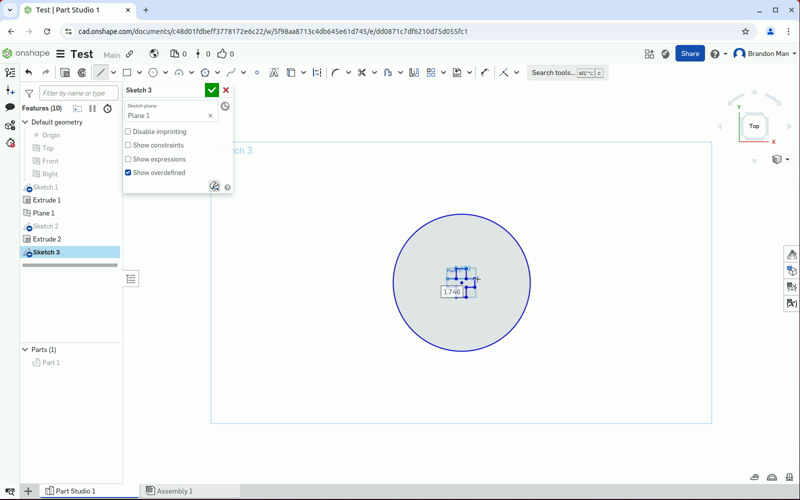
mouse_move(447, 287)
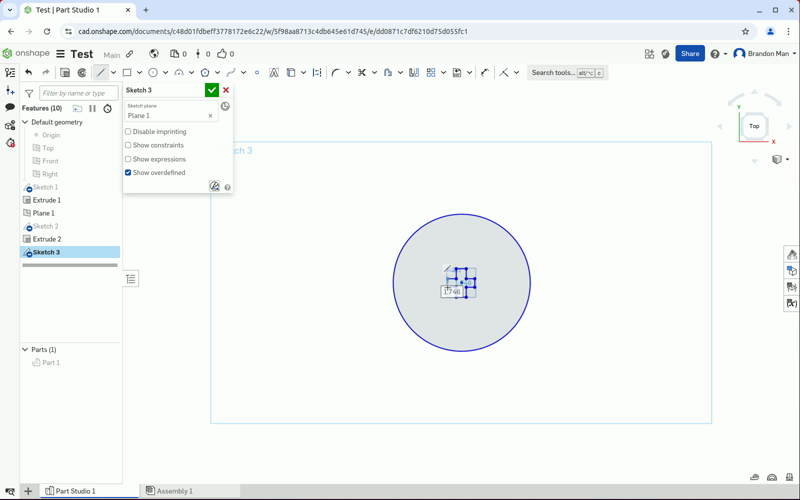
key_up(shift)
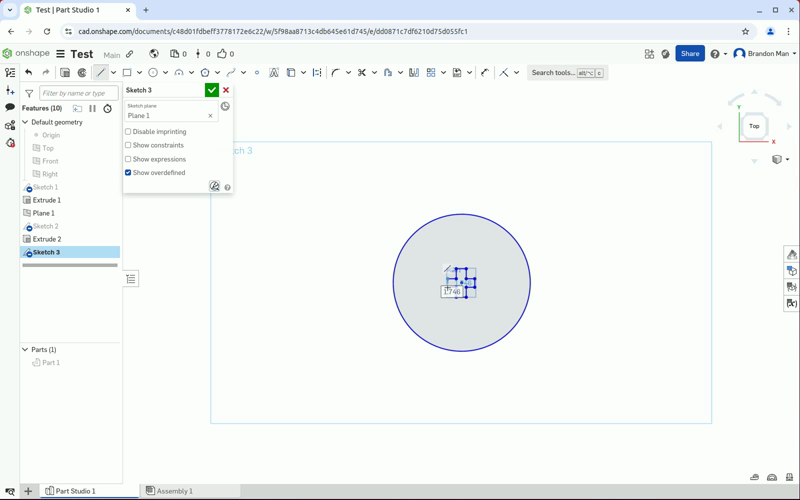
click(447, 287)
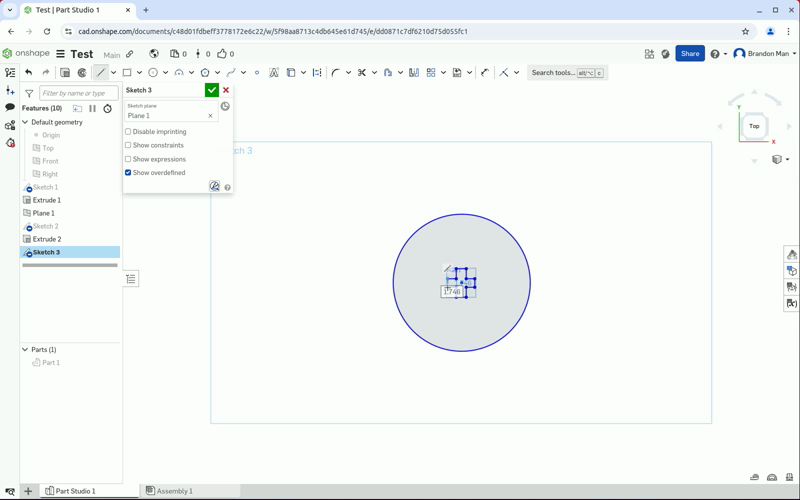
key(esc)
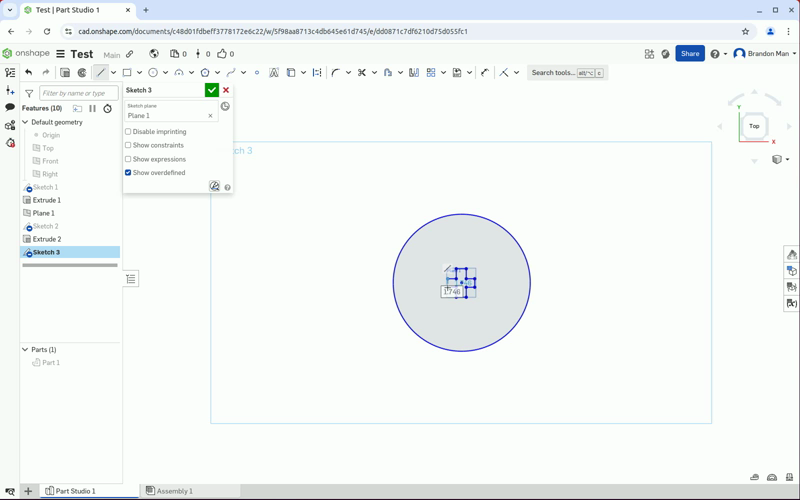
mouse_move(421, 309)
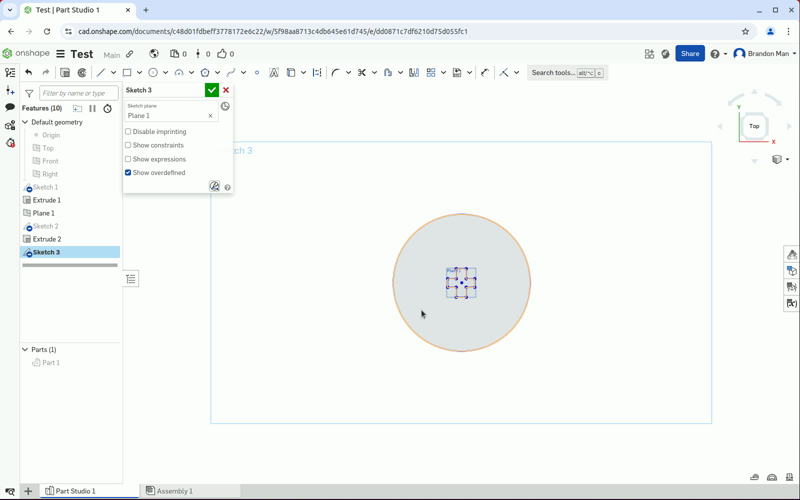
click(421, 309)
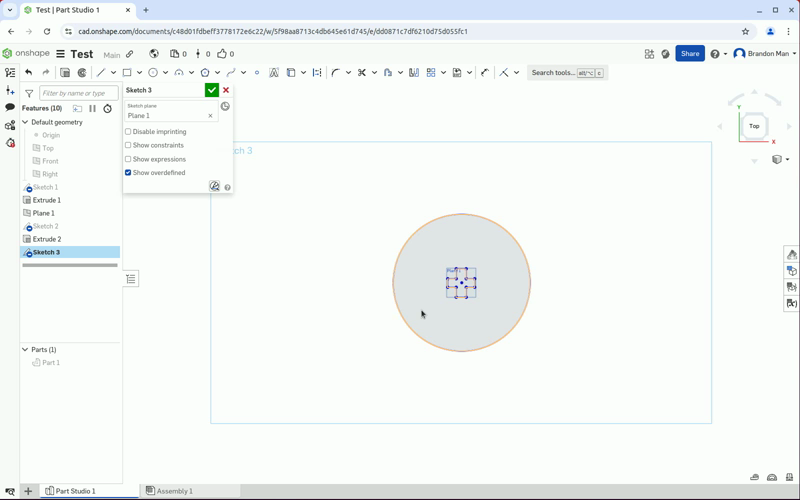
mouse_move(73, 352)
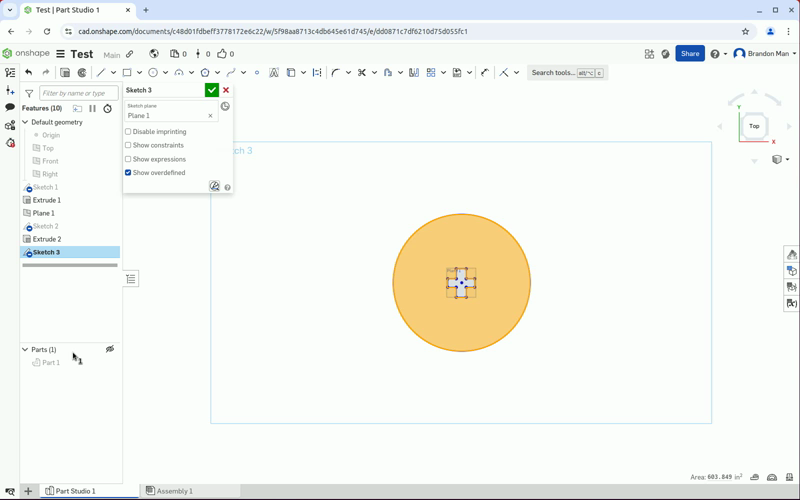
key(shift+y)
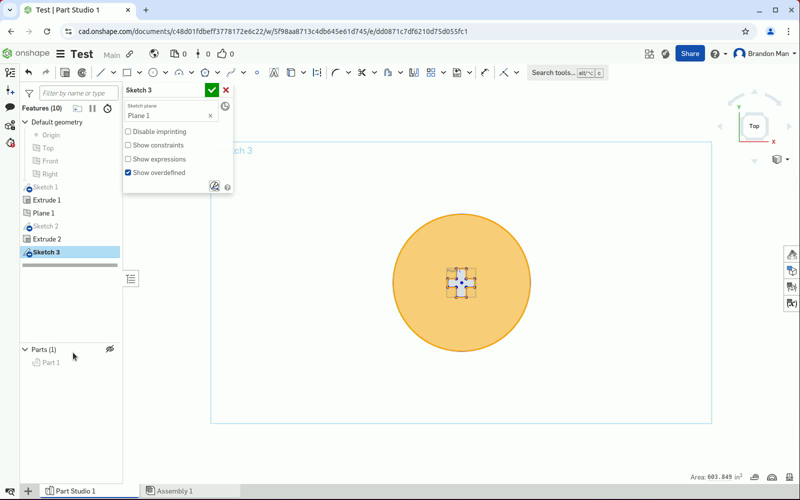
key(shift+e)
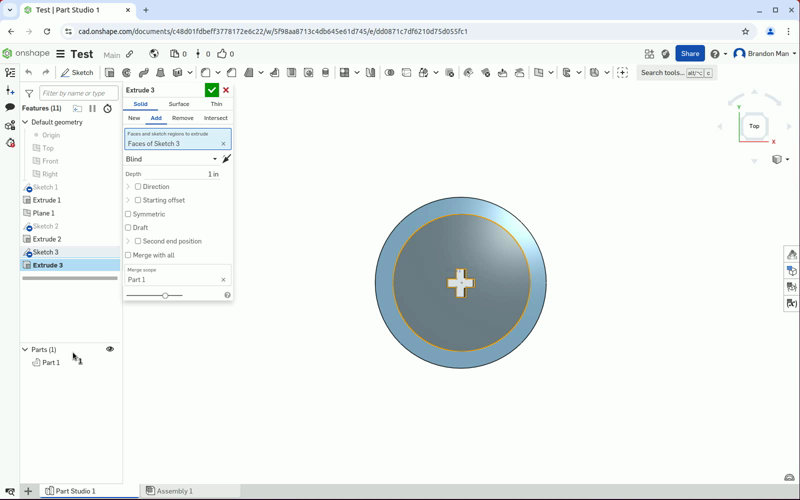
mouse_move(143, 106)
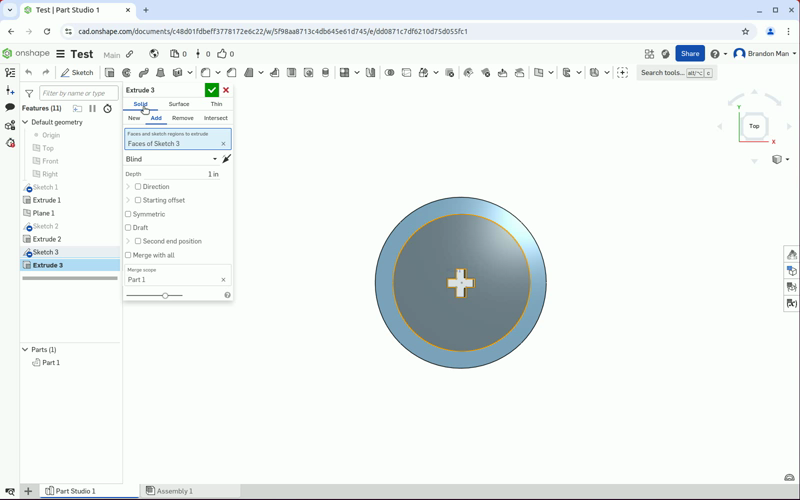
click(143, 106)
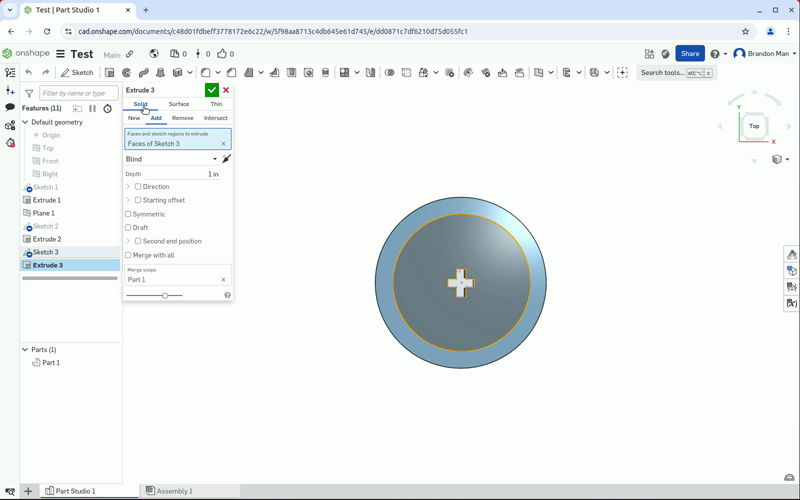
mouse_move(186, 120)
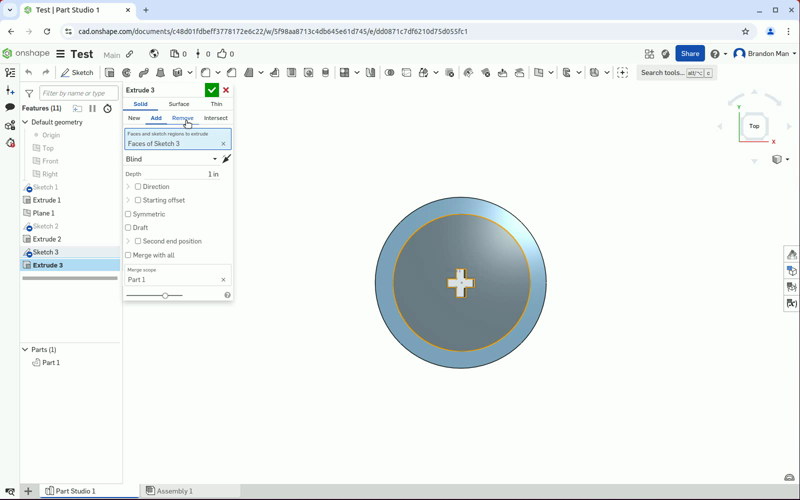
click(186, 120)
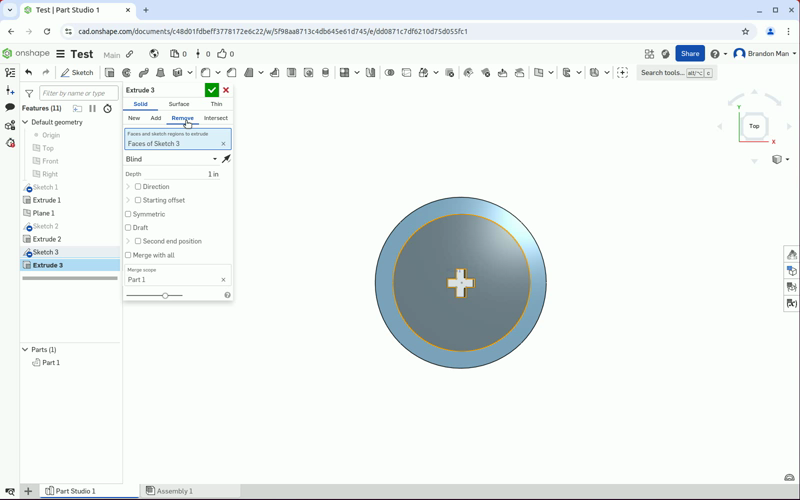
key(tab, 4)
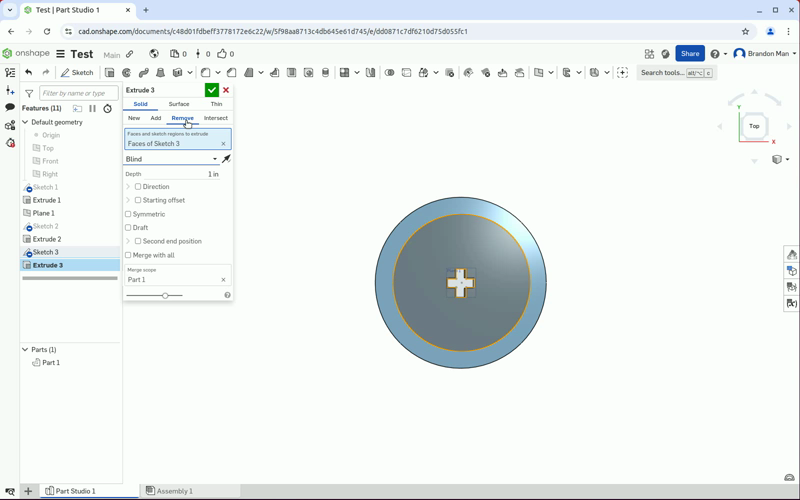
text(9.388)
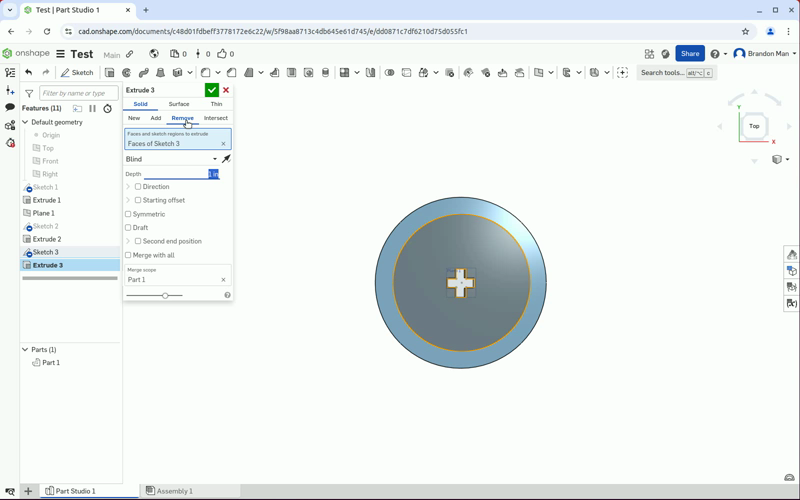
key(tab, 6)
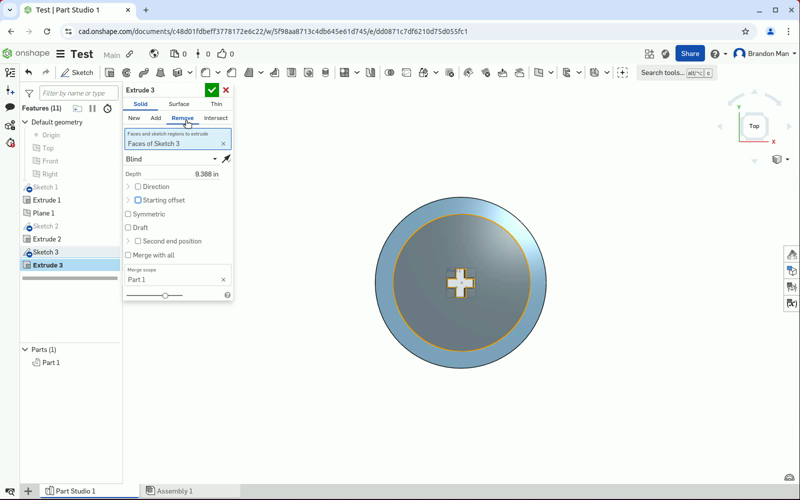
key(space)
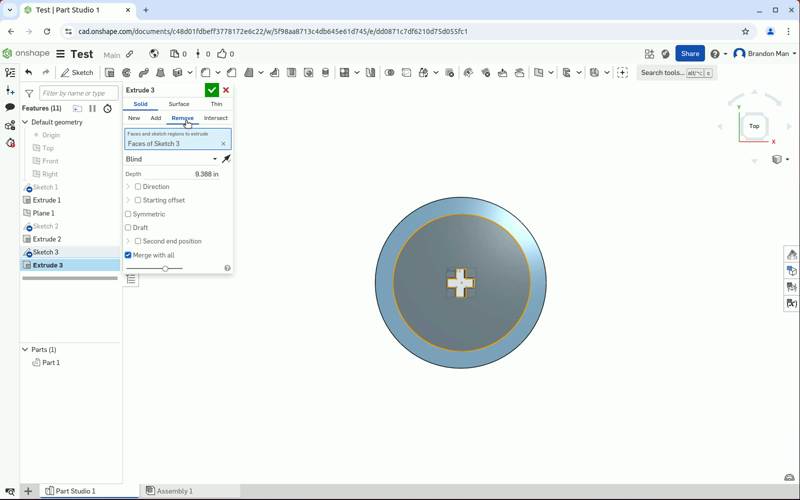
key(enter)
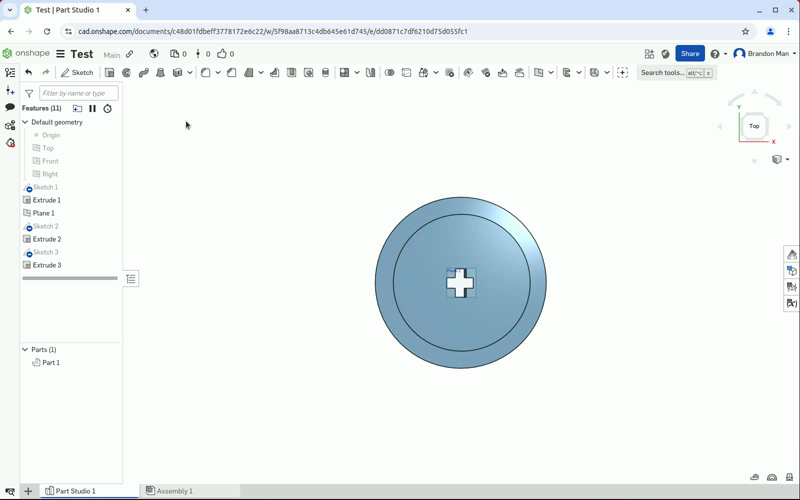
key(shift+h)
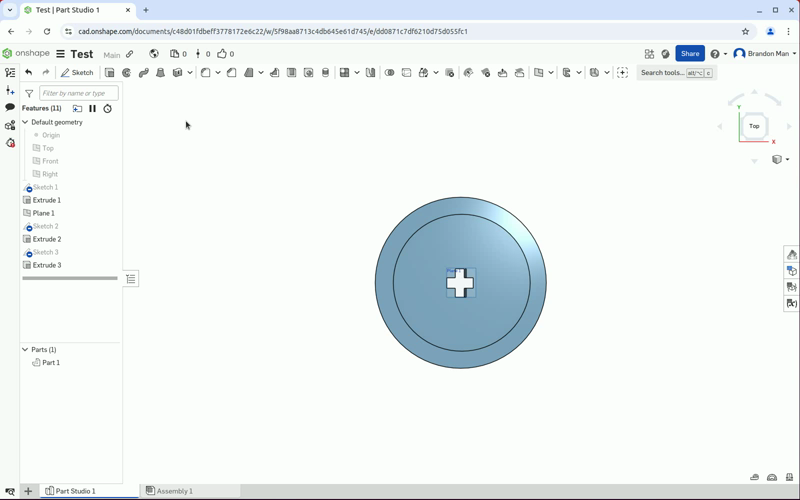
key(shift+h)
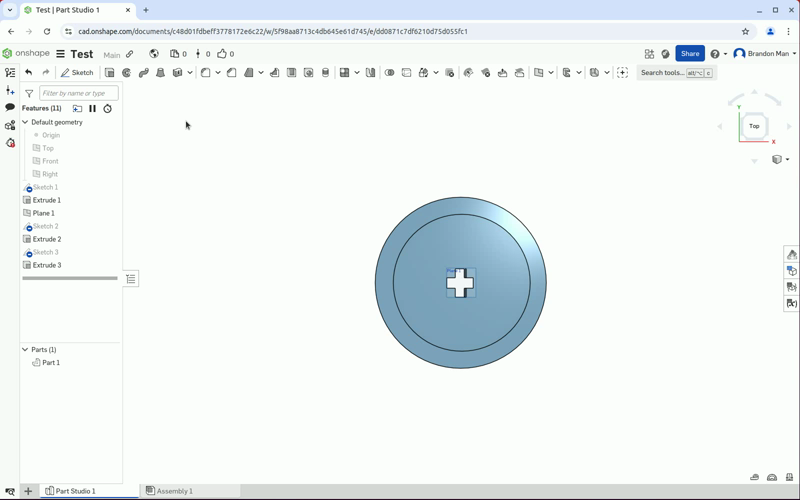
key(shift+7)
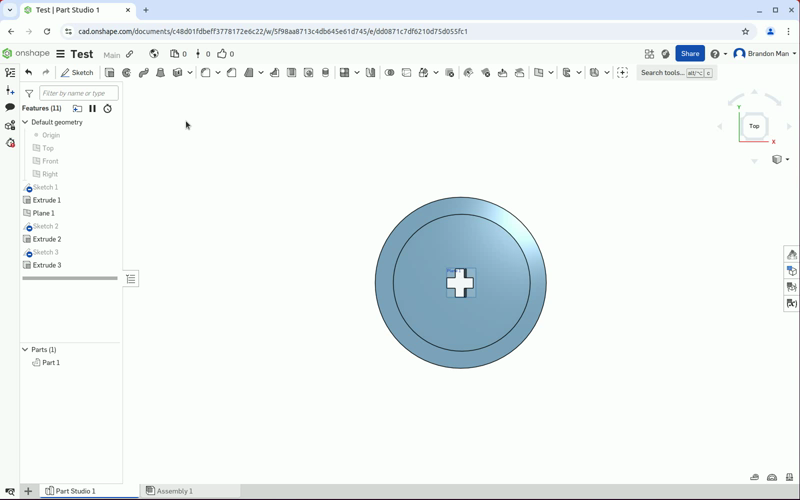
key(up, 3)
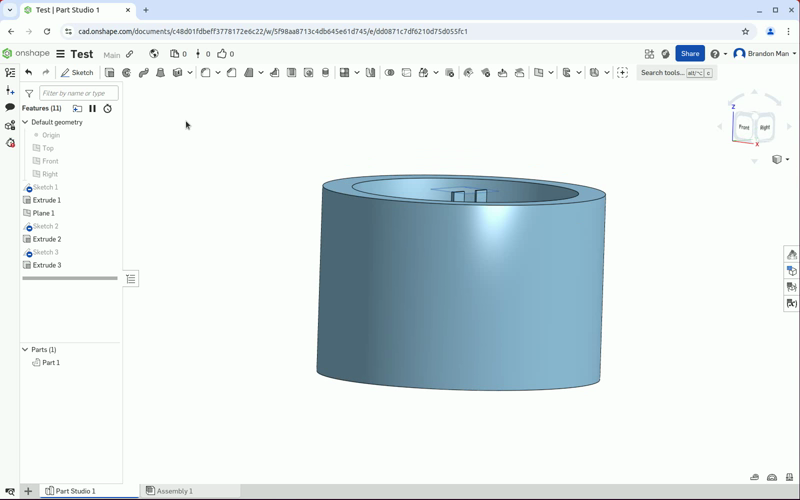
key(left, 3)
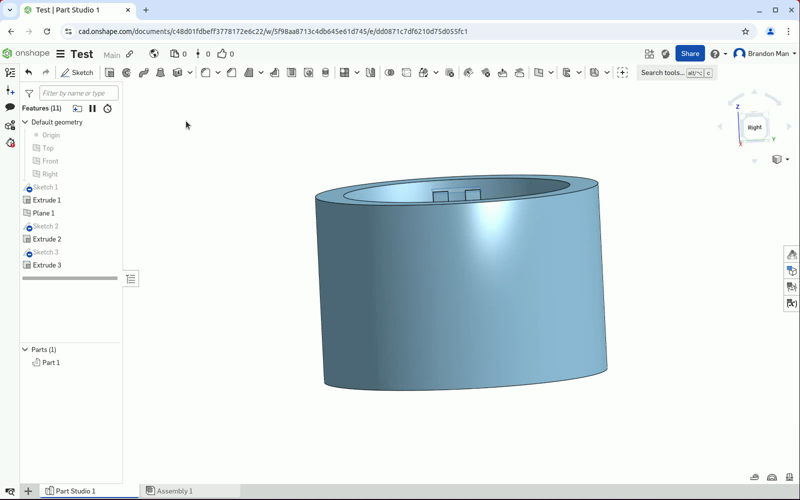
key(right, 3)
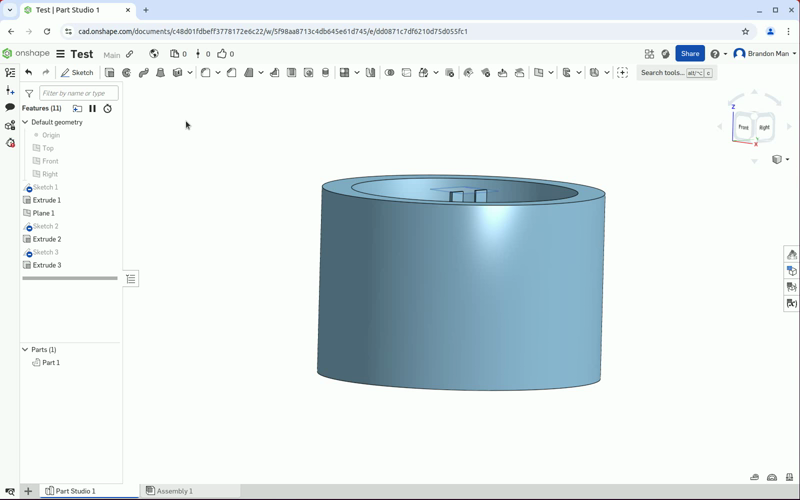
key(down, 3)
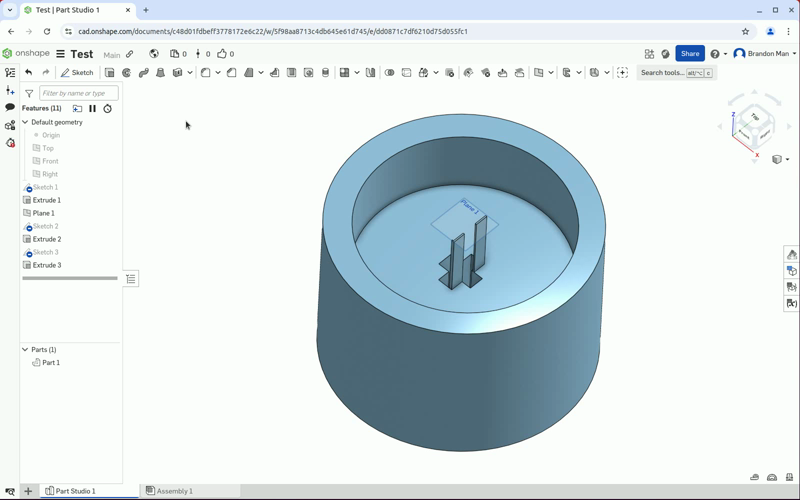
mouse_move(73, 189)
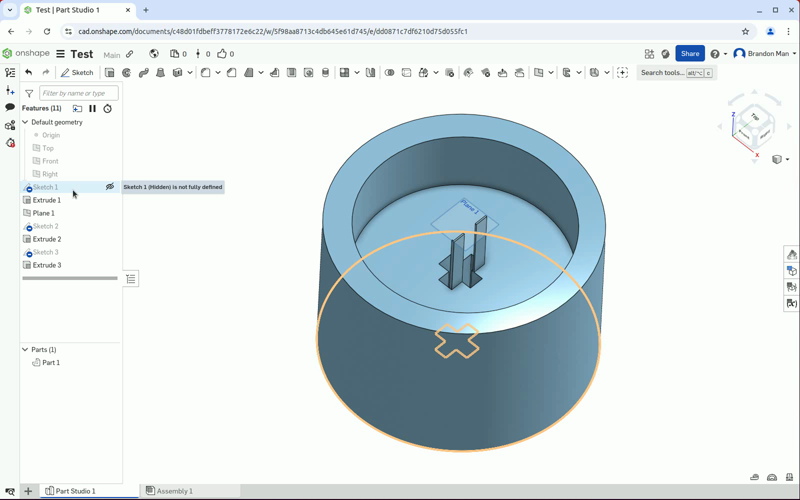
click(73, 189)